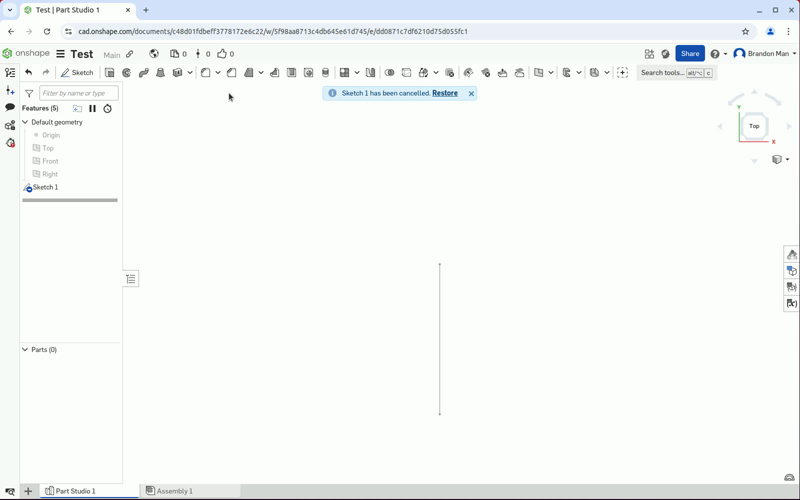
key(shift+h)
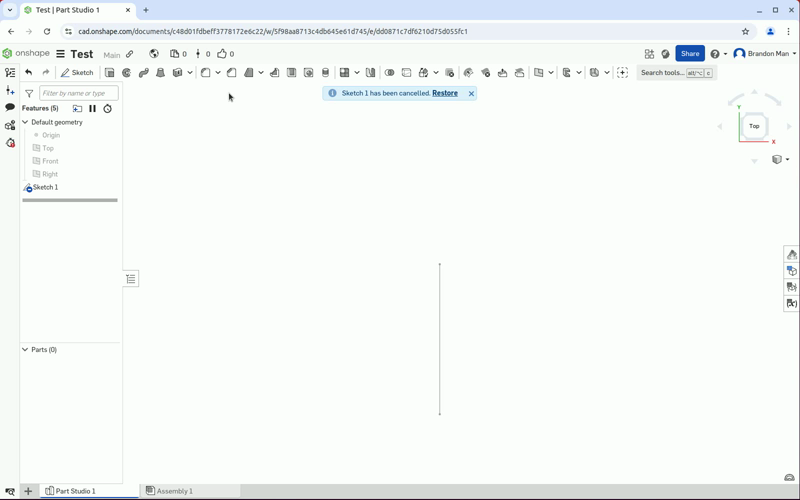
key(shift+s)
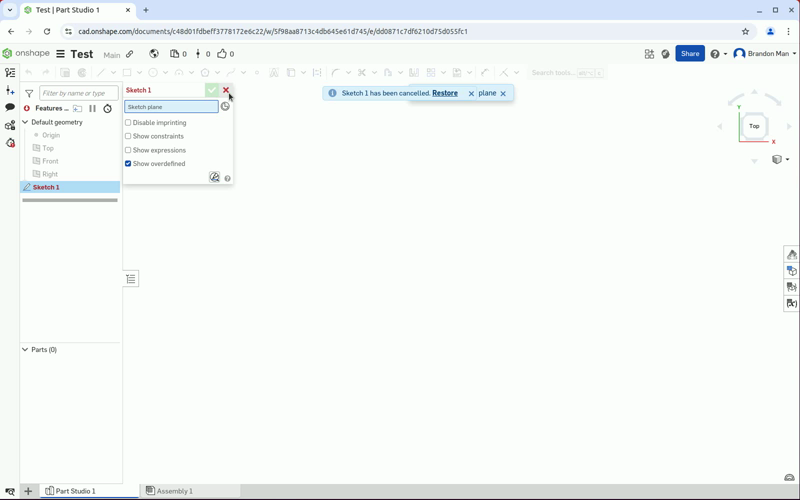
mouse_move(73, 150)
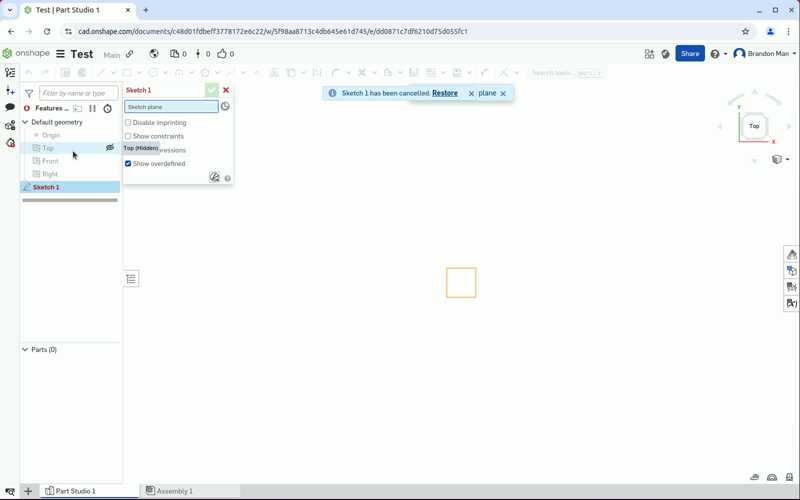
click(73, 150)
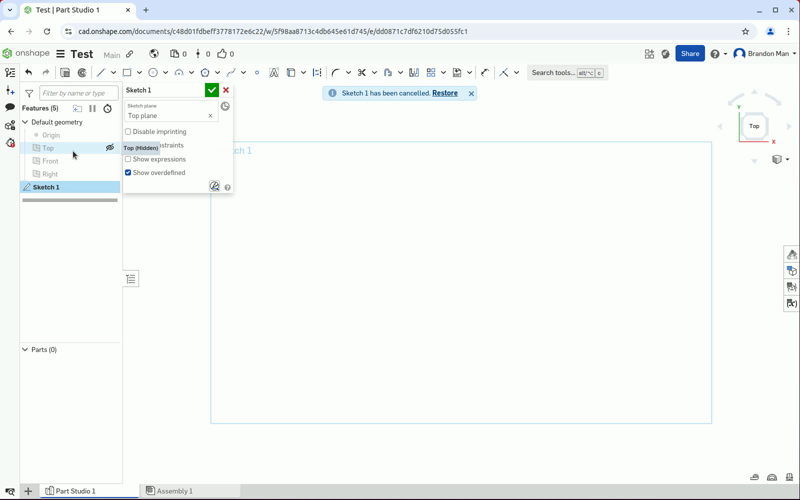
mouse_move(73, 352)
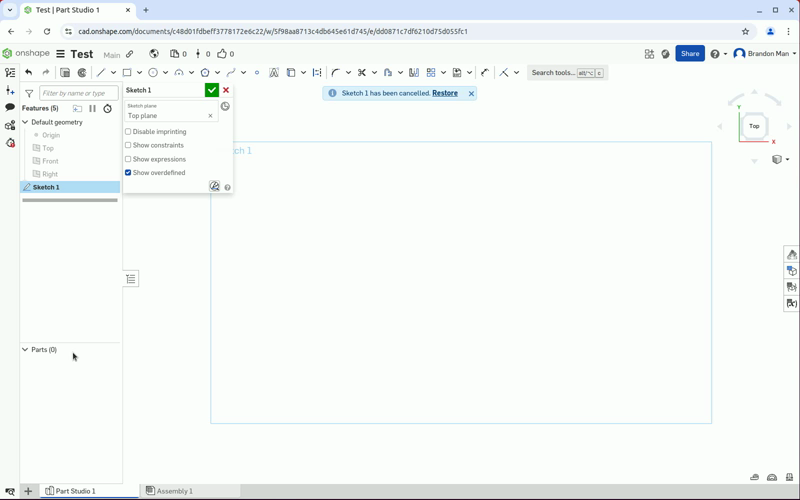
key(y)
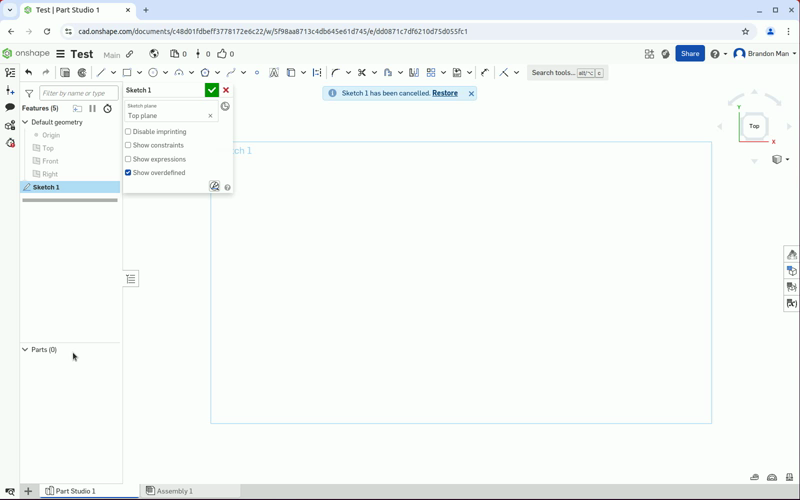
key(l)
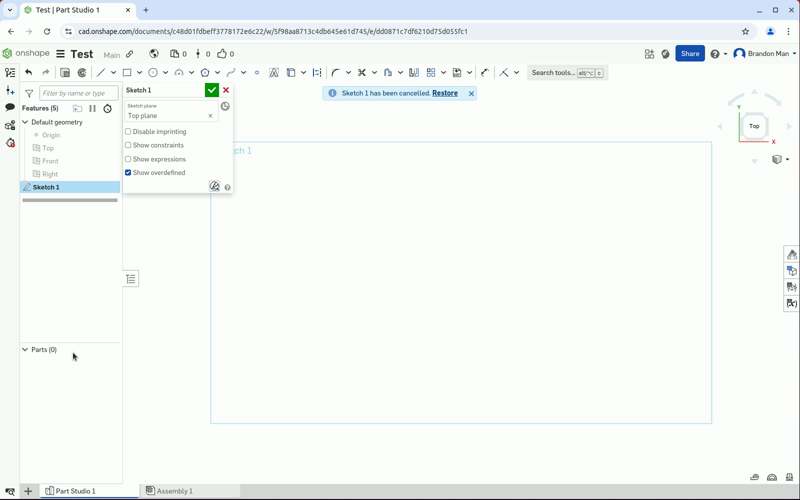
key_down(shift)
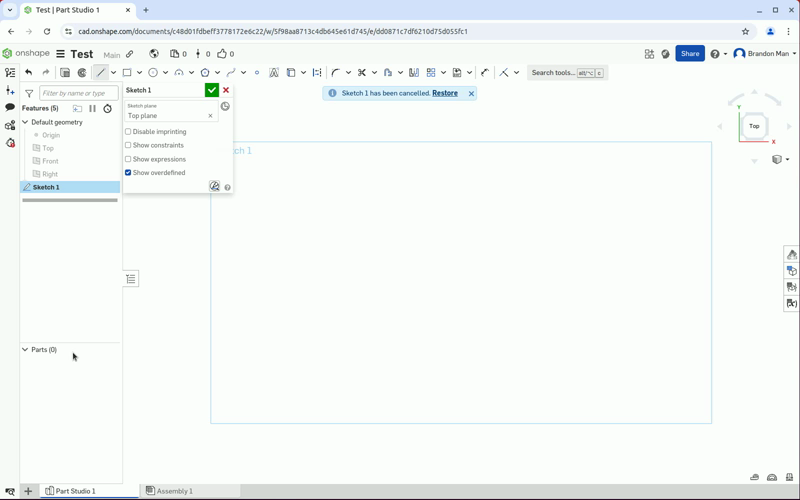
mouse_move(372, 333)
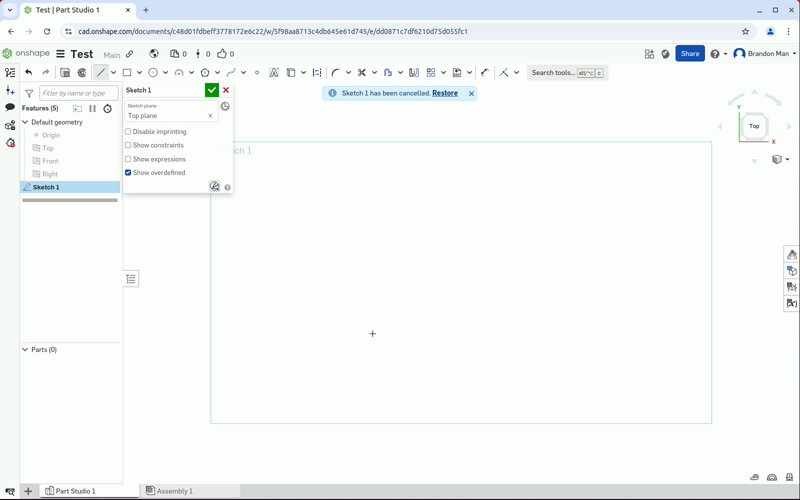
click(372, 333)
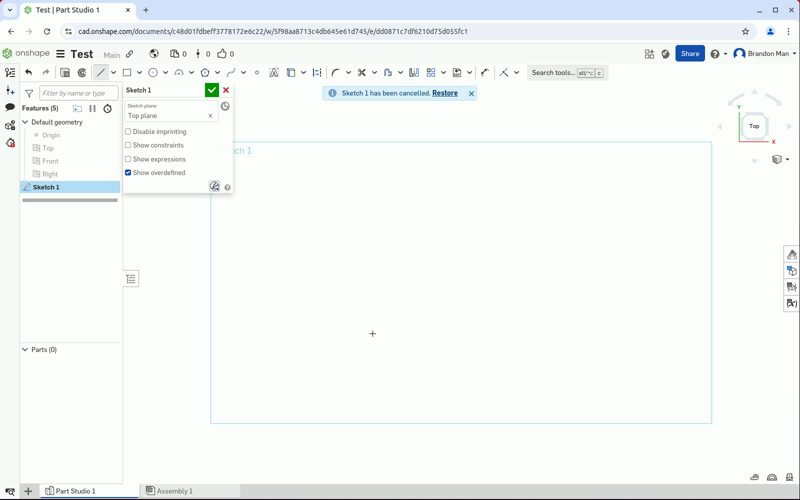
key_up(shift)
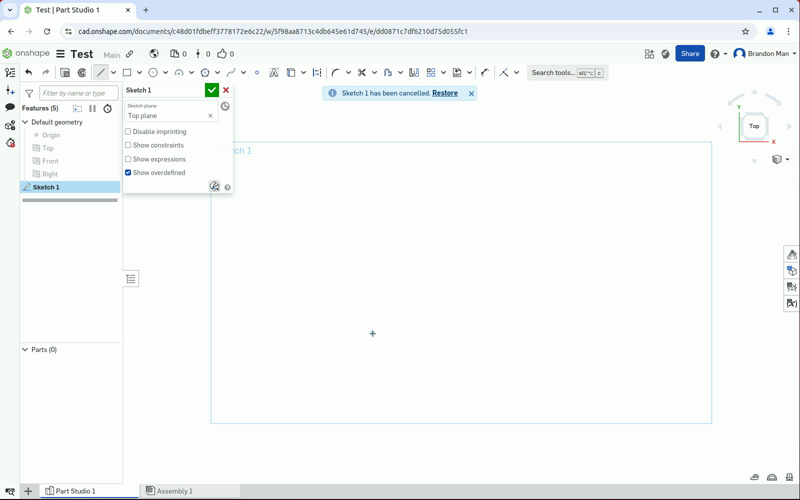
key_down(shift)
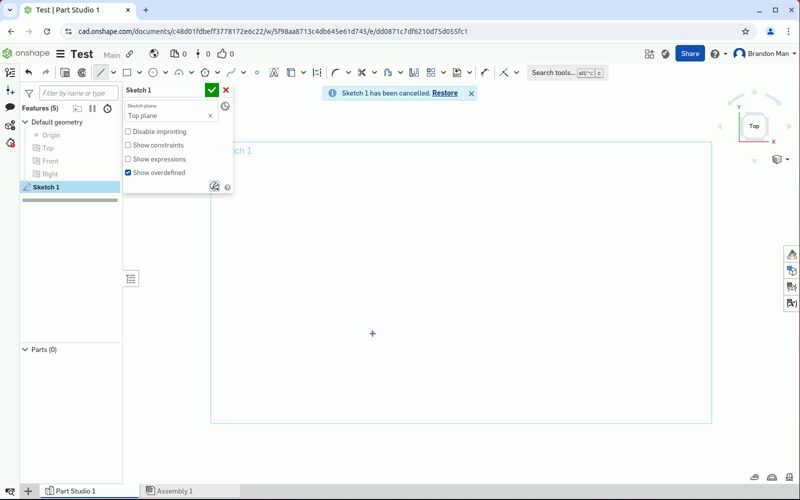
mouse_move(572, 333)
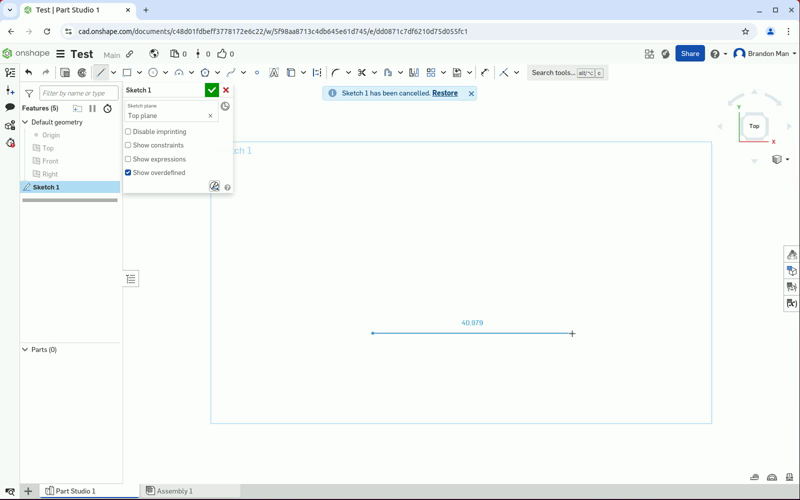
click(572, 333)
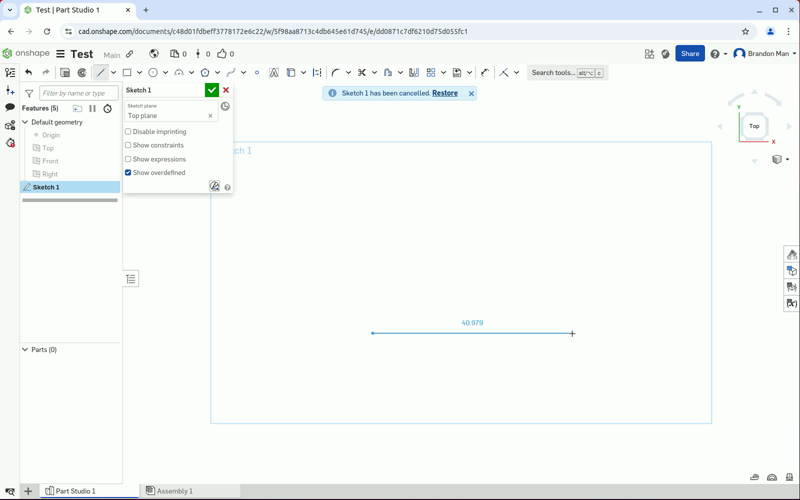
key_up(shift)
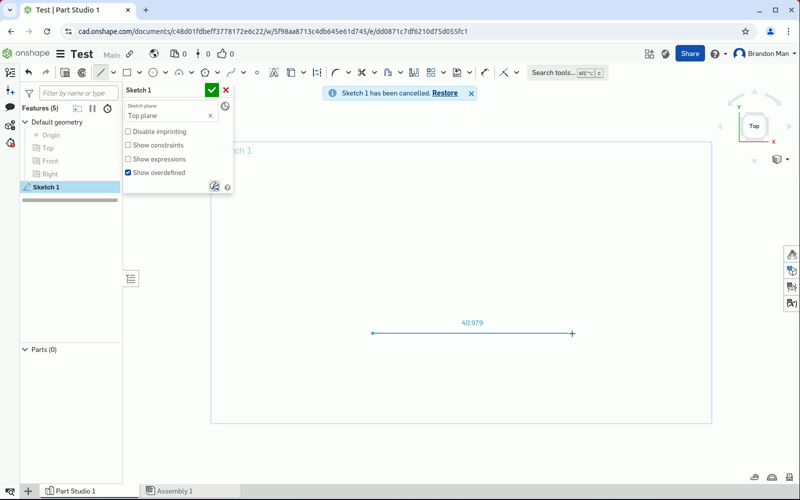
key_down(shift)
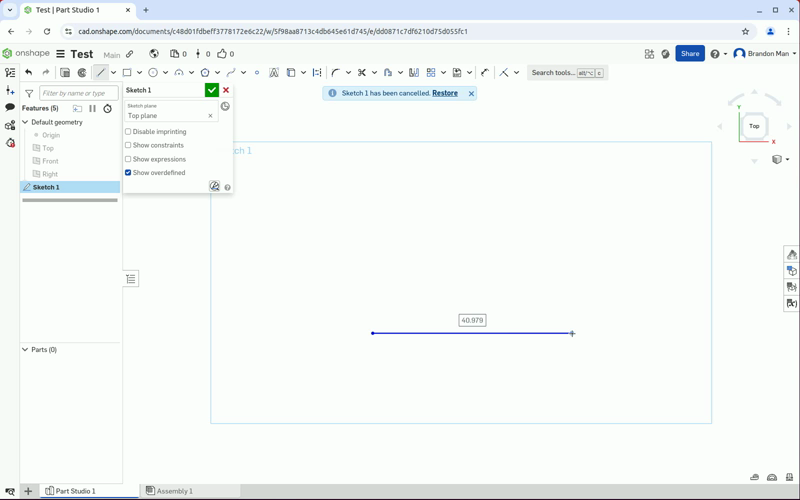
mouse_move(572, 207)
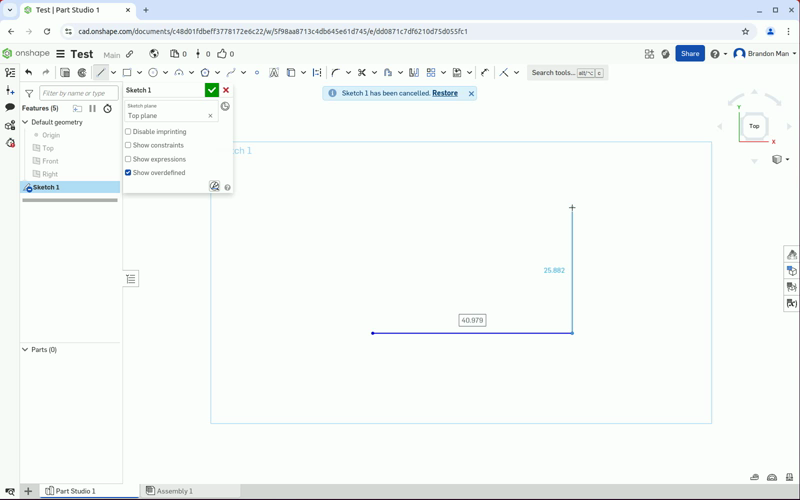
click(572, 207)
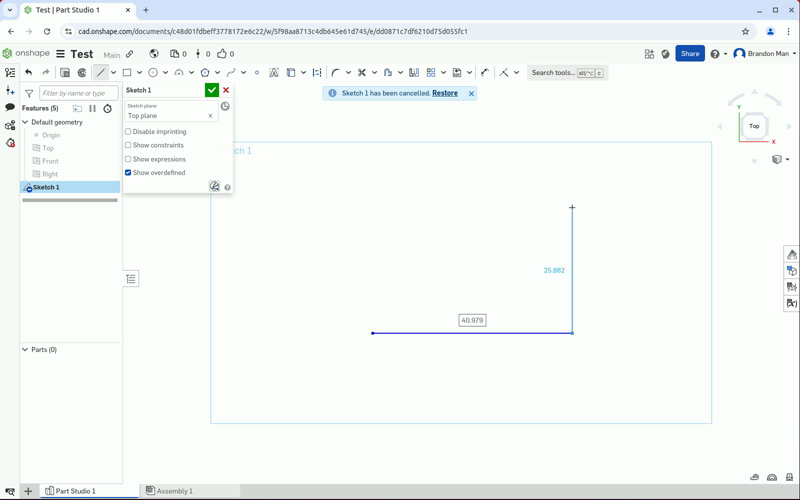
key_up(shift)
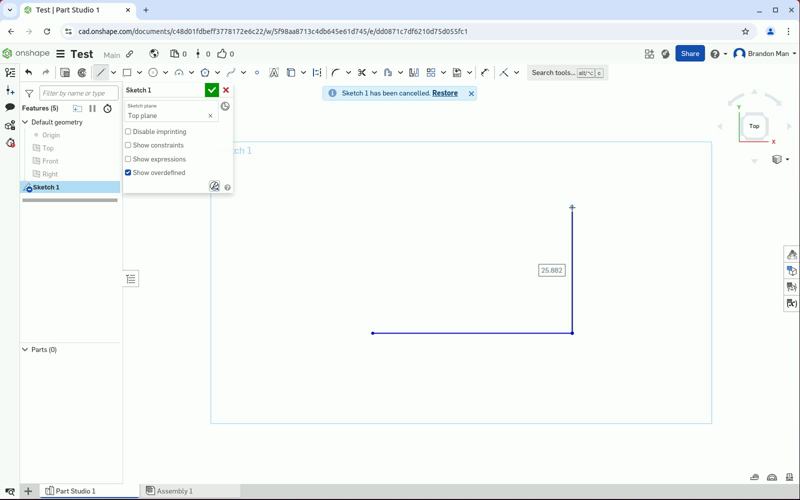
key_down(shift)
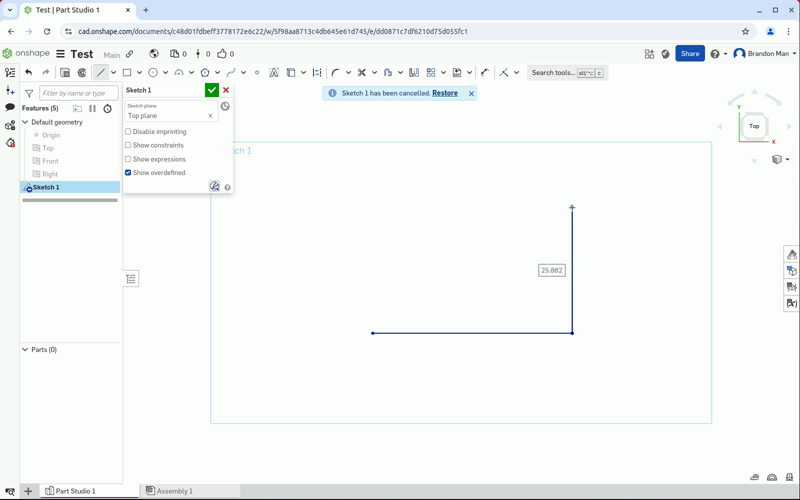
mouse_move(372, 207)
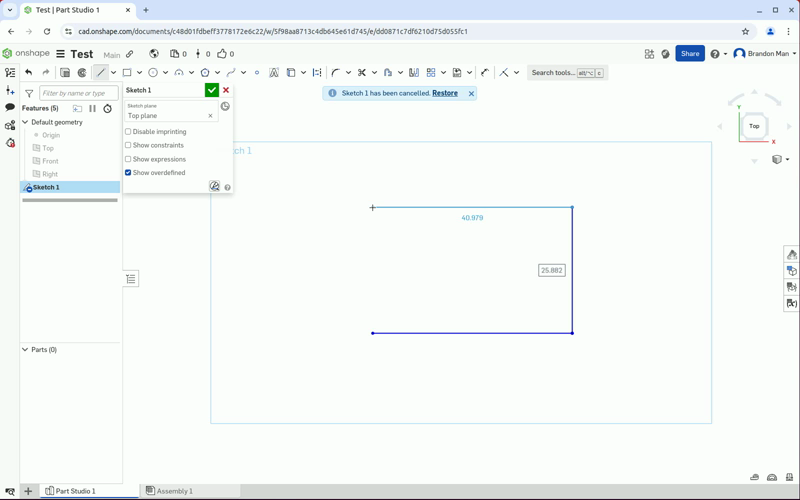
click(372, 207)
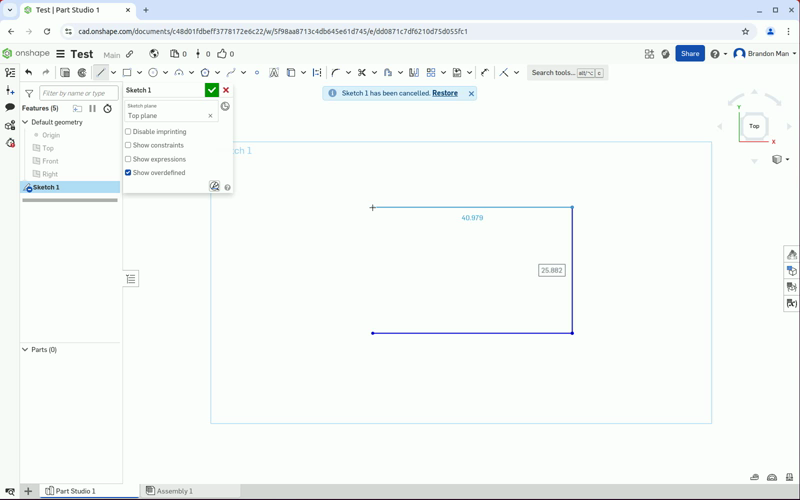
key_up(shift)
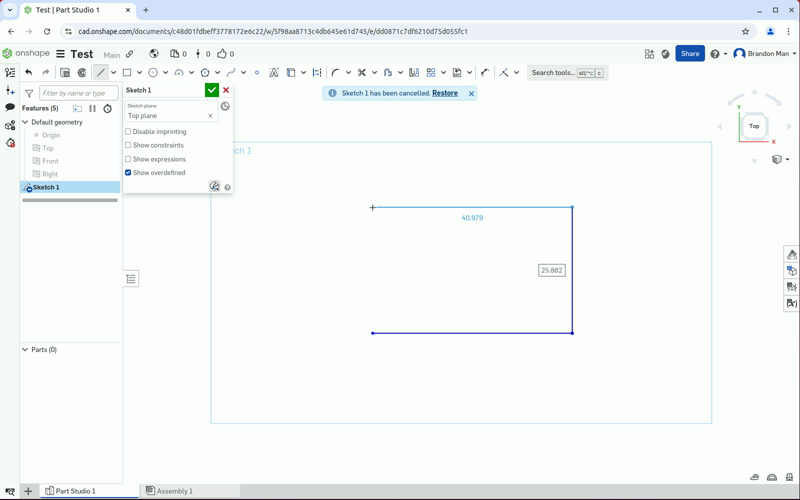
key_down(shift)
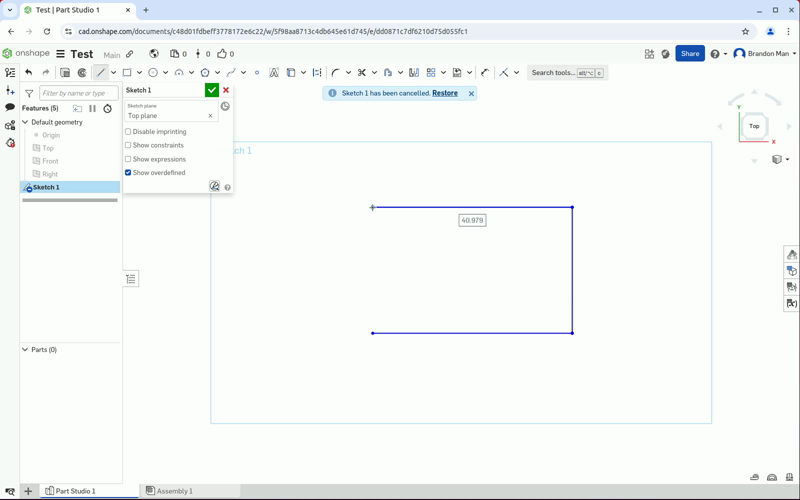
mouse_move(372, 333)
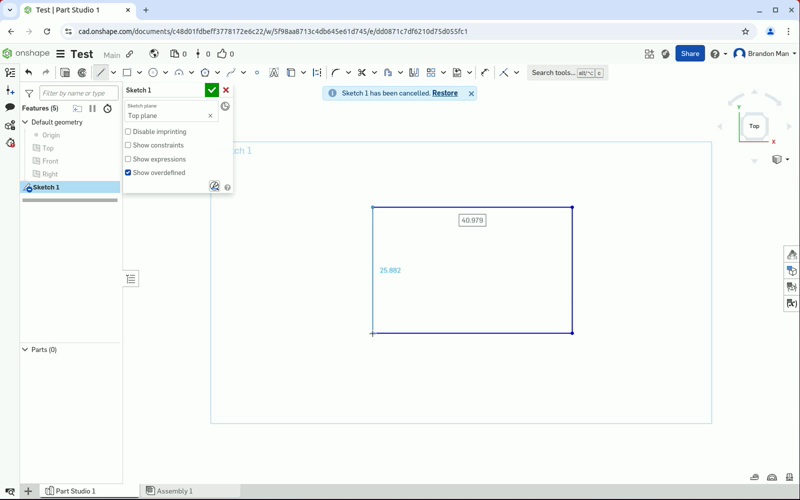
key_up(shift)
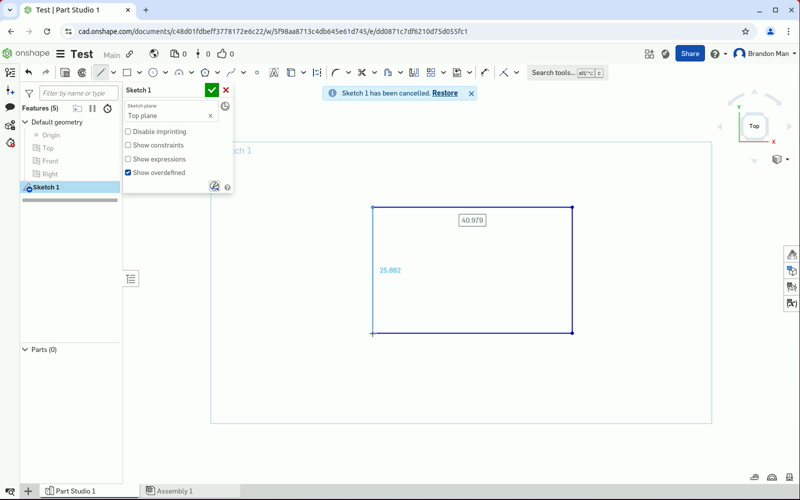
click(372, 333)
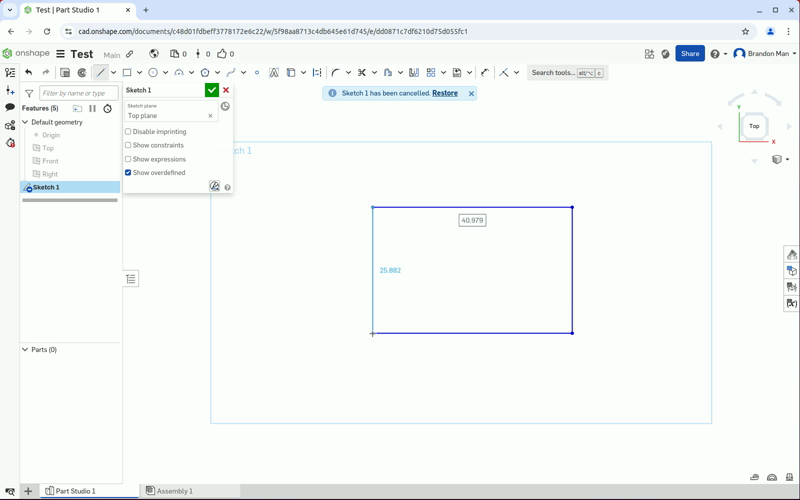
key(esc)
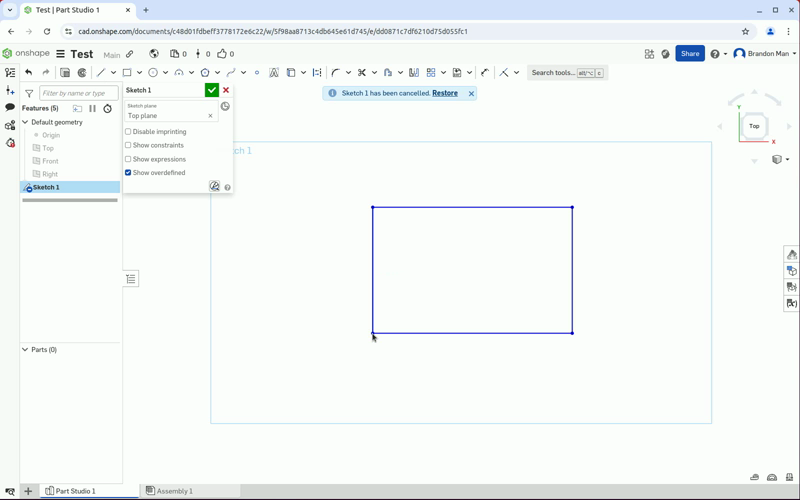
mouse_move(411, 227)
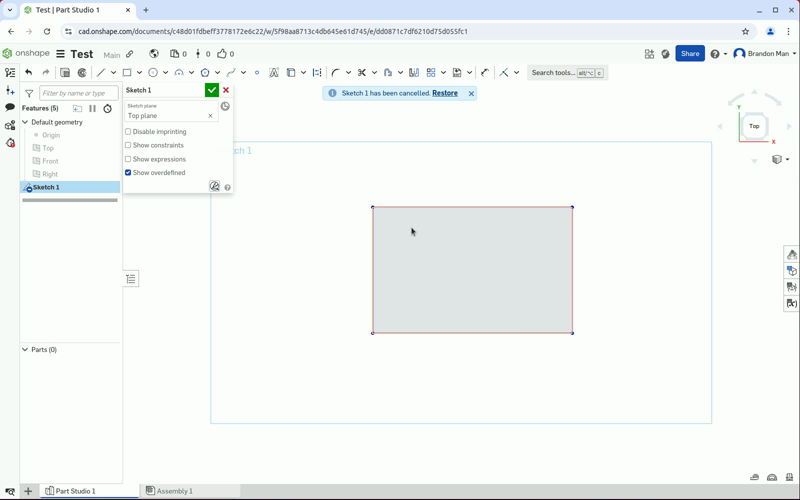
click(411, 227)
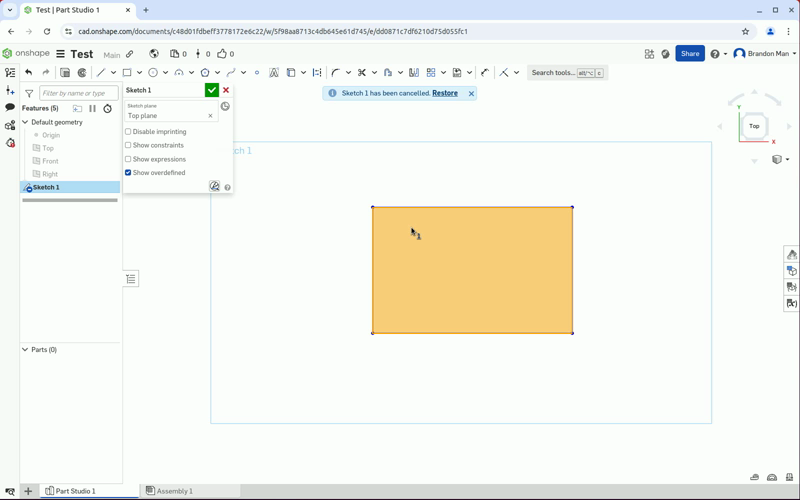
mouse_move(73, 352)
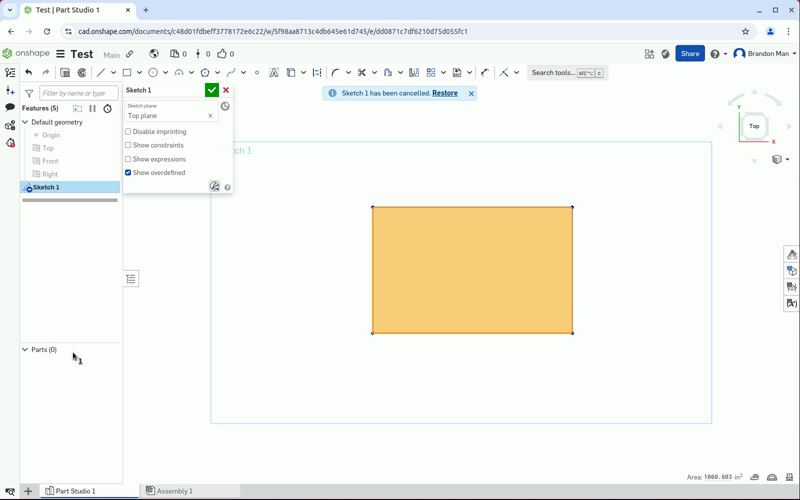
key(shift+y)
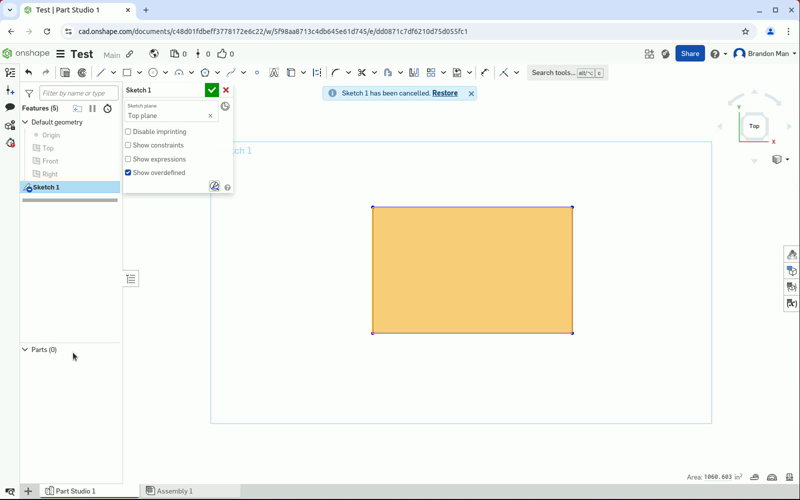
key(shift+e)
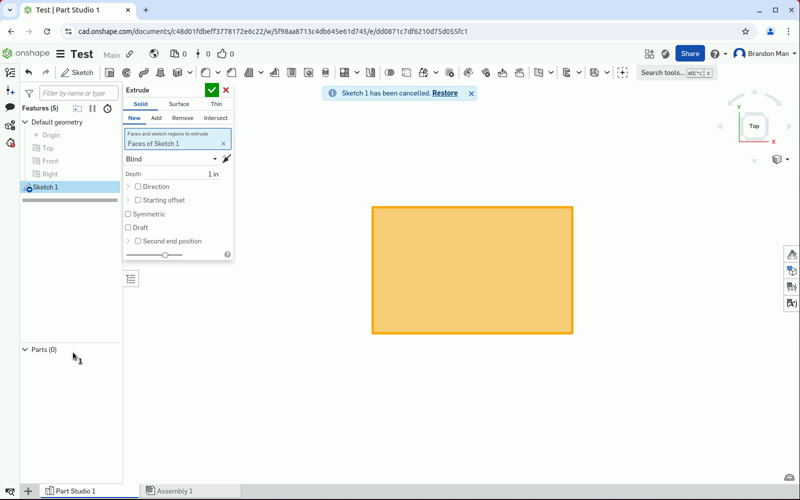
mouse_move(143, 106)
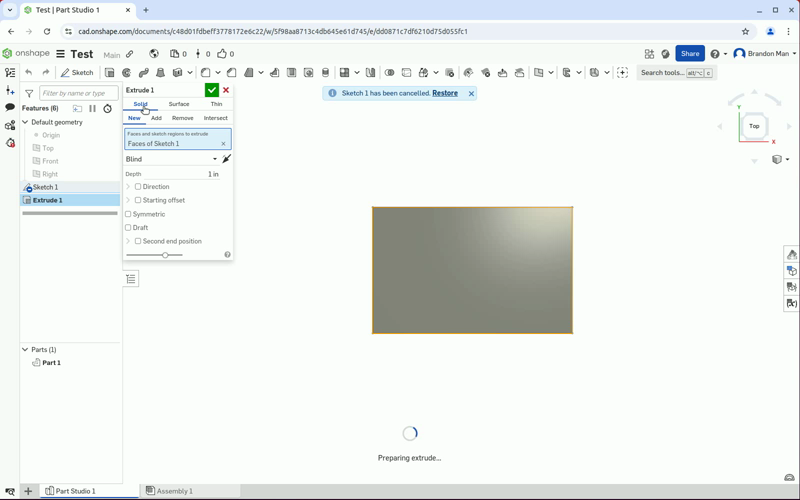
click(143, 106)
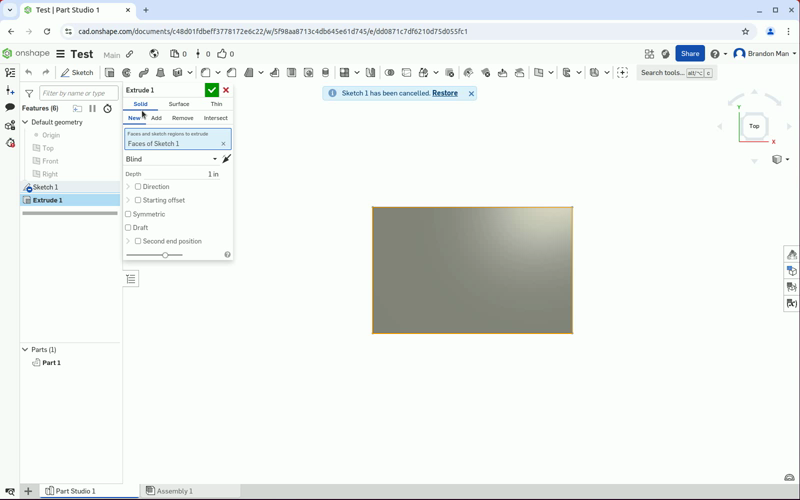
mouse_move(137, 120)
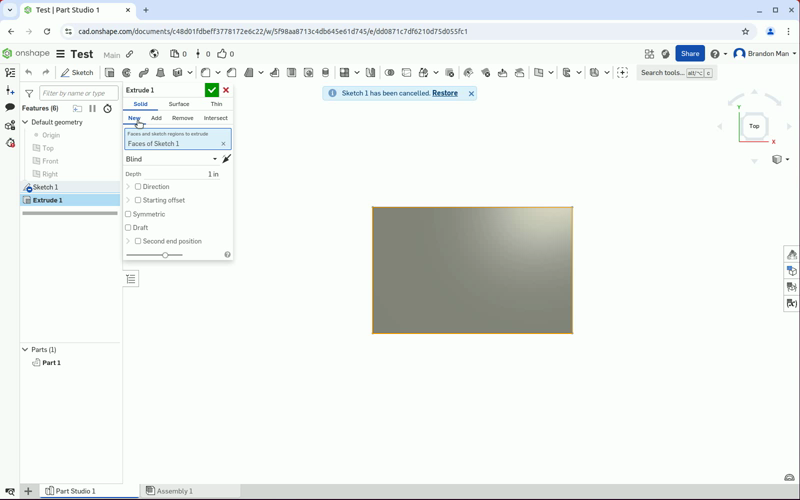
click(137, 120)
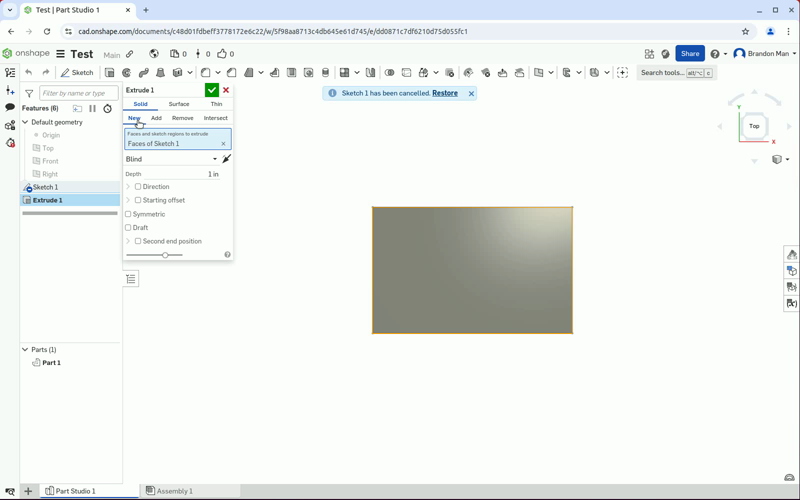
key(tab, 4)
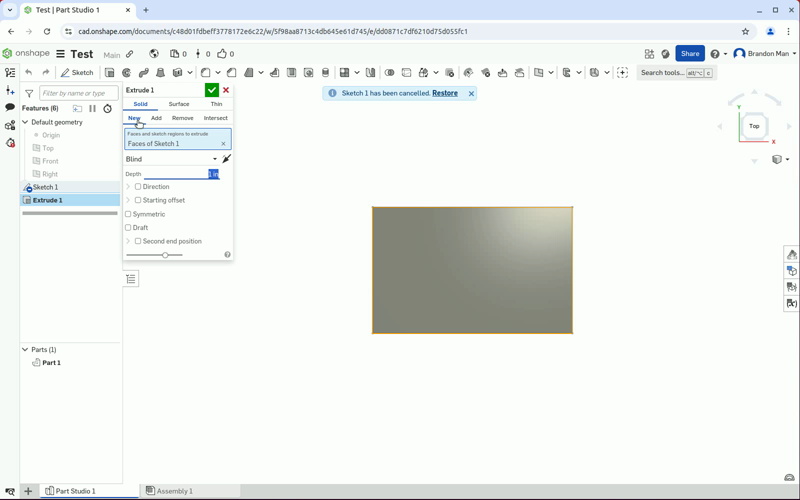
text(8.184)
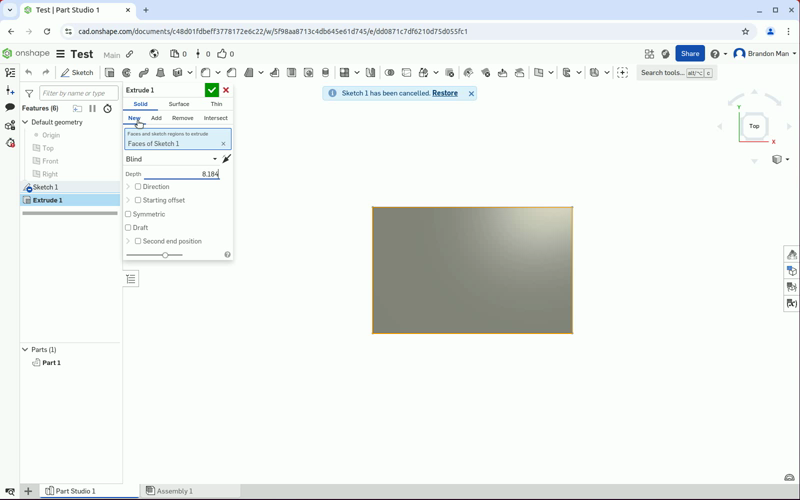
key(enter)
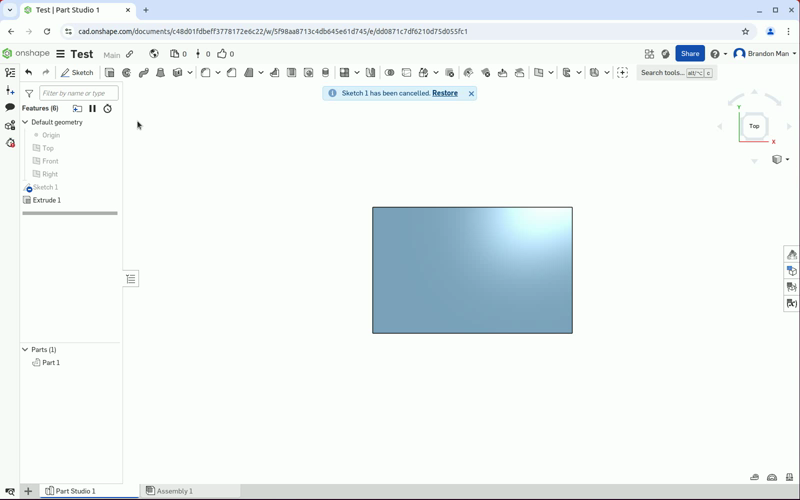
key(shift+h)
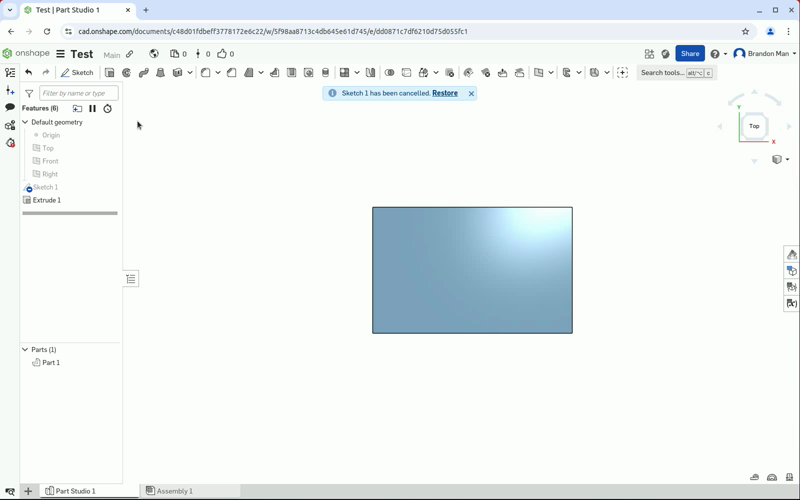
key(shift+h)
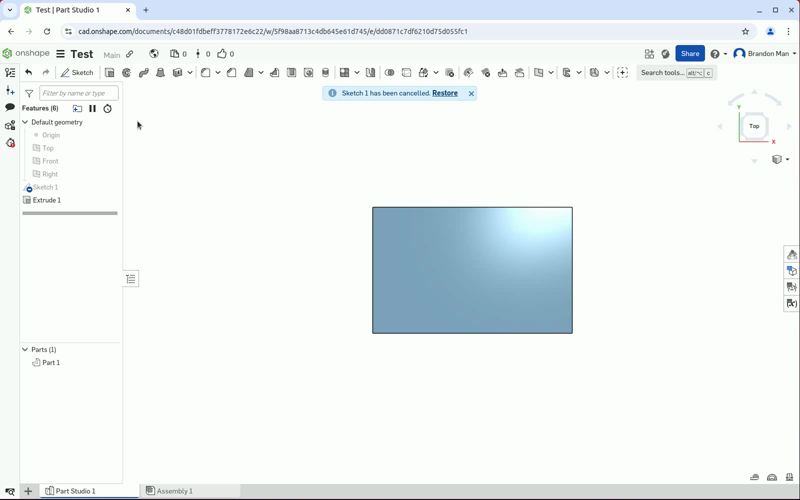
mouse_move(73, 189)
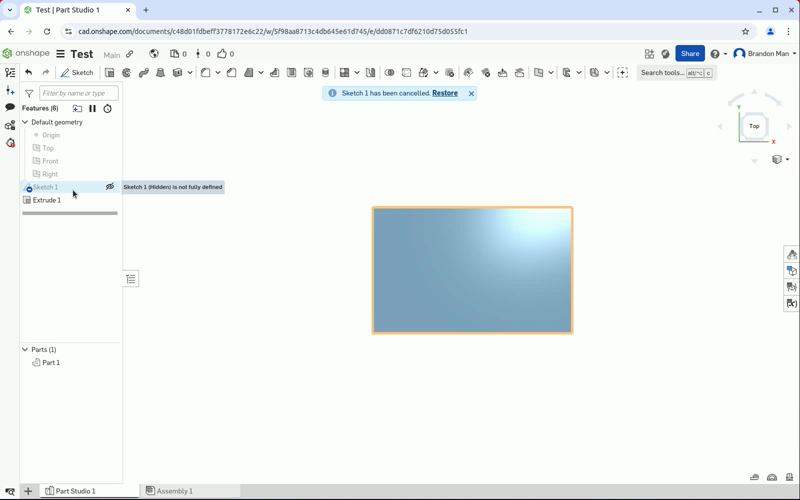
click(73, 189)
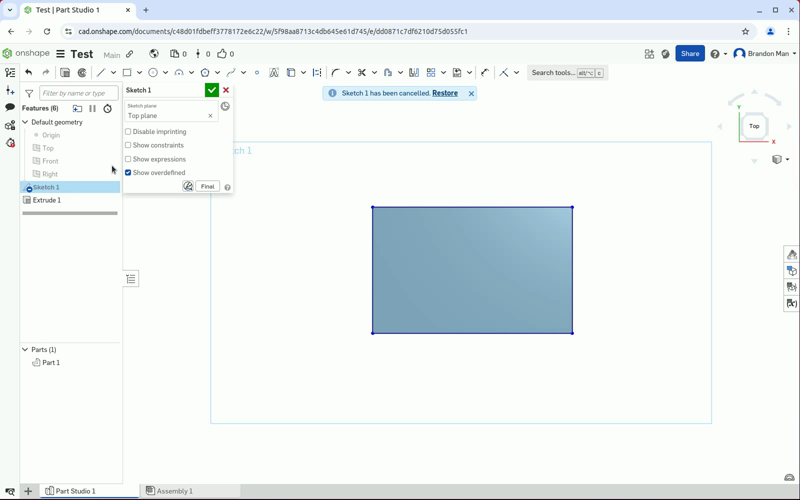
mouse_move(229, 92)
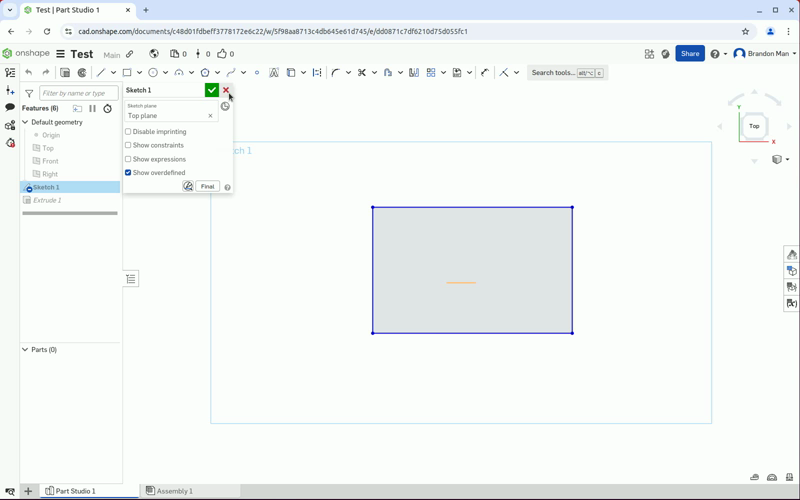
click(229, 92)
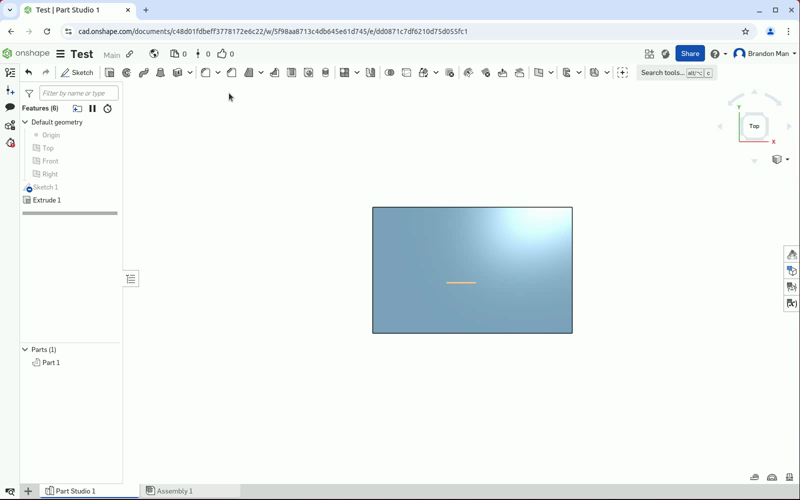
mouse_move(541, 75)
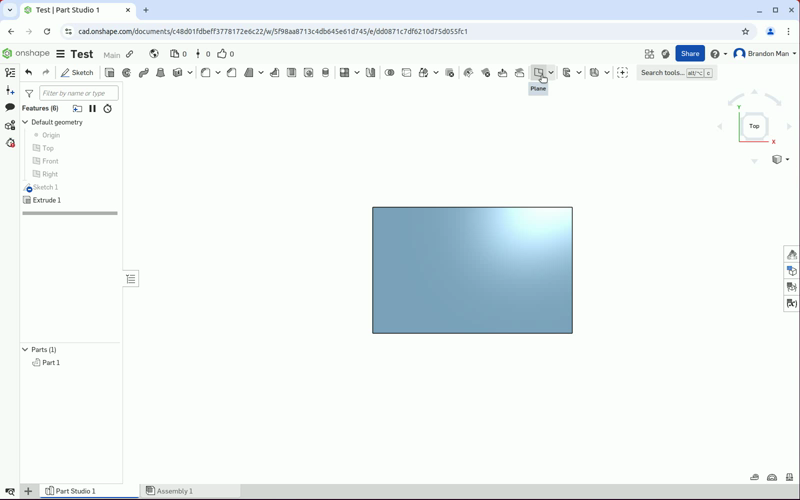
click(541, 75)
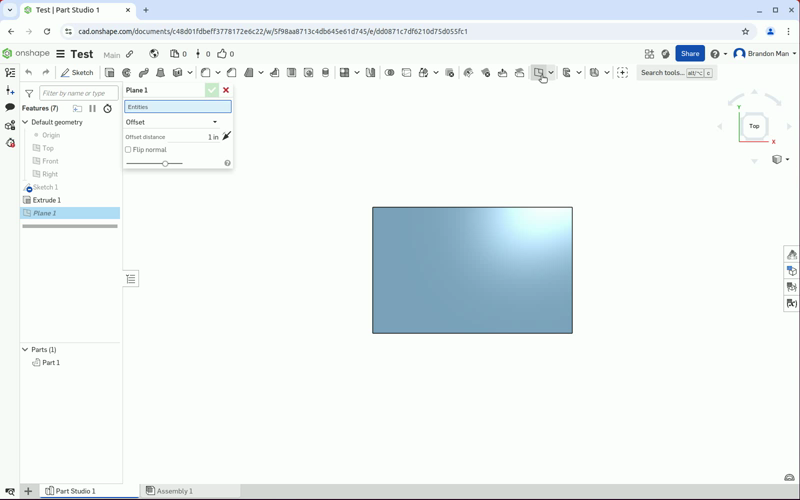
mouse_move(73, 150)
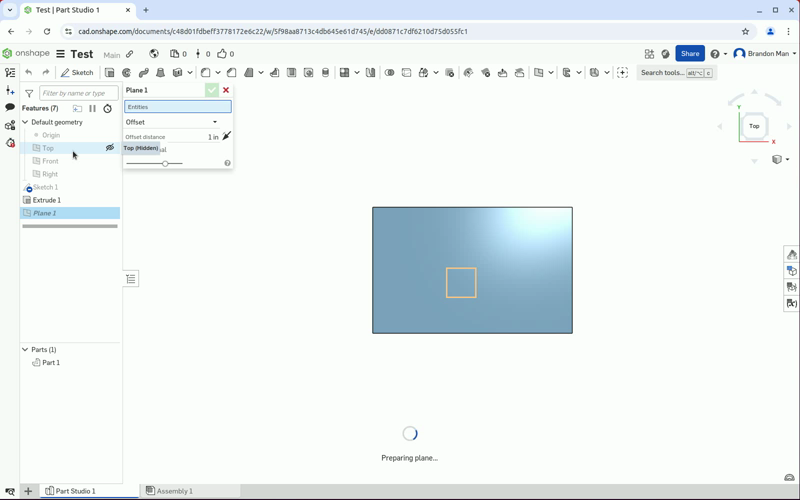
click(73, 150)
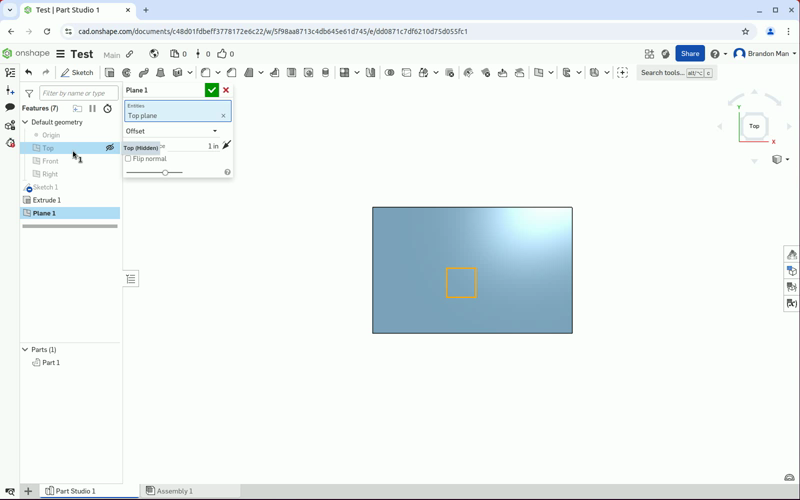
key(tab, 2)
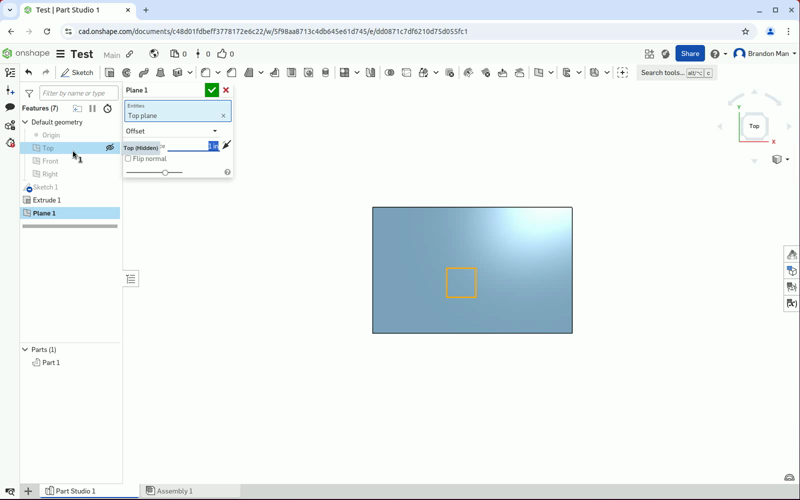
text(8.196)
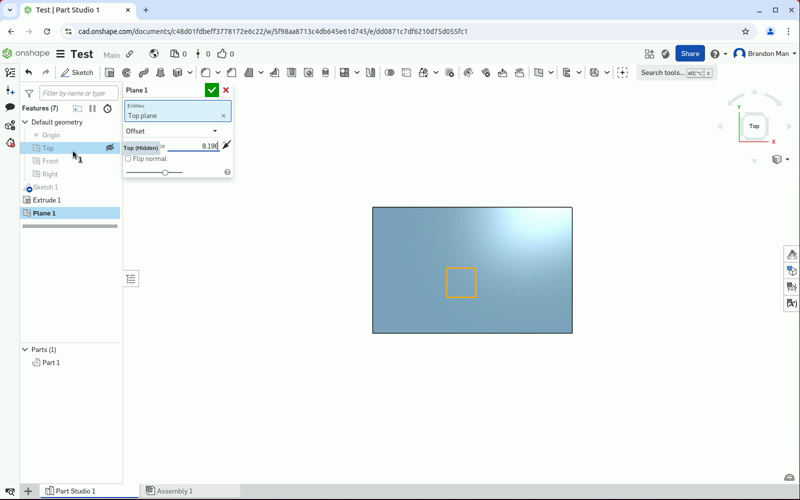
key(enter, 2)
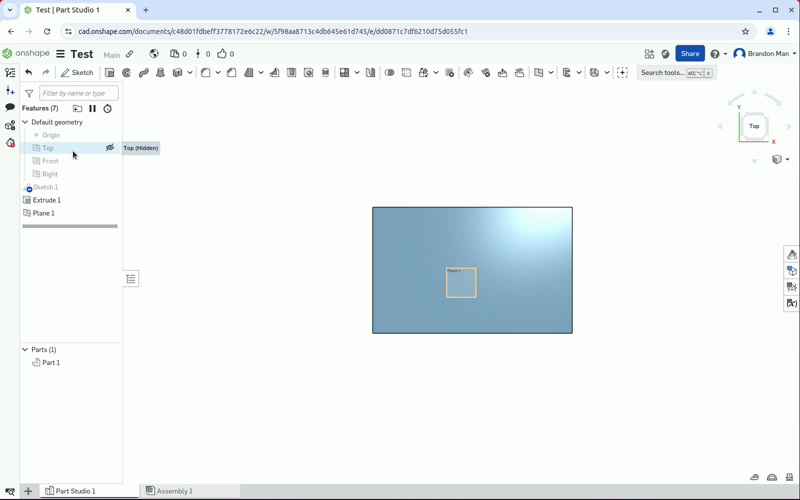
key(shift+s)
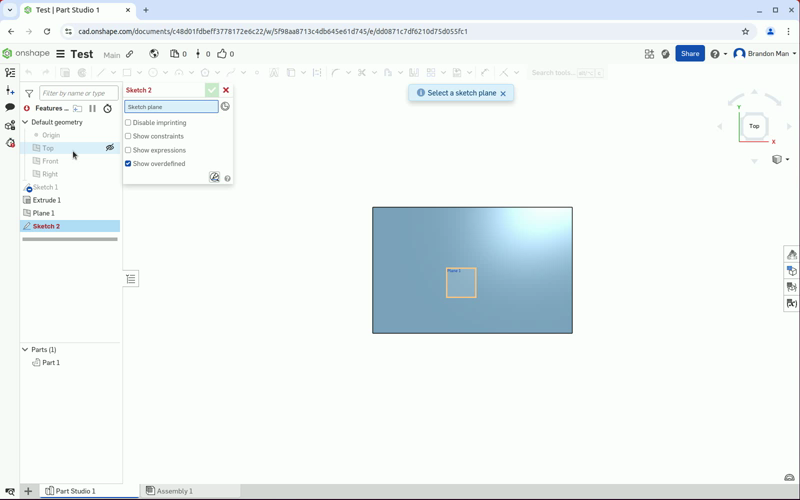
mouse_move(73, 215)
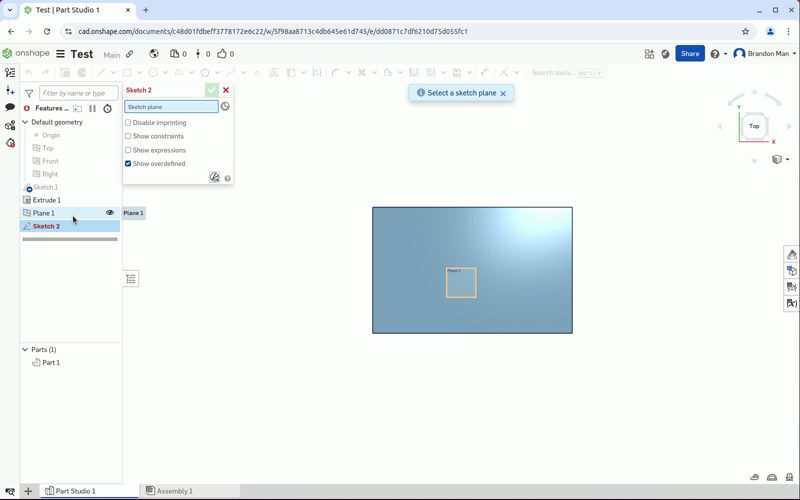
click(73, 215)
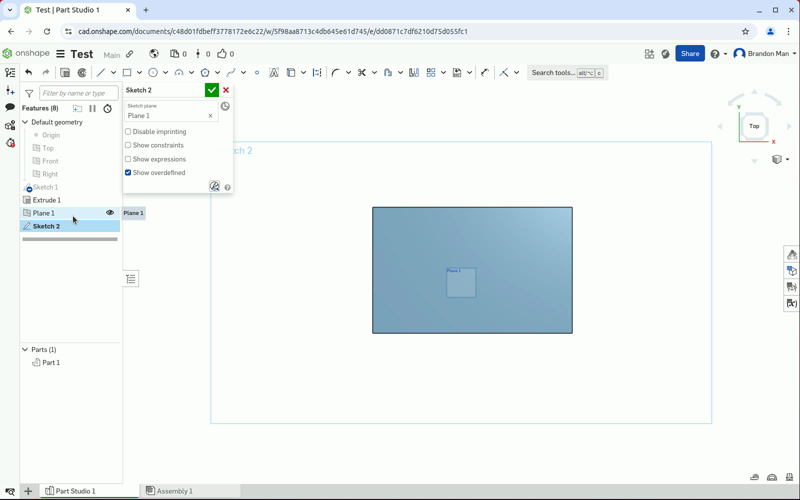
mouse_move(73, 352)
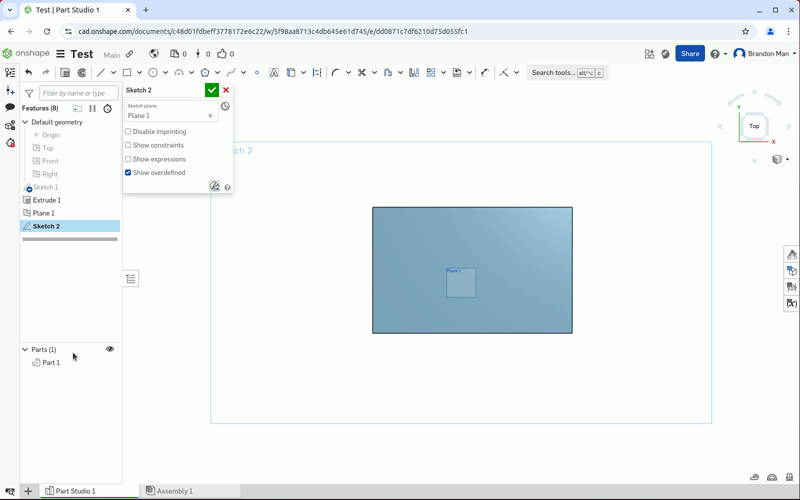
key(y)
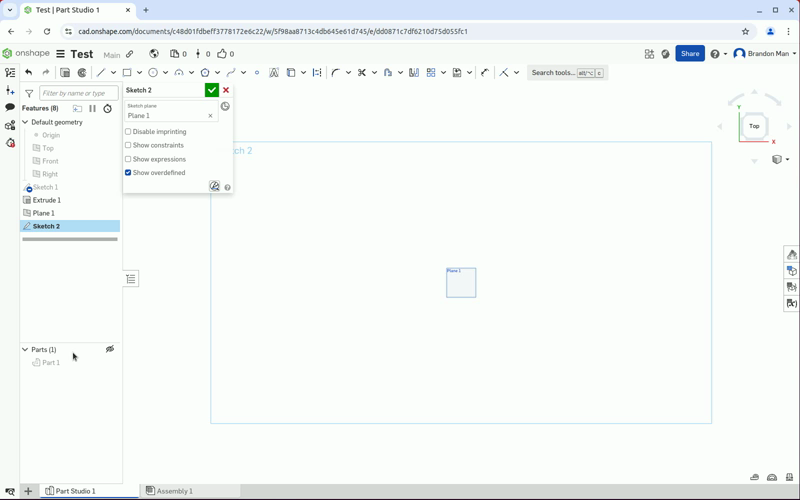
key(c)
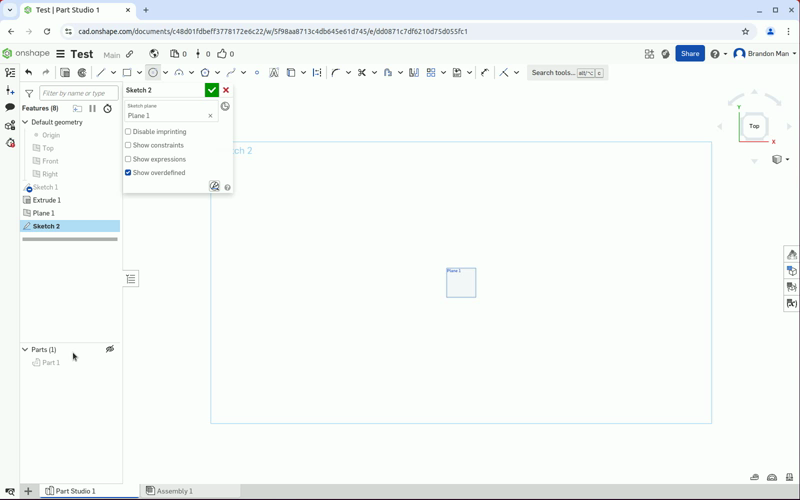
key_down(shift)
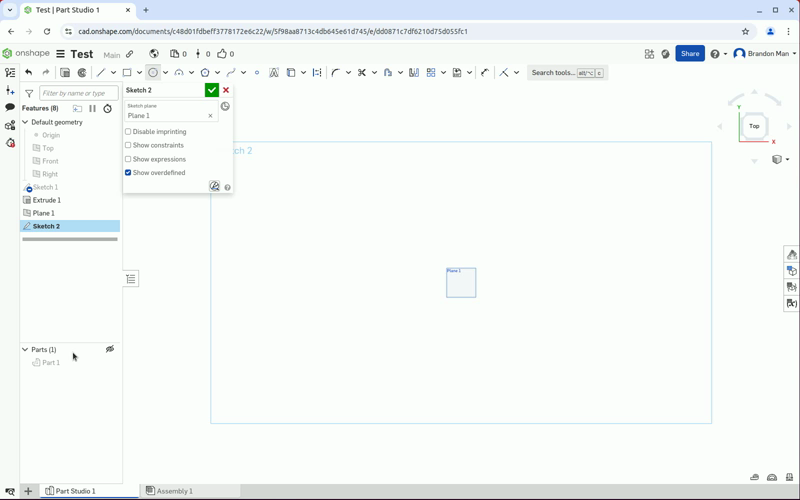
mouse_move(543, 313)
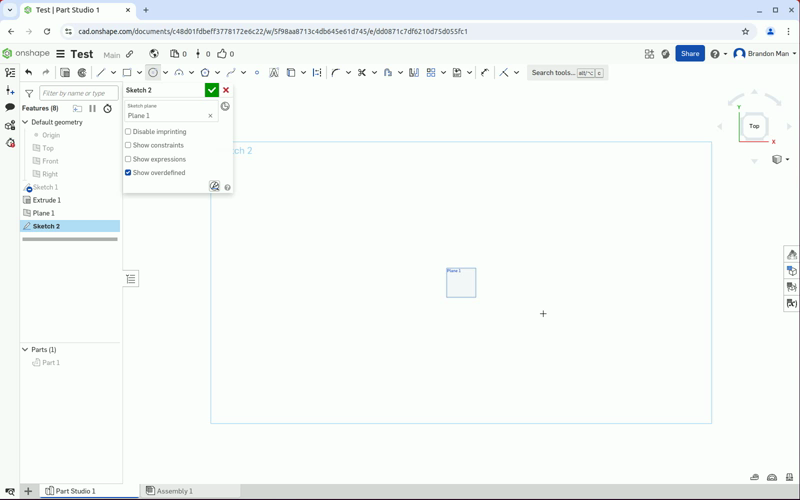
click(543, 313)
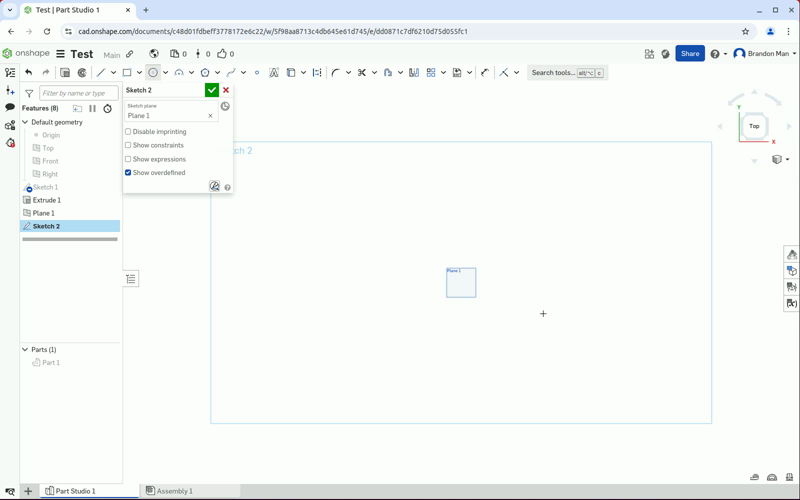
key_up(shift)
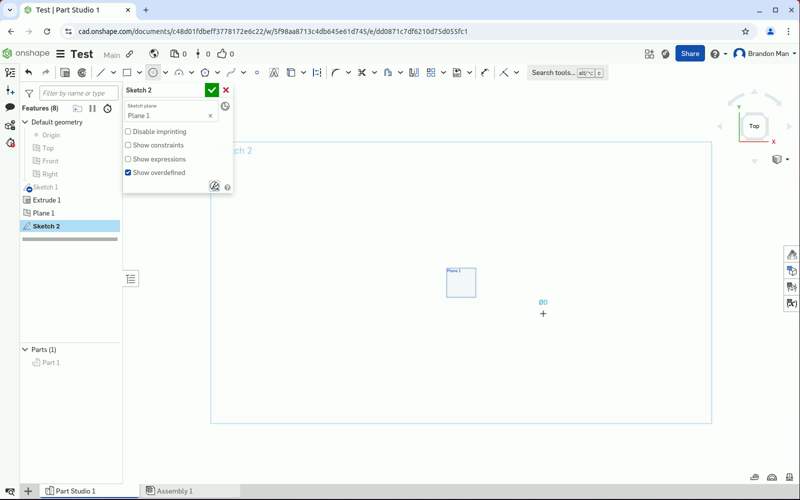
mouse_move(553, 313)
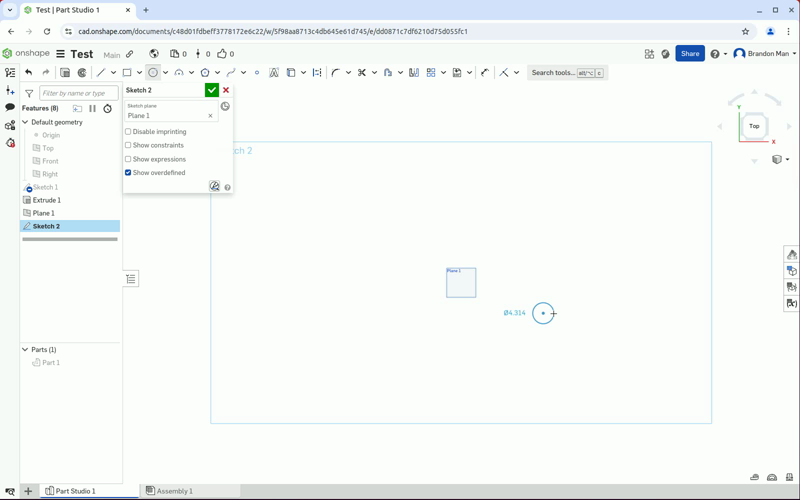
click(553, 313)
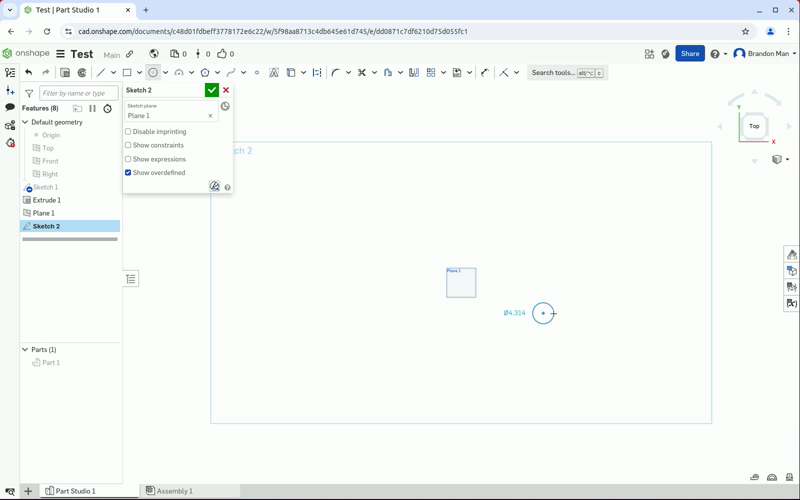
key(esc)
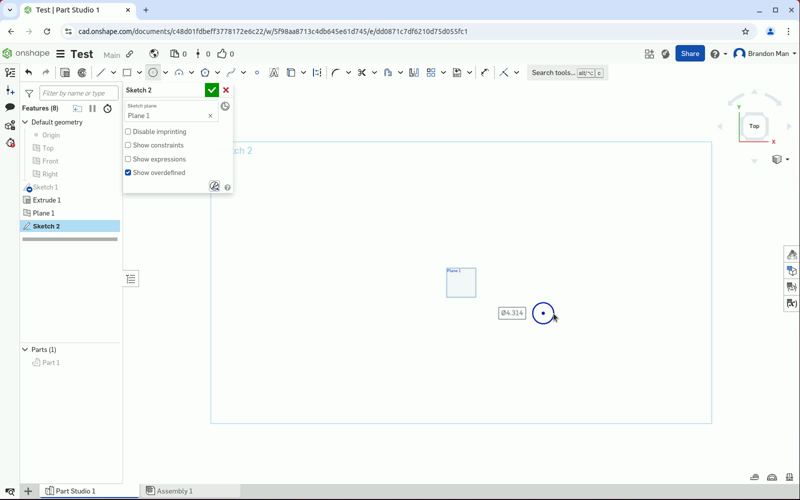
mouse_move(544, 307)
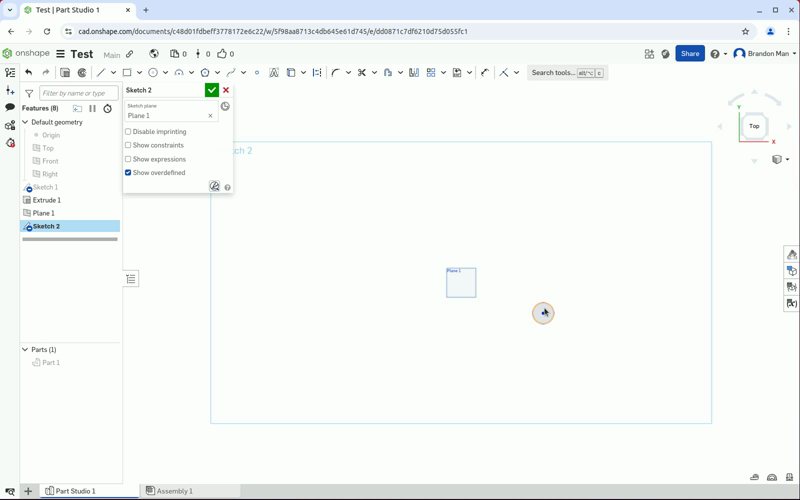
scroll(6)
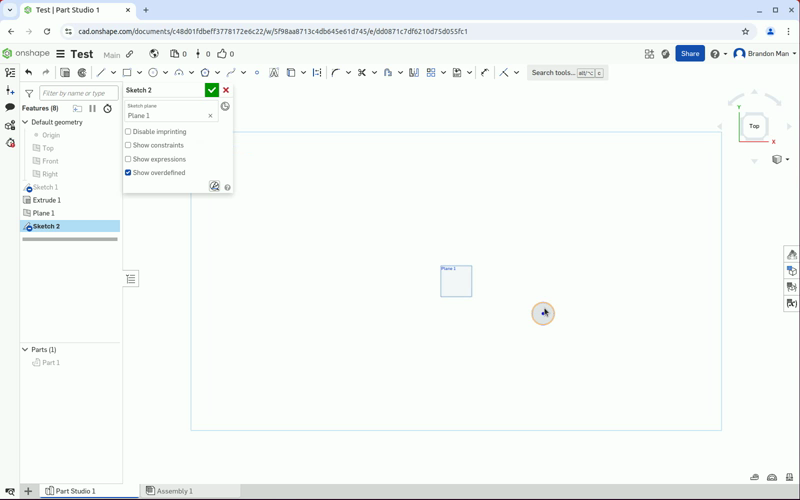
scroll(6)
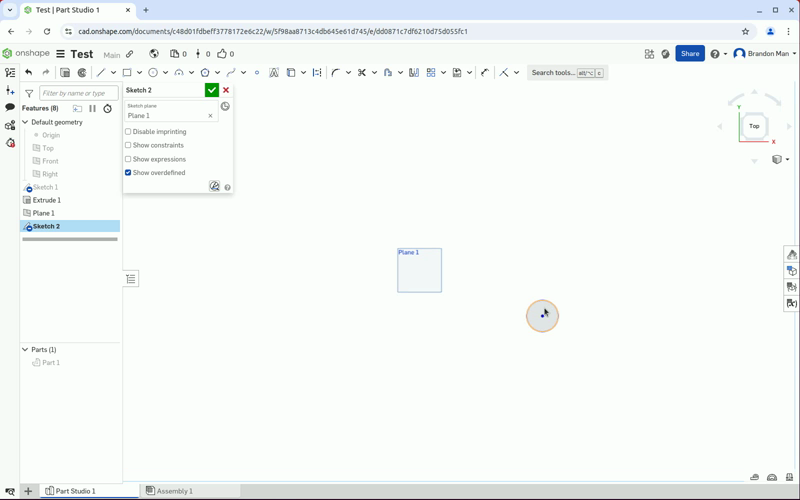
scroll(6)
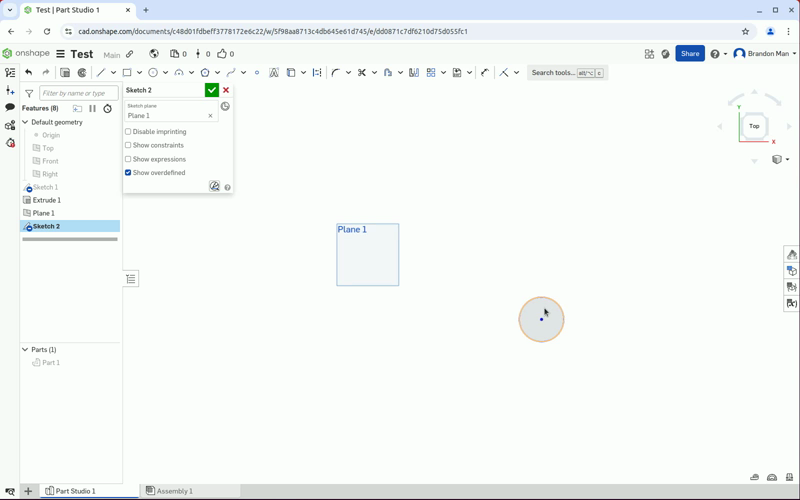
scroll(6)
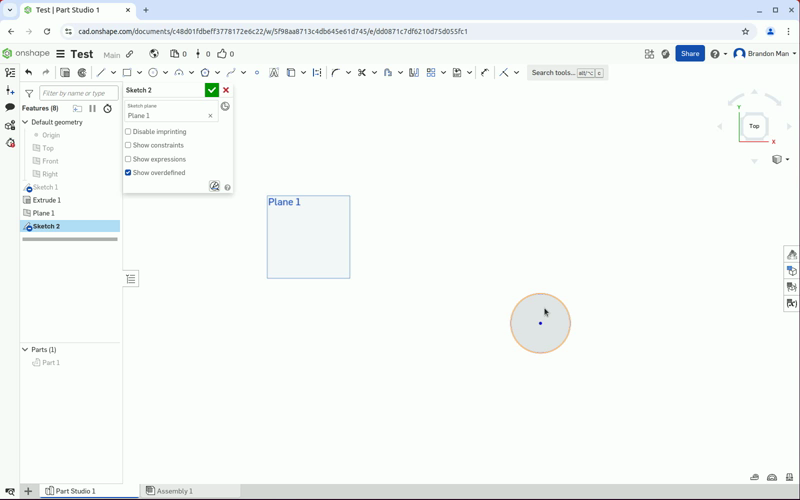
scroll(6)
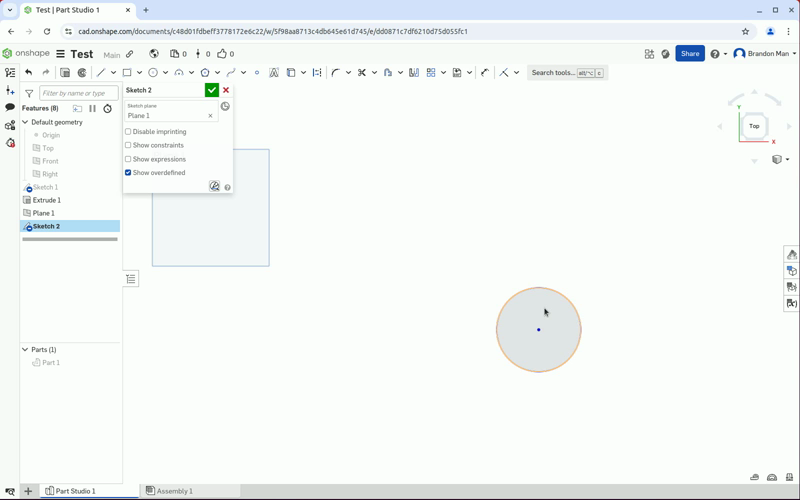
scroll(6)
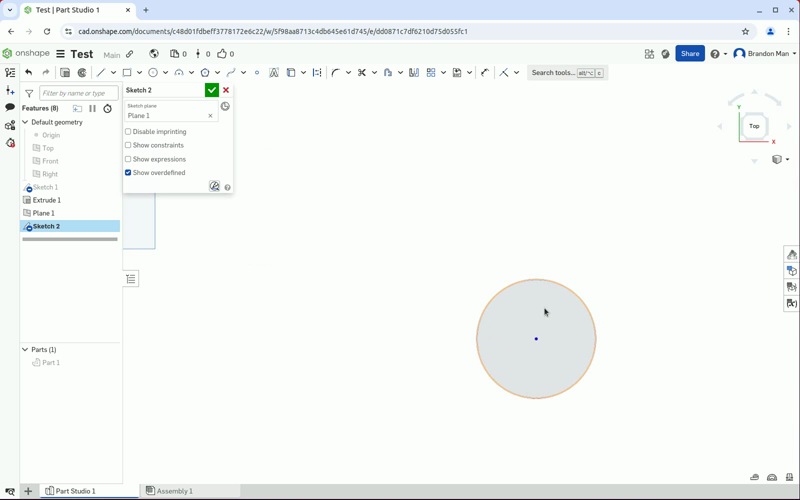
scroll(6)
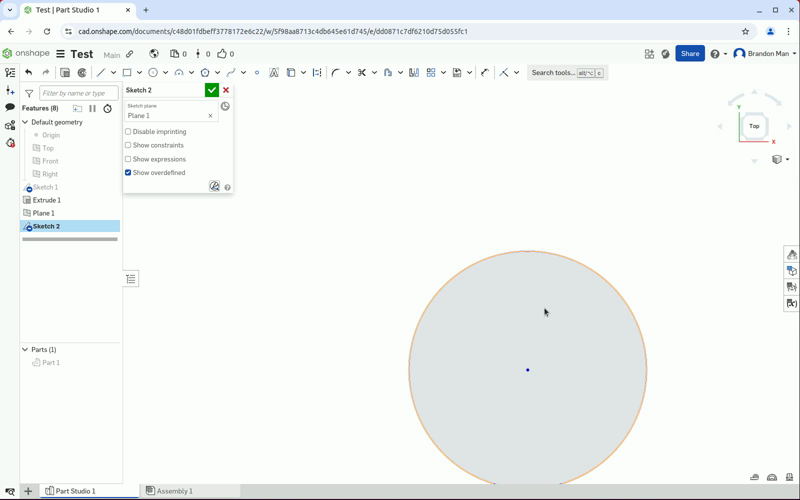
click(544, 307)
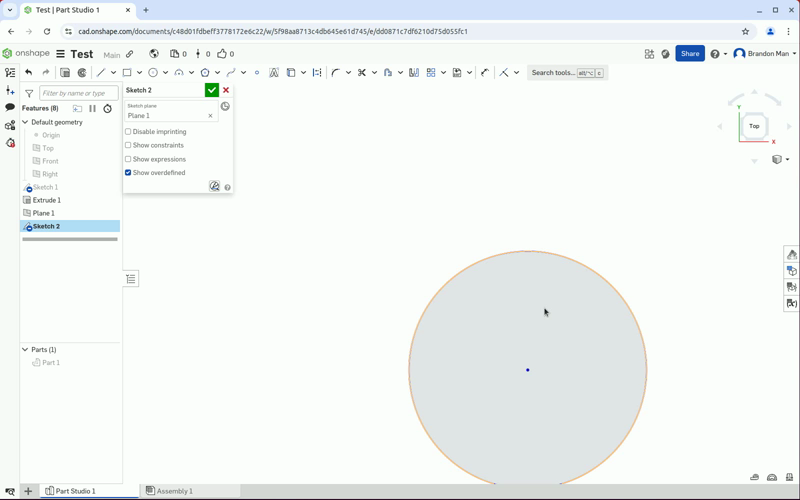
scroll(-6)
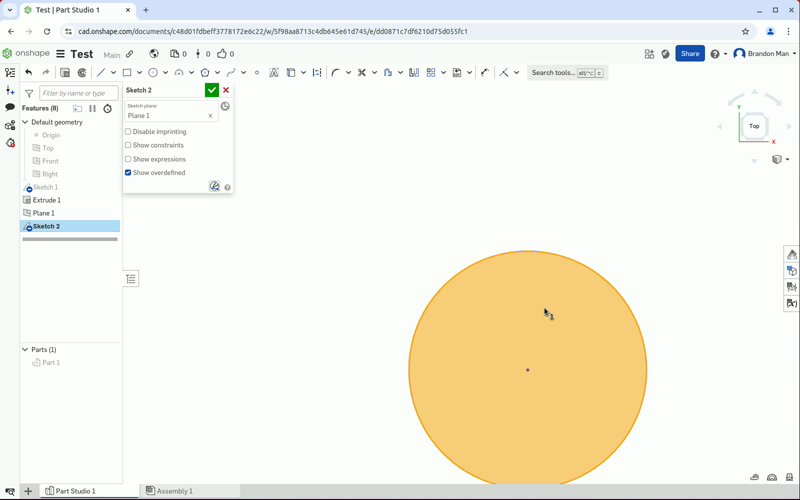
scroll(-6)
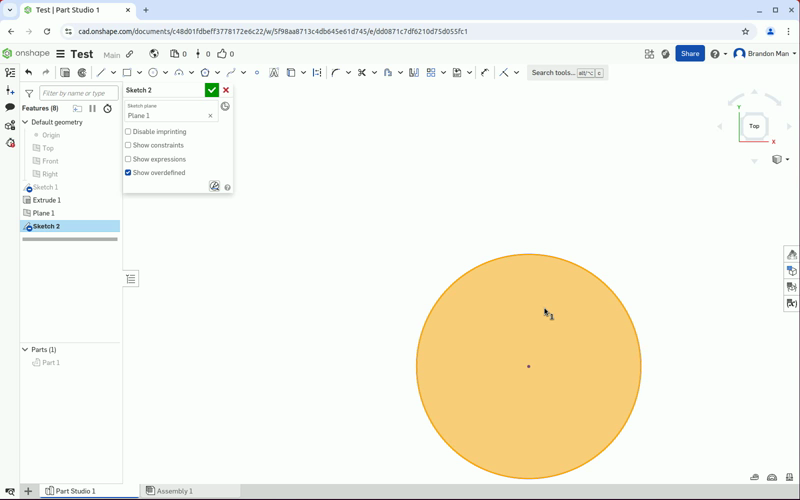
scroll(-6)
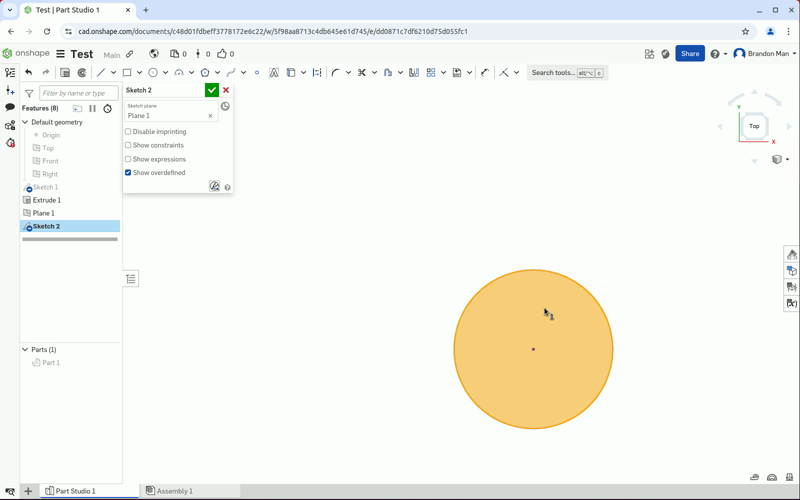
scroll(-6)
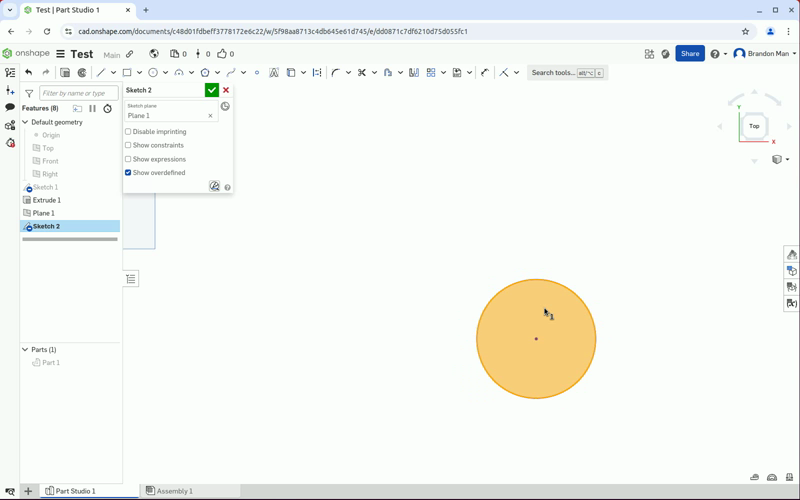
scroll(-6)
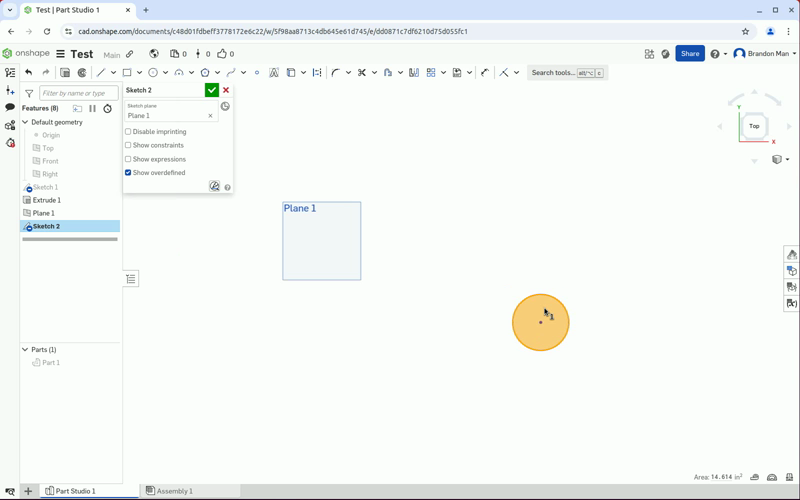
scroll(-6)
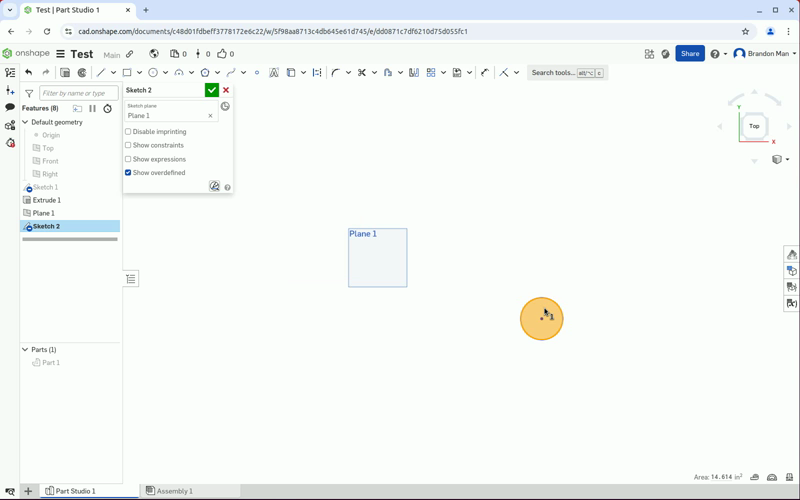
scroll(-6)
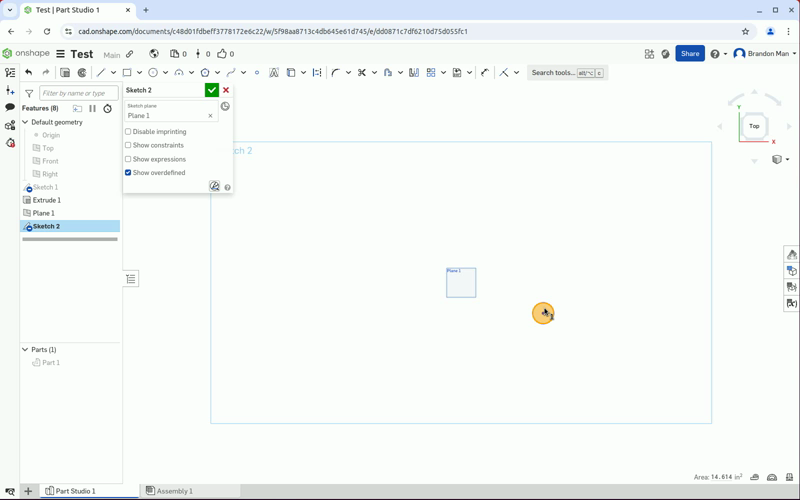
mouse_move(73, 352)
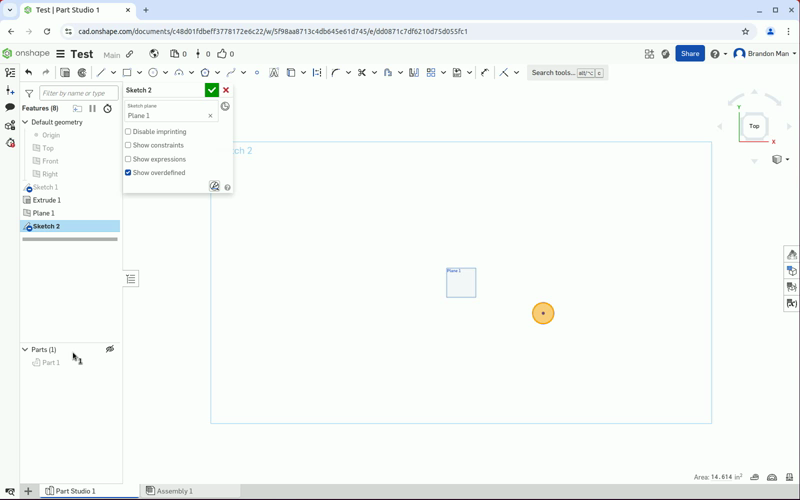
key(shift+y)
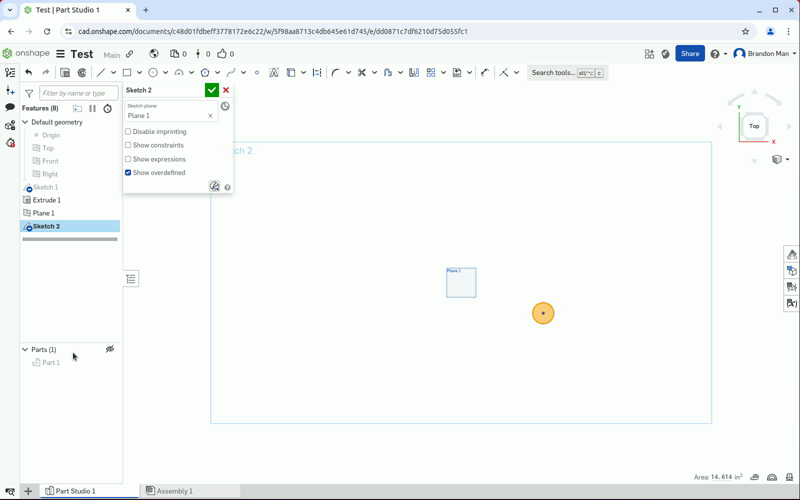
key(shift+e)
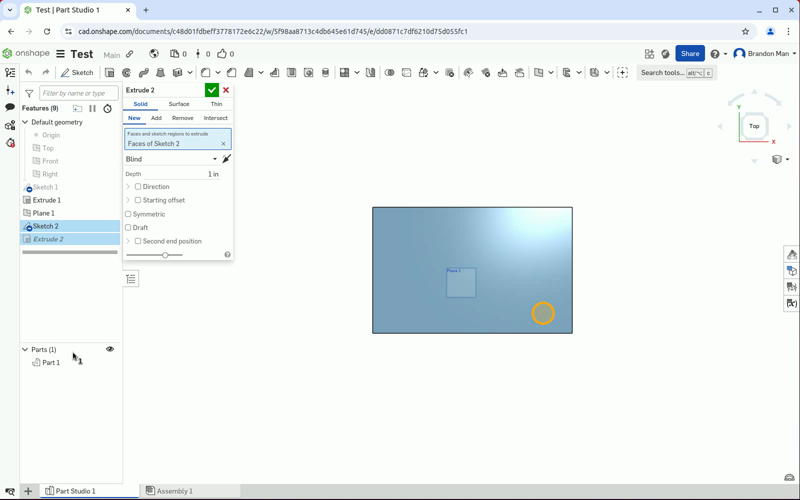
mouse_move(143, 106)
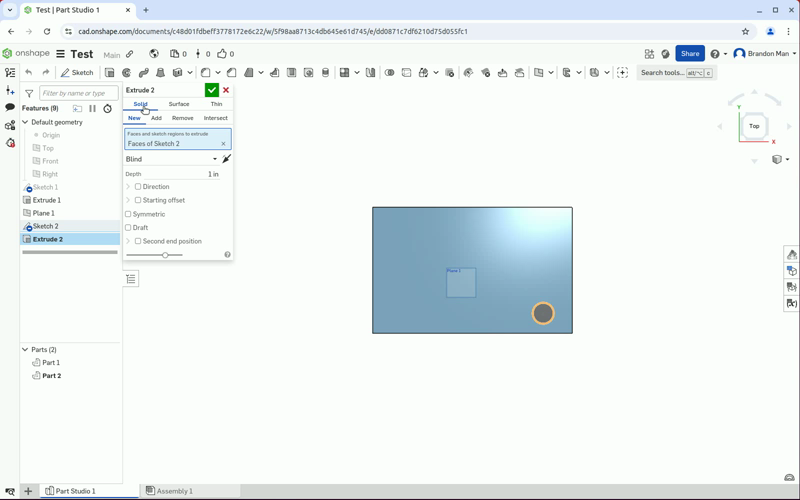
click(143, 106)
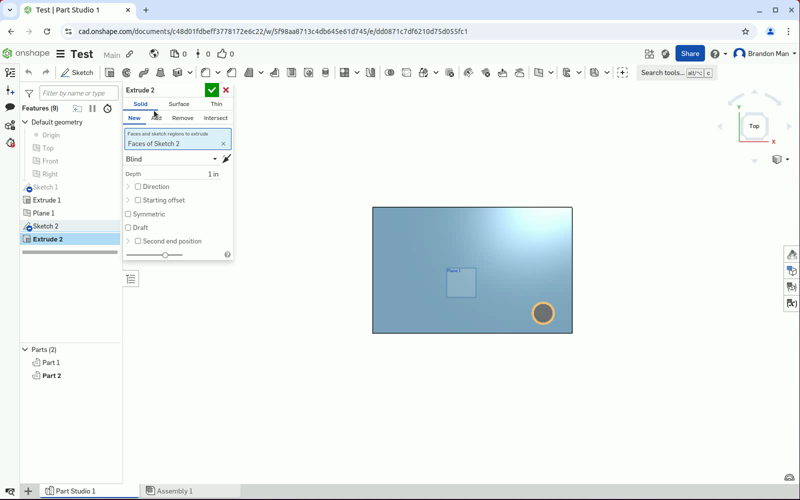
mouse_move(186, 120)
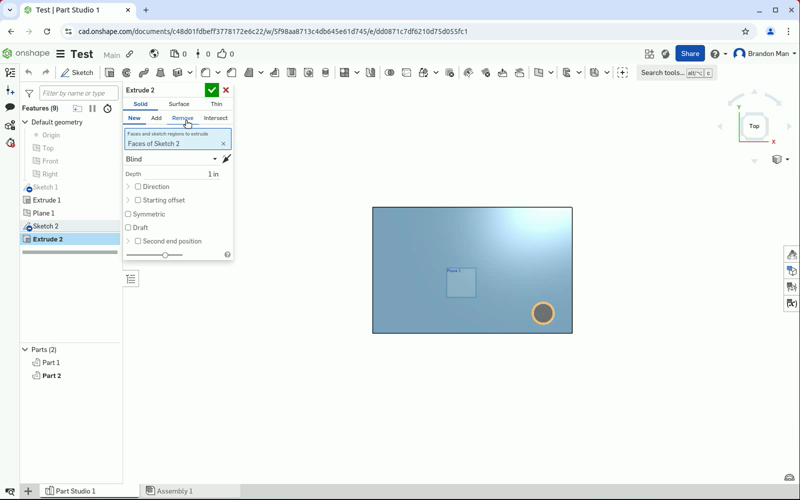
click(186, 120)
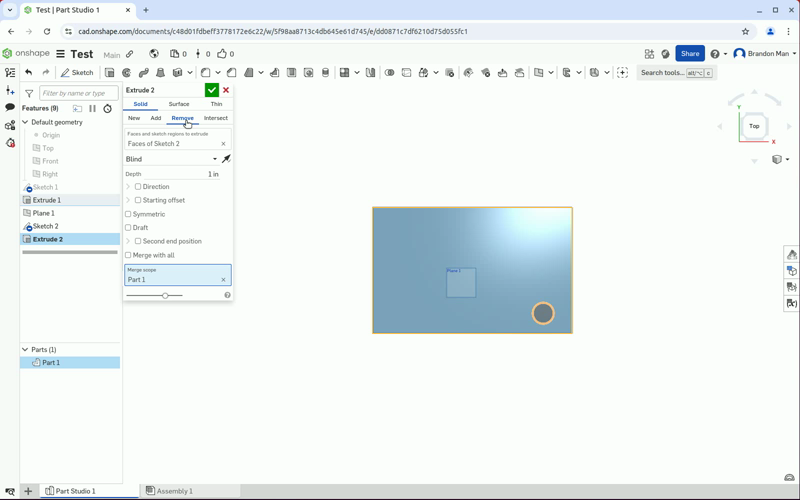
key(tab, 4)
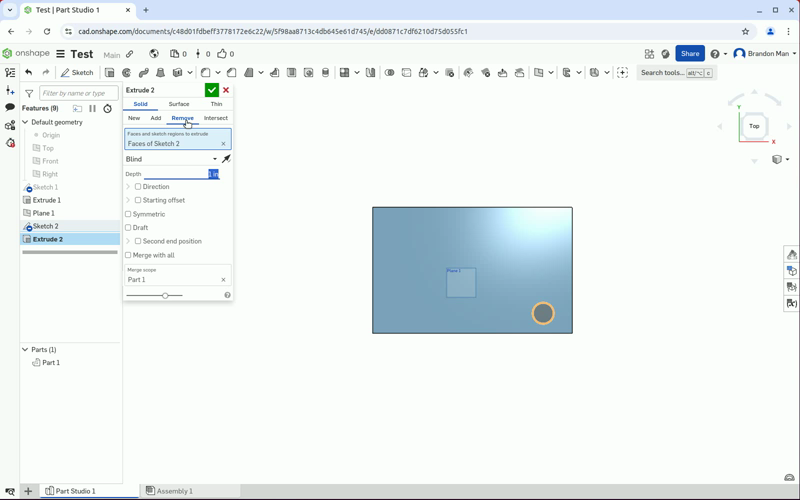
text(17.09)
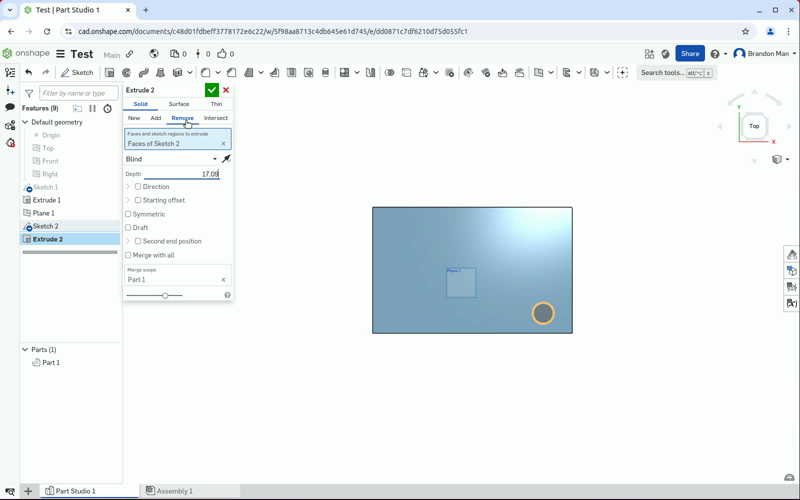
key(tab, 6)
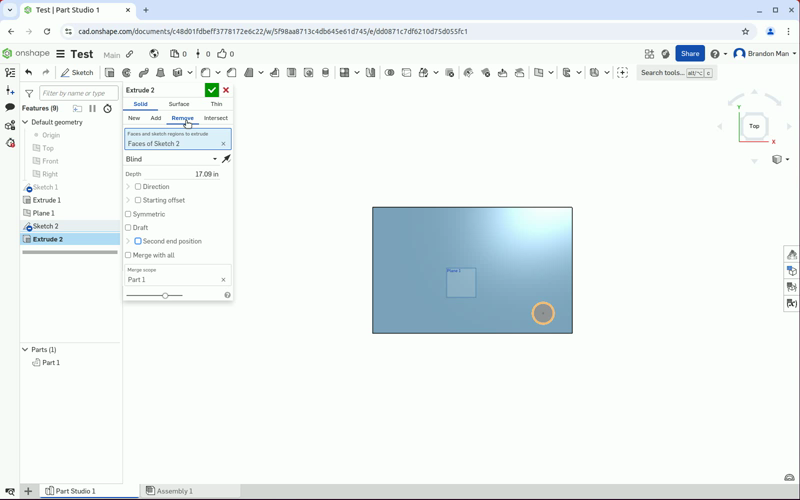
key(space)
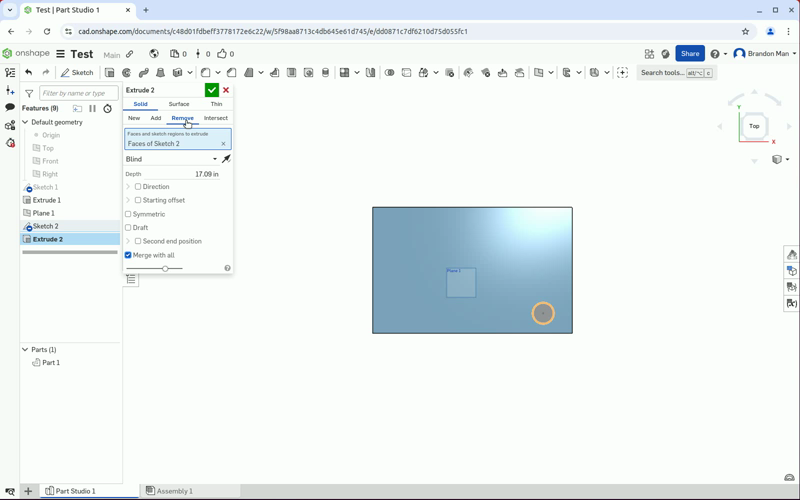
key(enter)
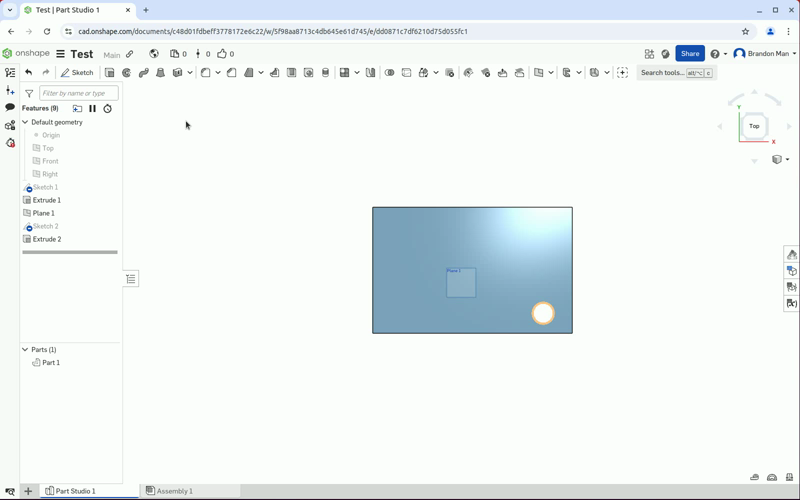
key(shift+h)
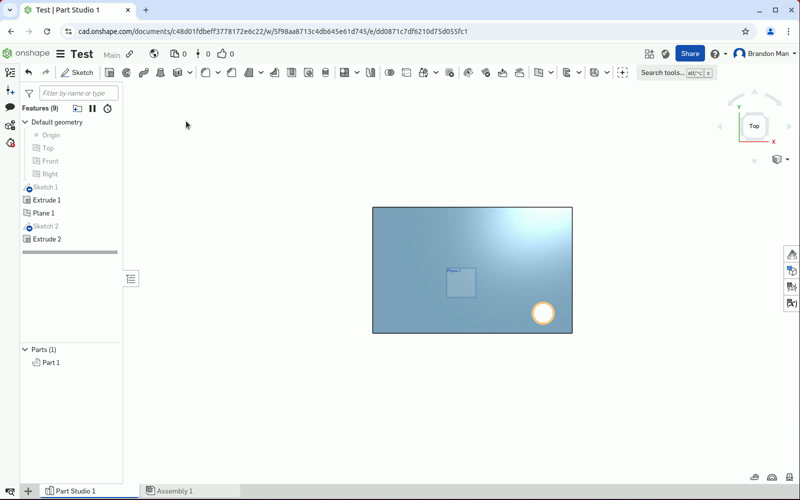
key(shift+h)
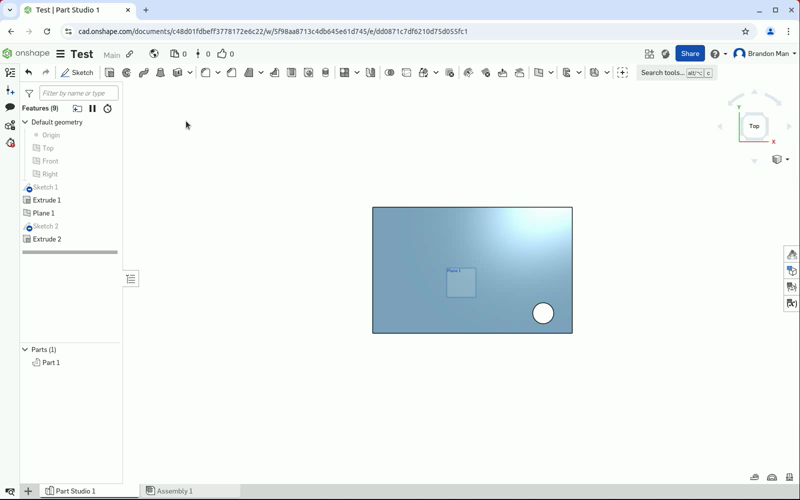
mouse_move(73, 189)
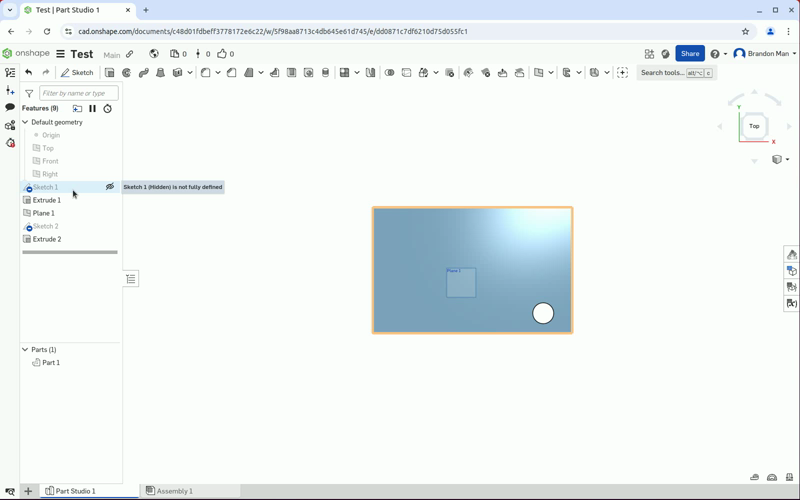
click(73, 189)
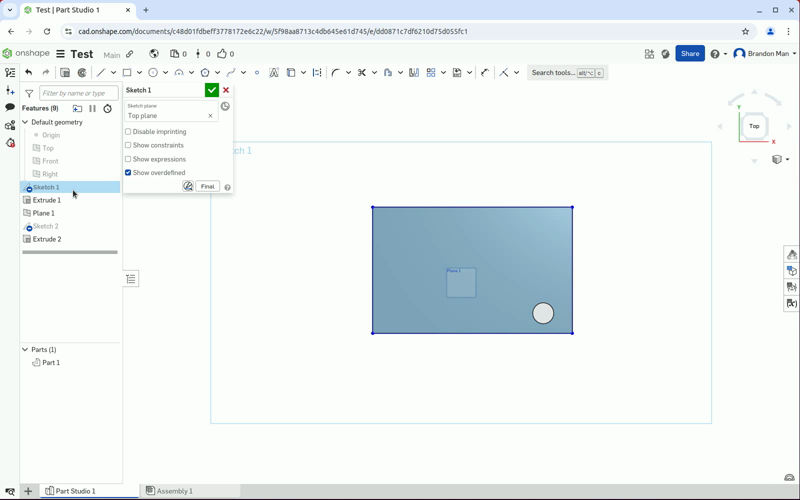
mouse_move(229, 92)
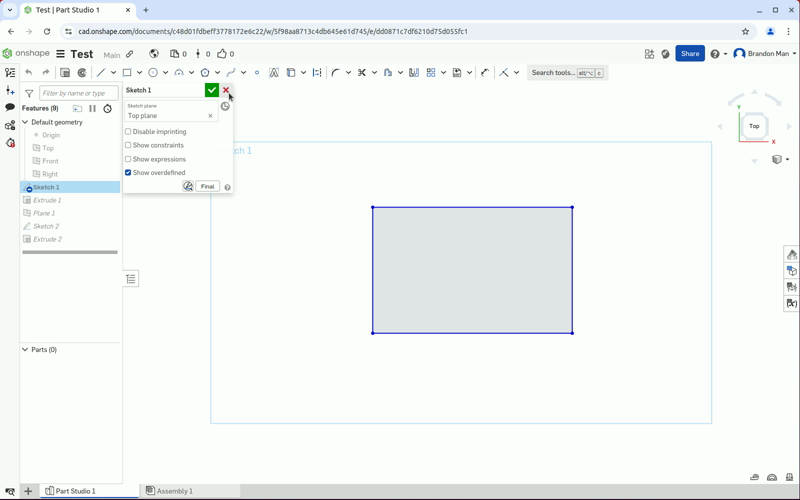
click(229, 92)
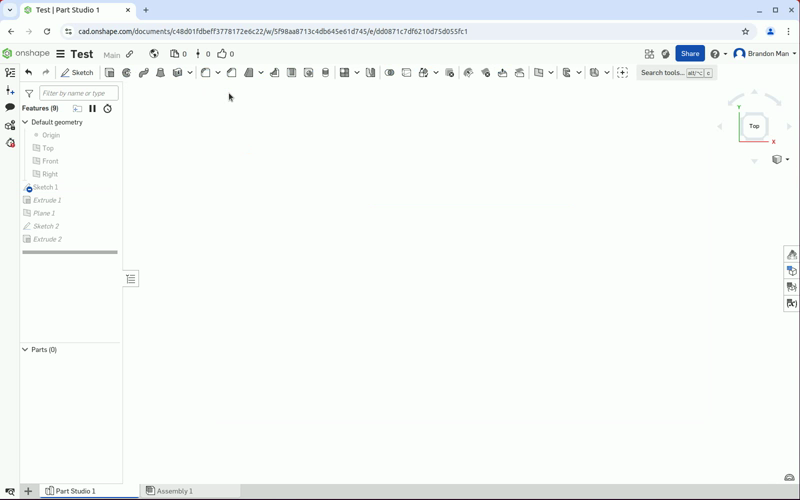
key(shift+s)
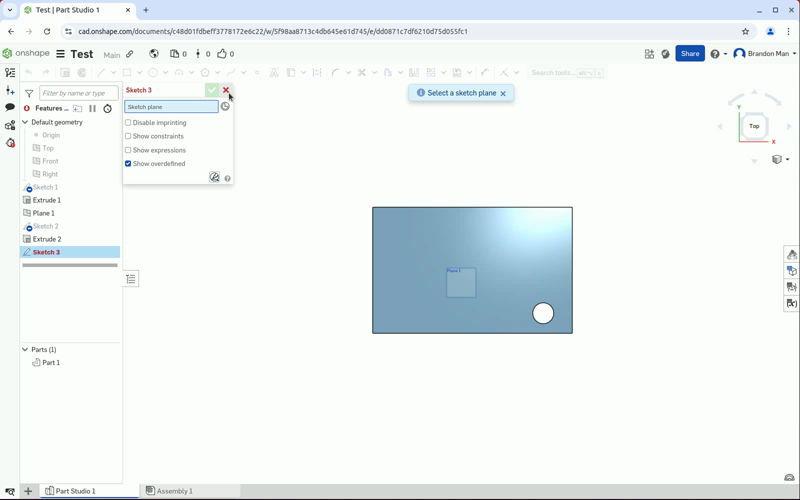
mouse_move(73, 215)
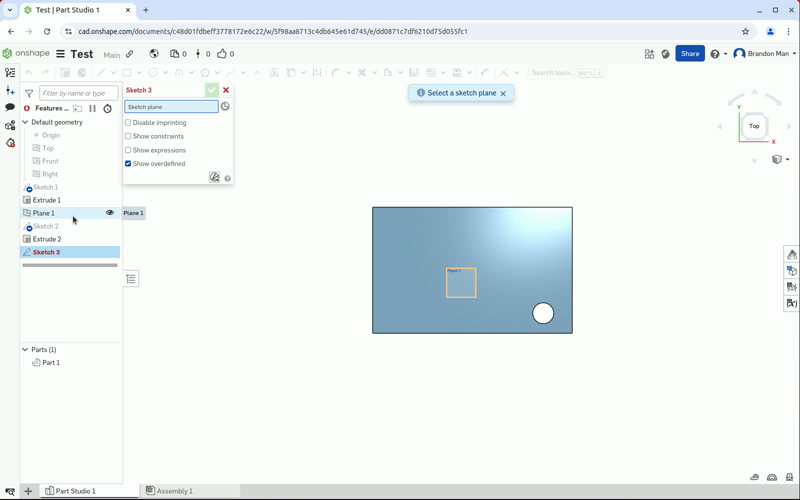
click(73, 215)
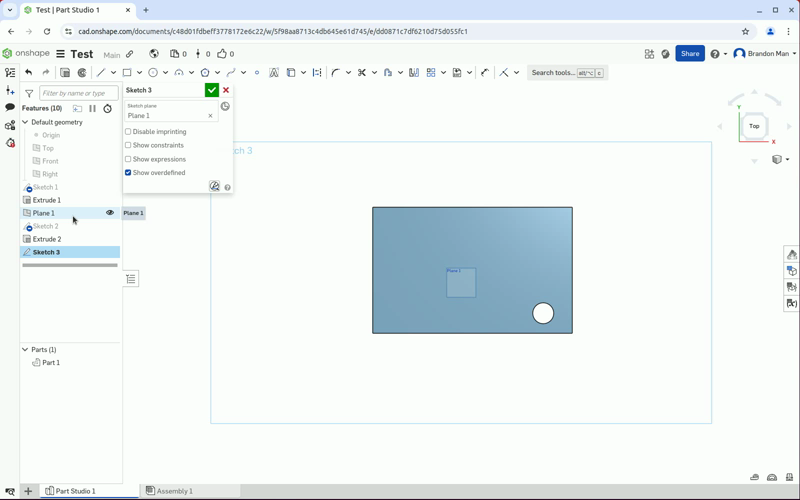
mouse_move(73, 352)
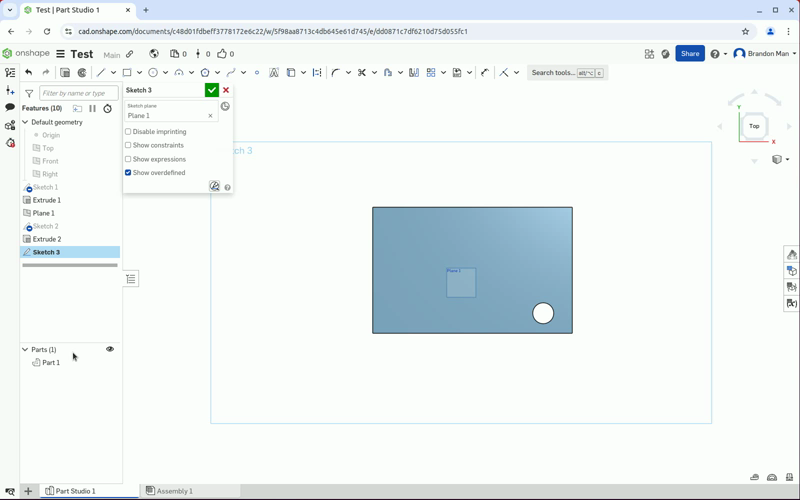
key(y)
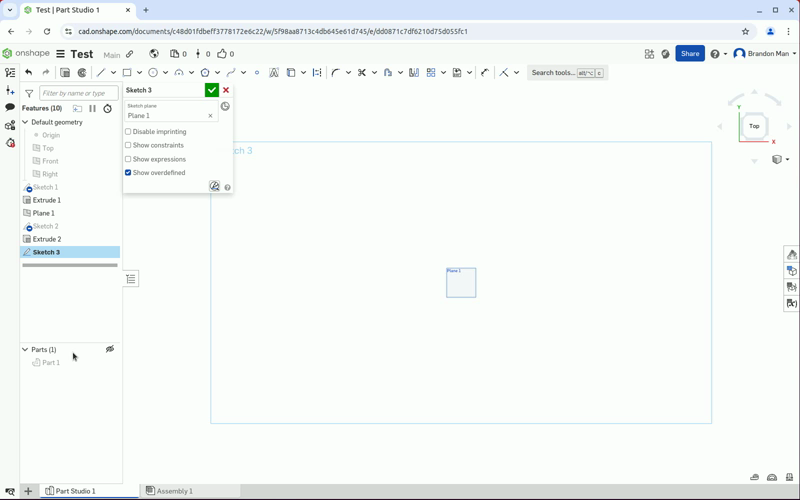
key(c)
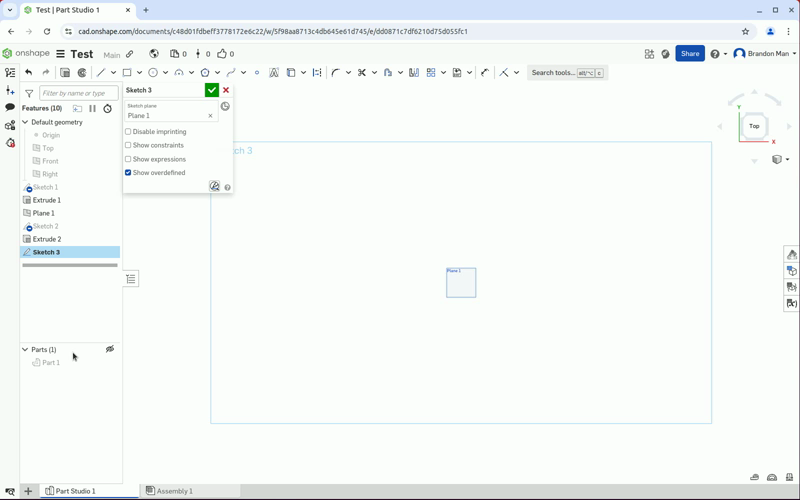
key_down(shift)
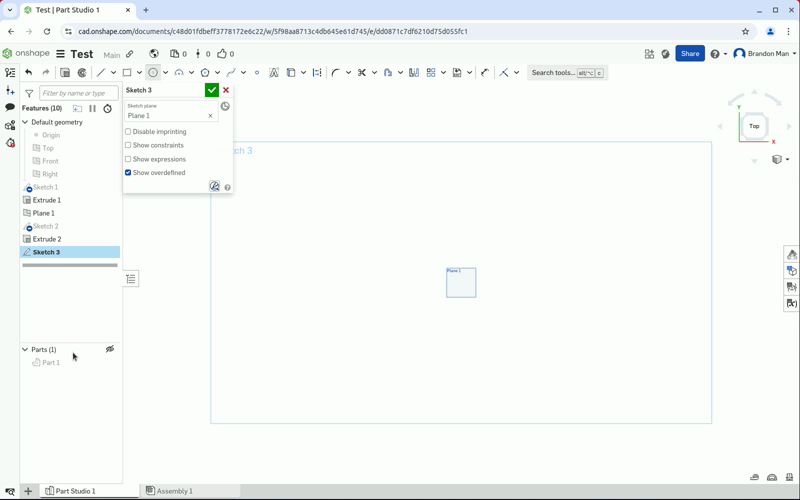
mouse_move(541, 230)
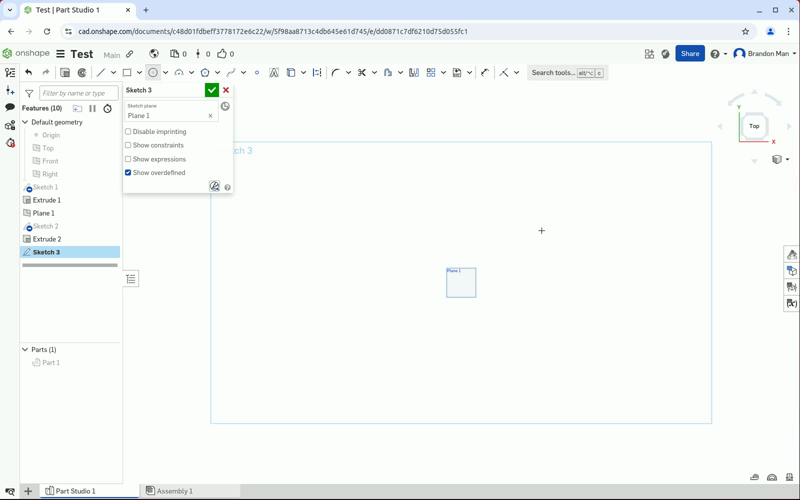
click(541, 230)
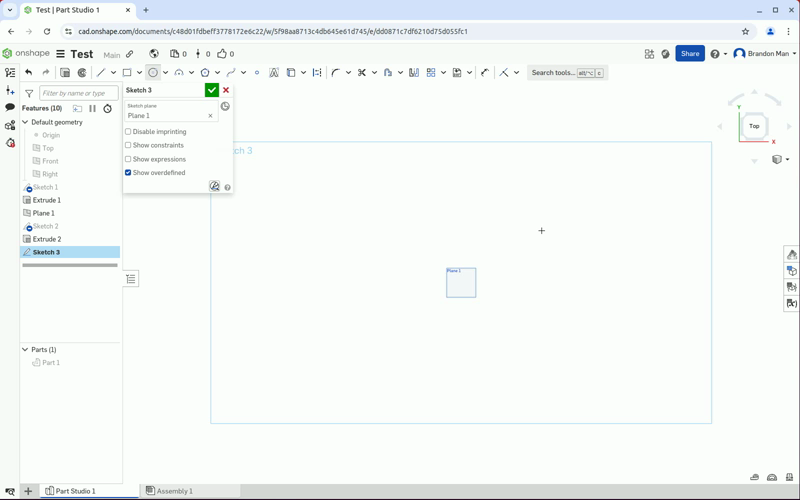
key_up(shift)
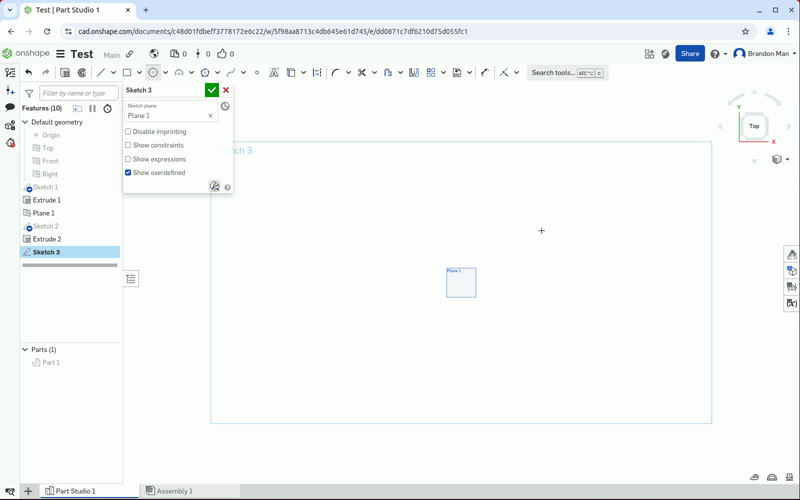
mouse_move(552, 230)
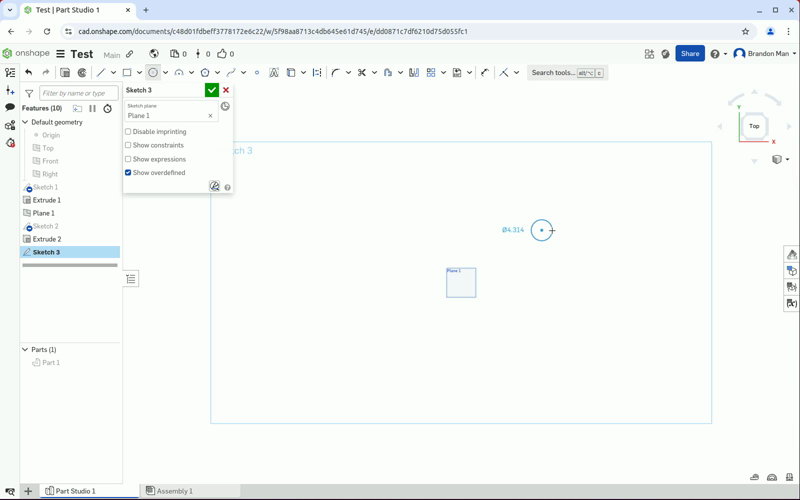
click(552, 230)
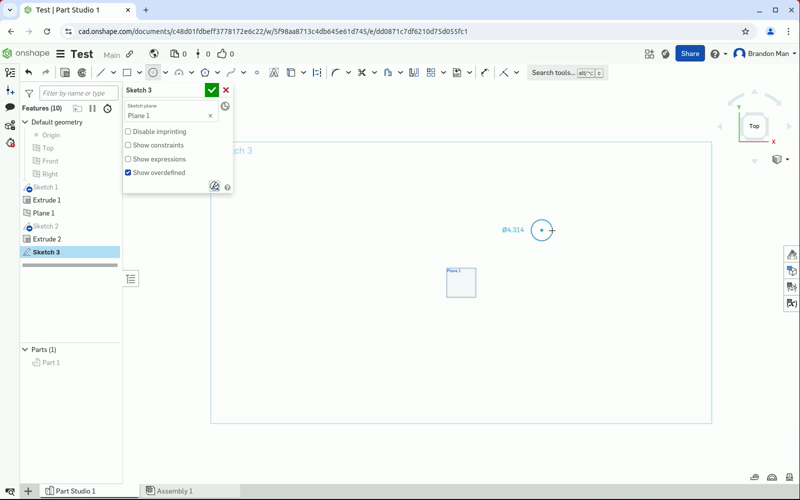
key(esc)
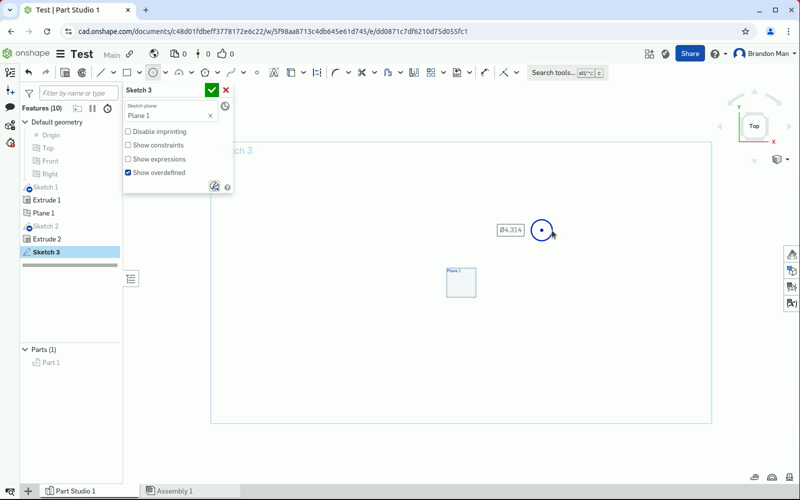
mouse_move(540, 239)
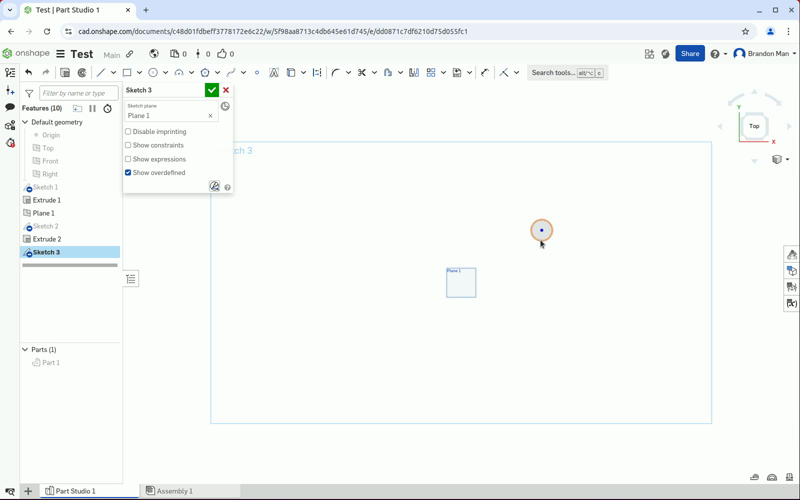
scroll(6)
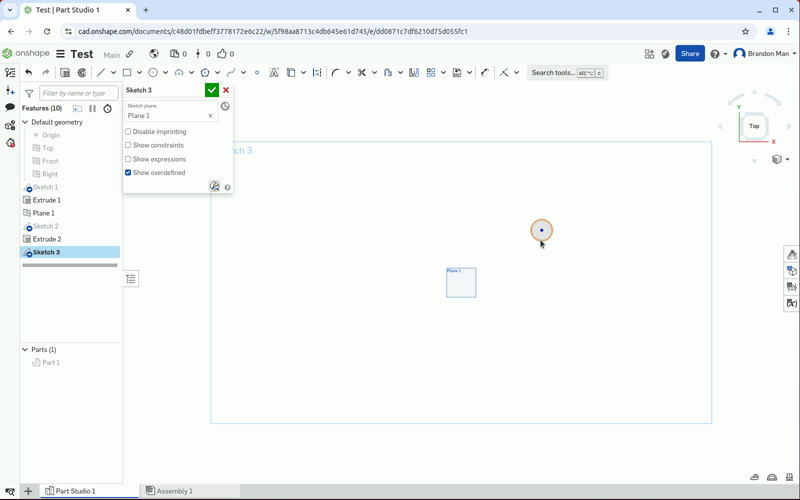
scroll(6)
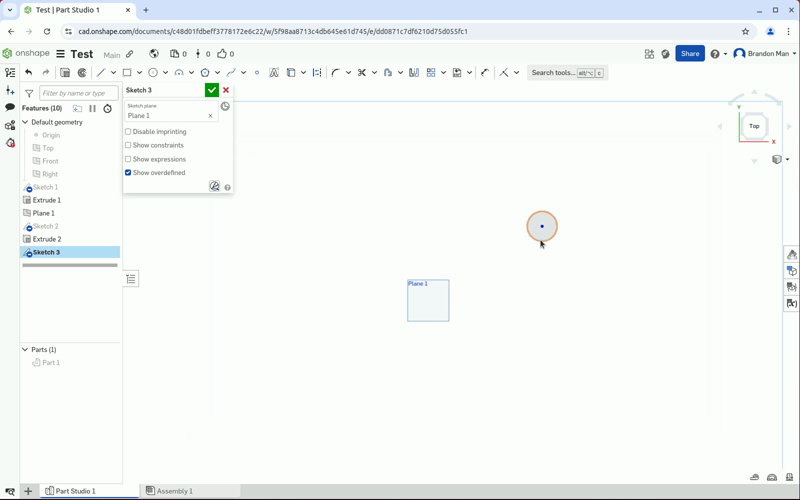
scroll(6)
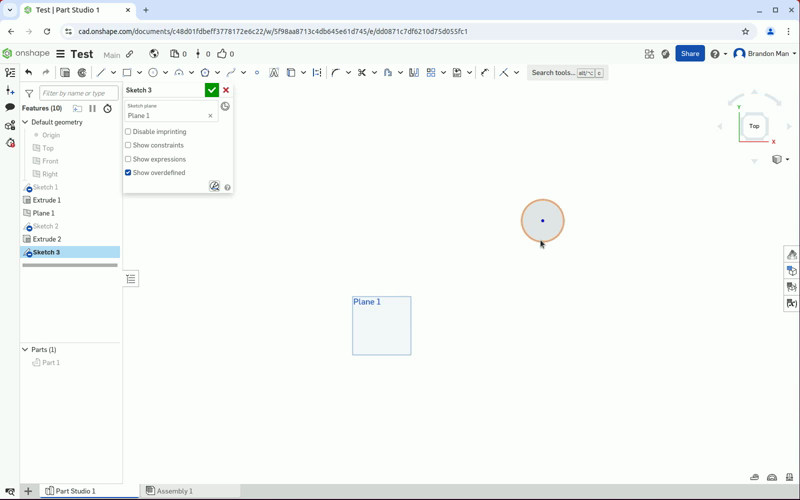
scroll(6)
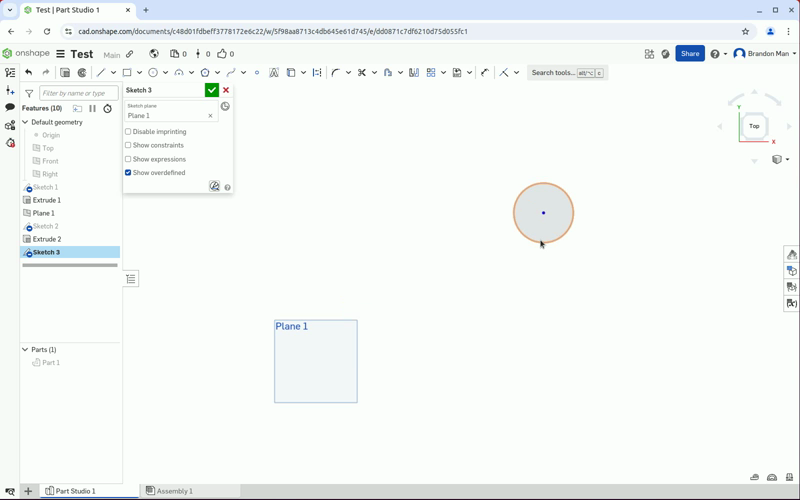
scroll(6)
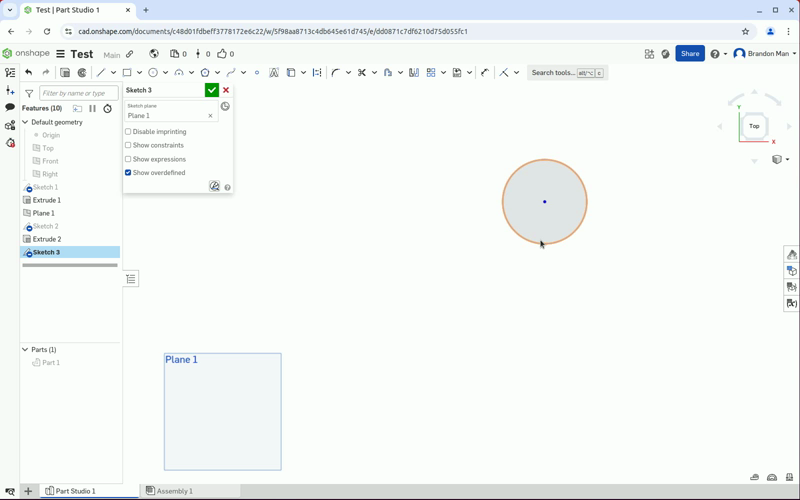
scroll(6)
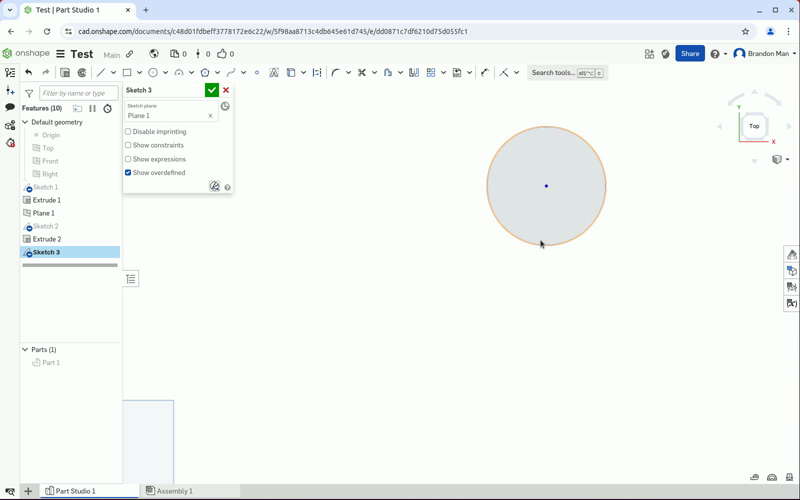
scroll(6)
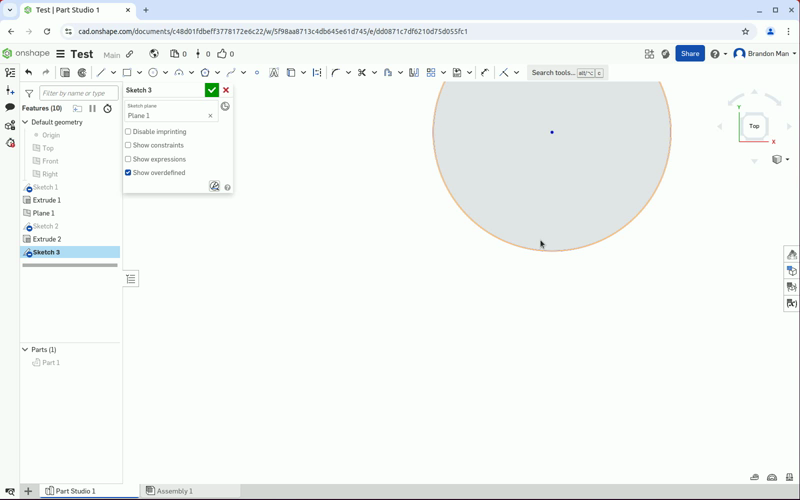
click(540, 239)
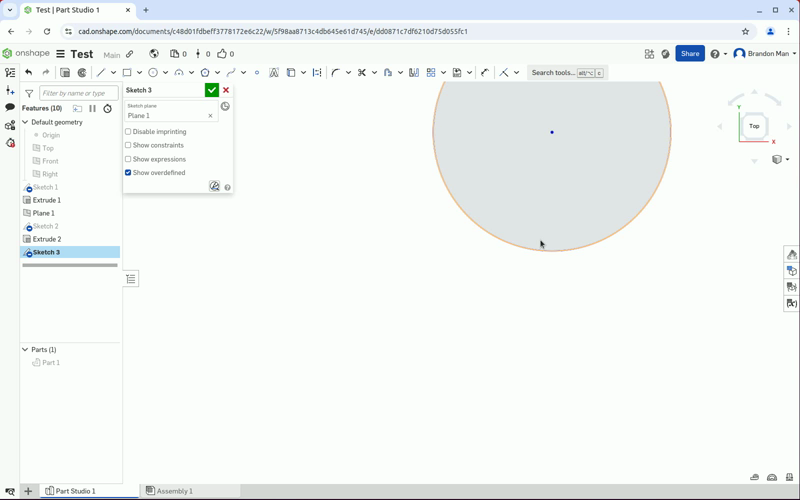
scroll(-6)
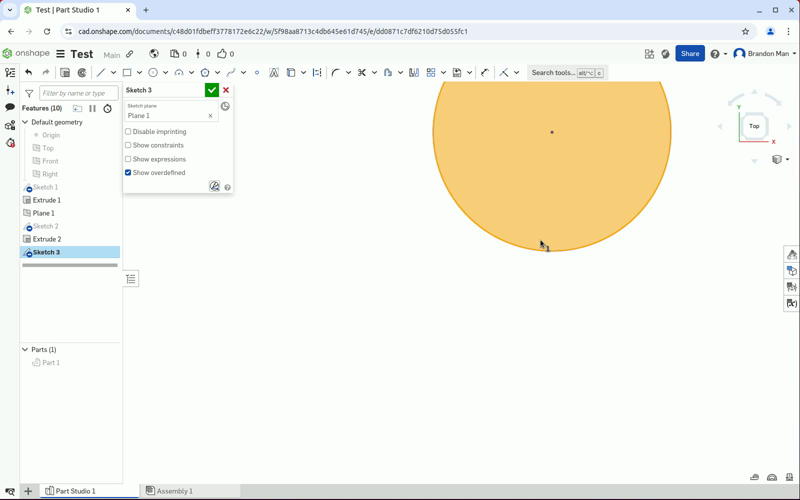
scroll(-6)
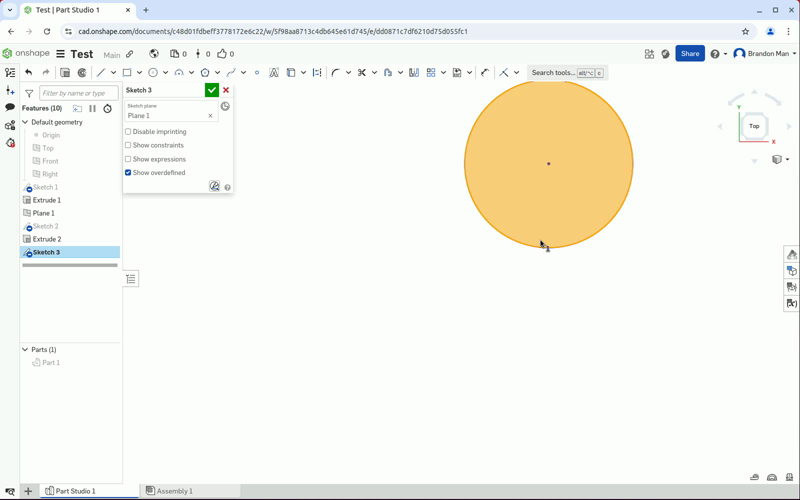
scroll(-6)
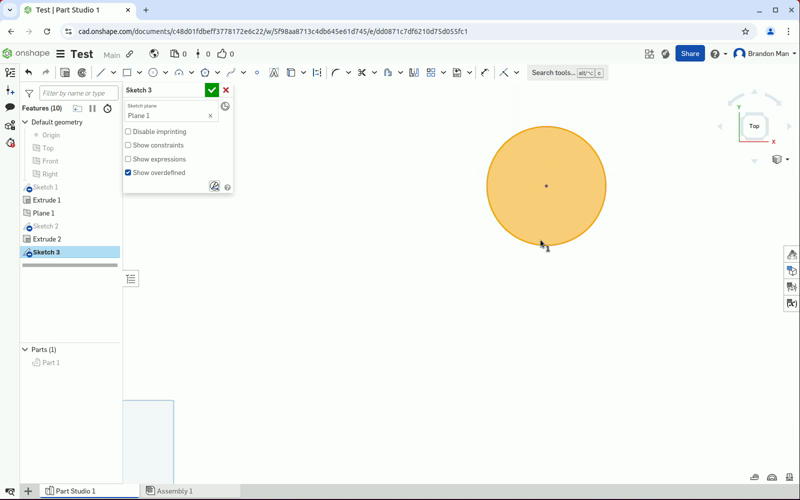
scroll(-6)
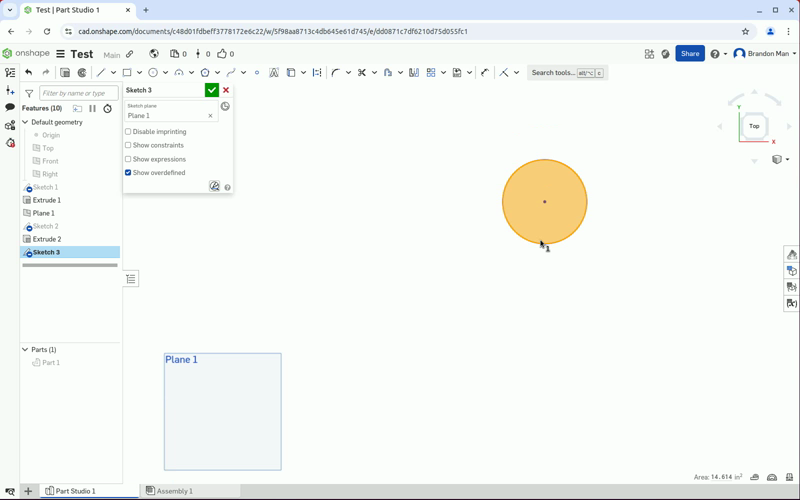
scroll(-6)
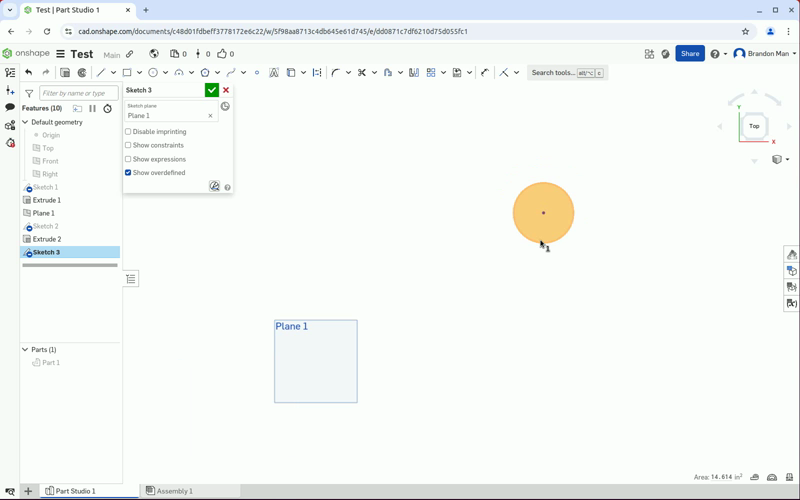
scroll(-6)
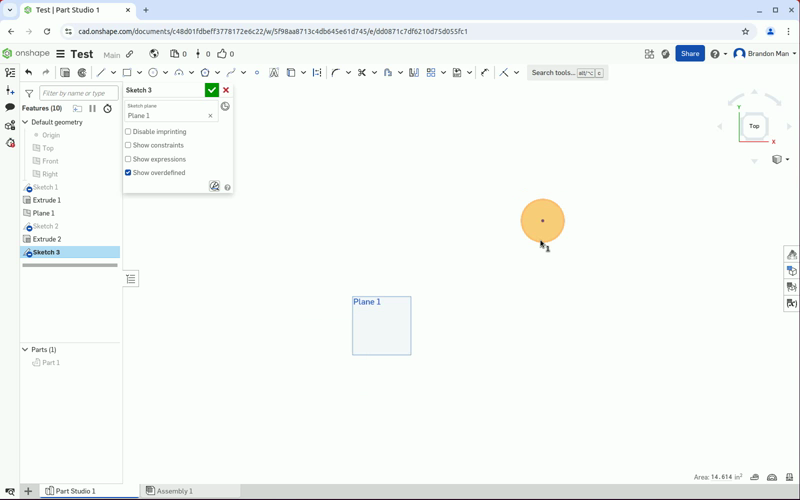
scroll(-6)
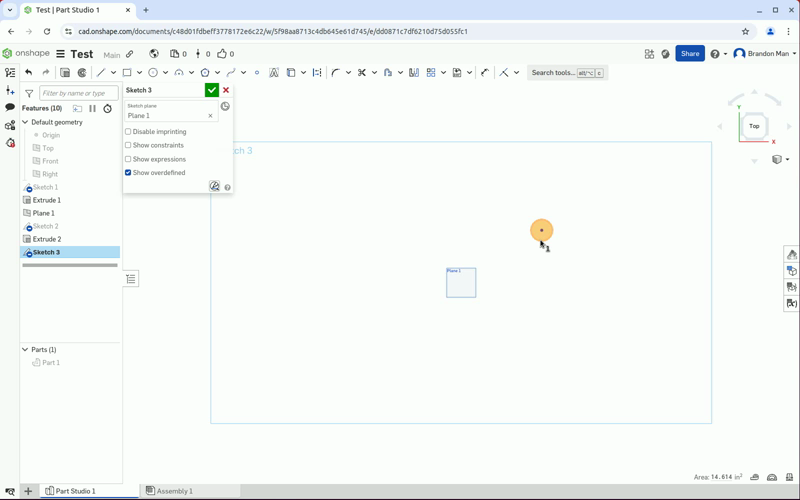
mouse_move(73, 352)
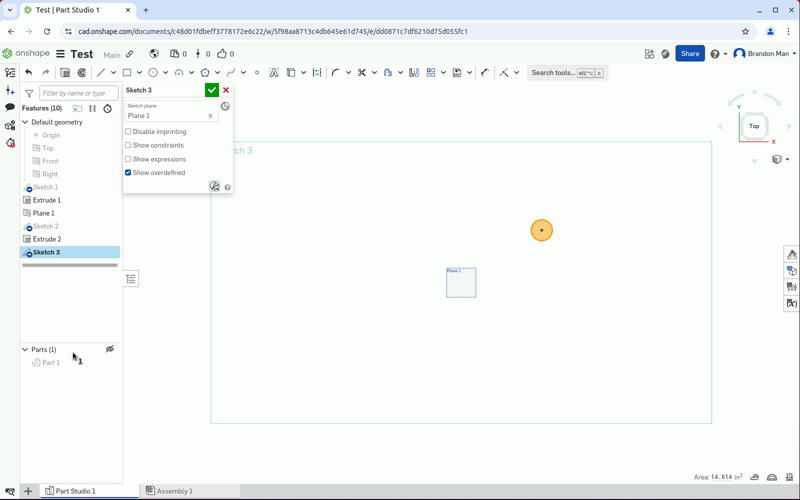
key(shift+y)
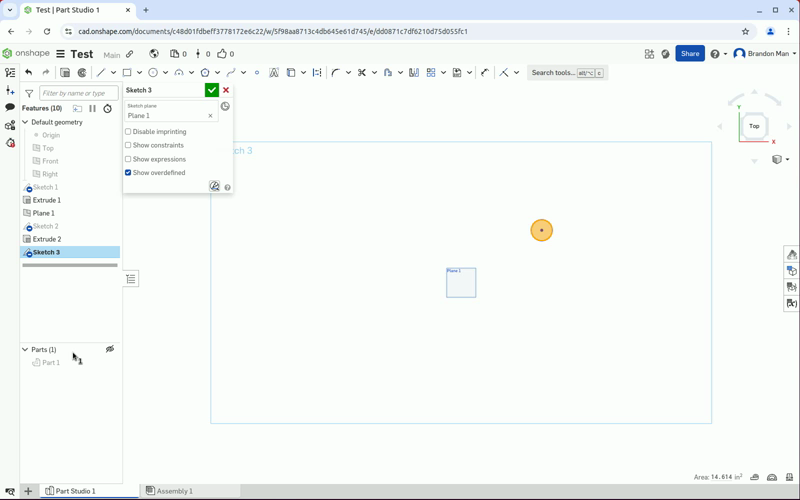
key(shift+e)
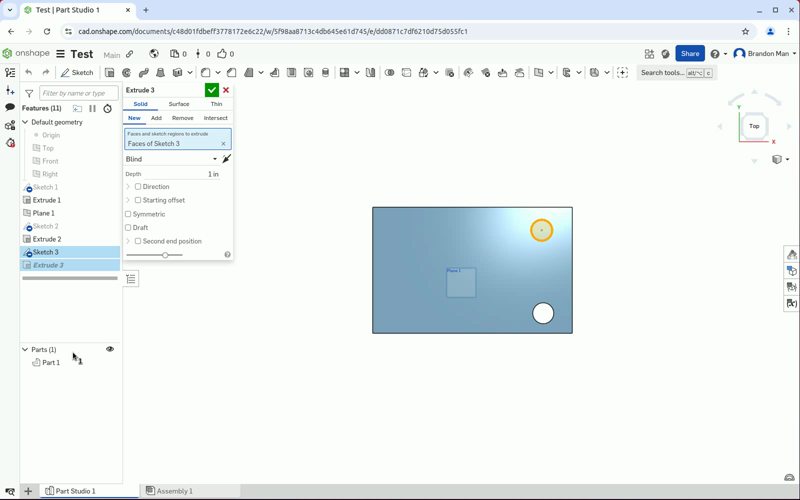
mouse_move(143, 106)
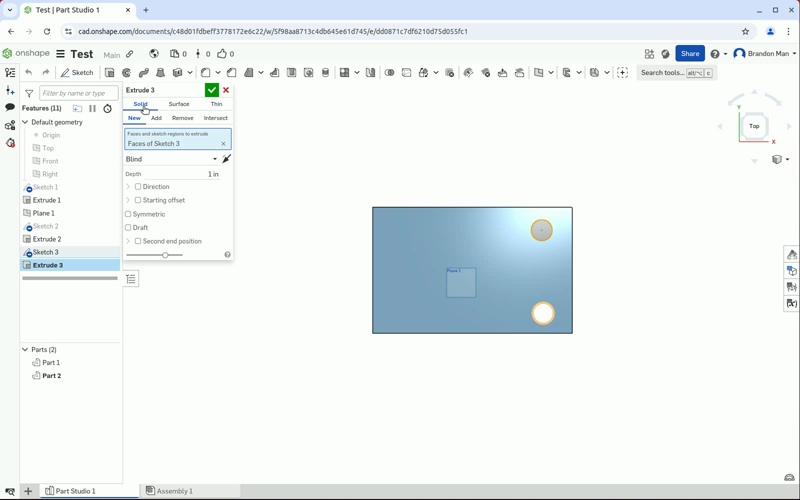
click(143, 106)
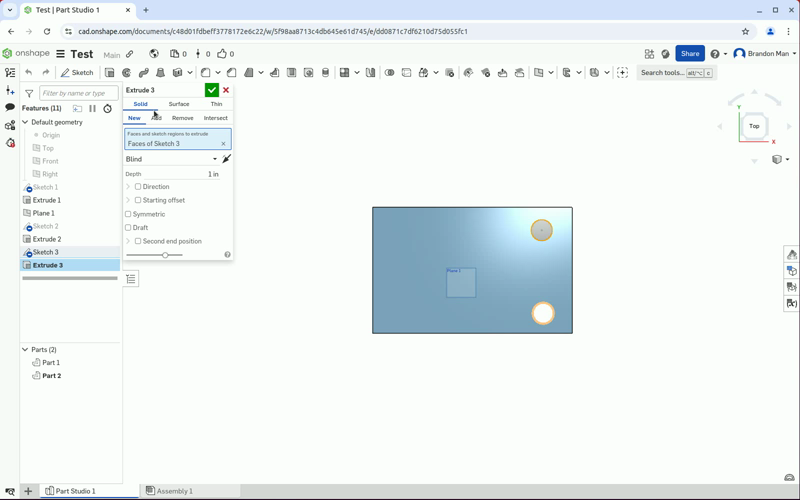
mouse_move(186, 120)
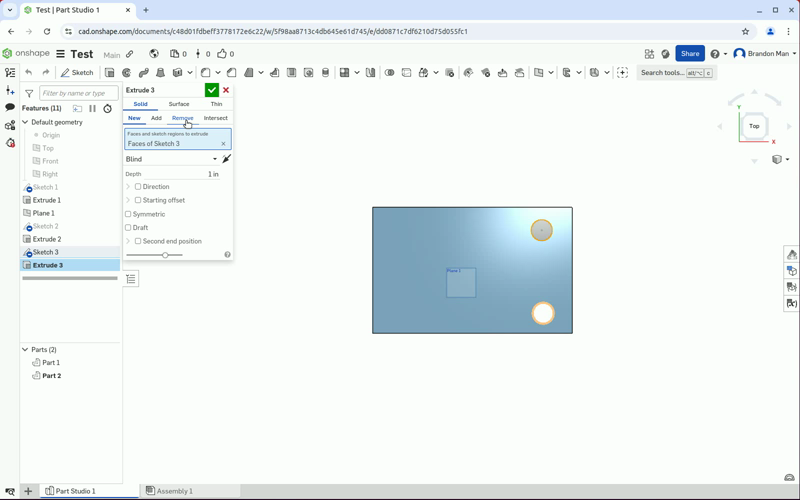
click(186, 120)
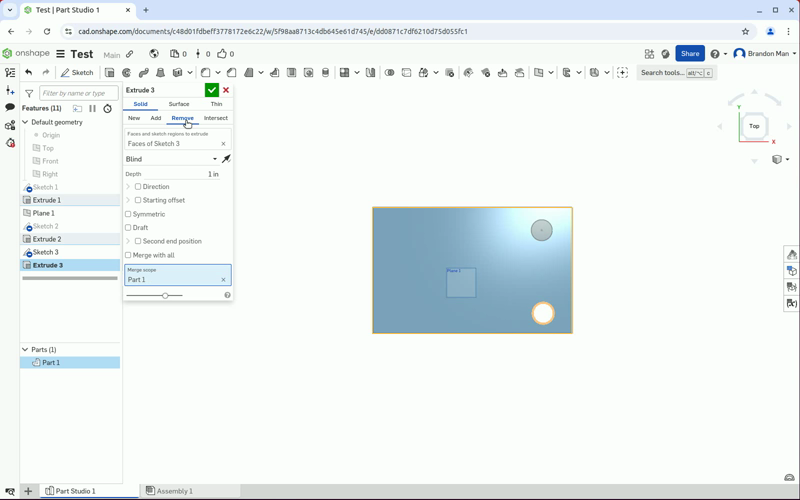
key(tab, 4)
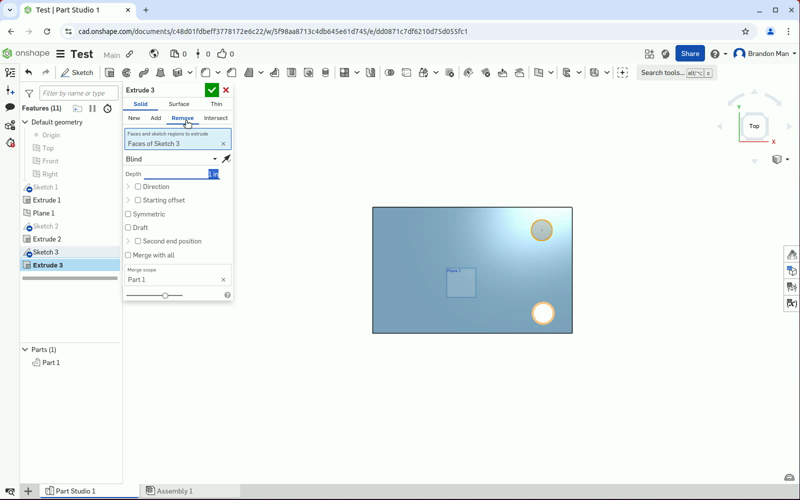
text(17.09)
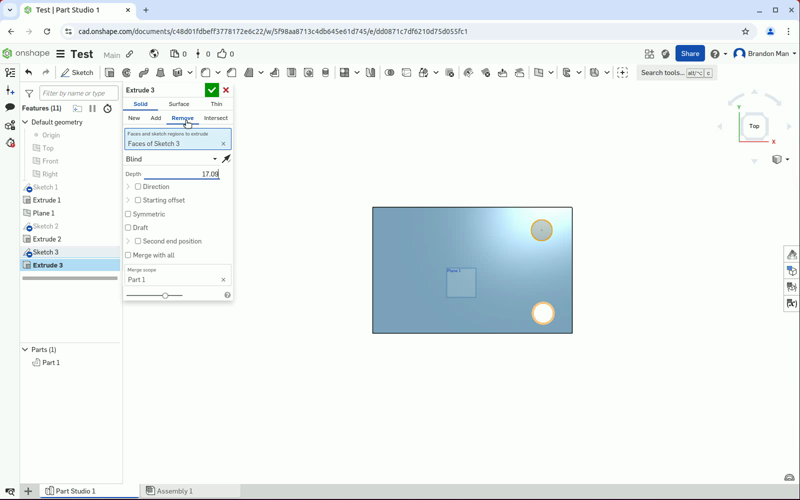
key(tab, 6)
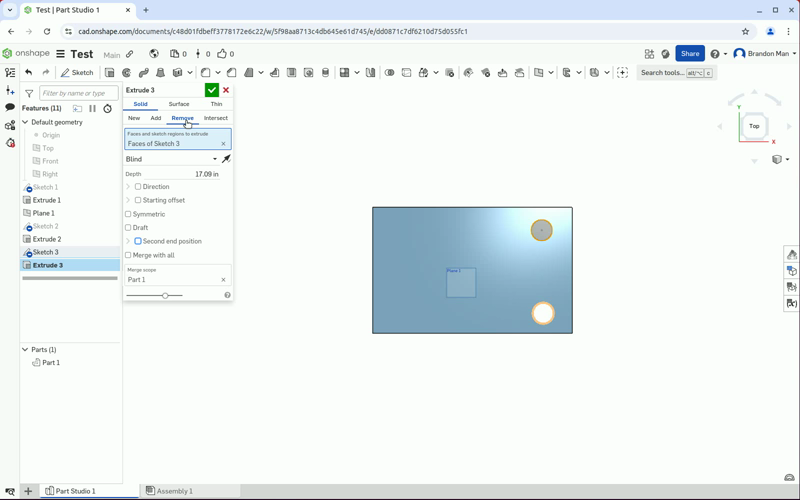
key(space)
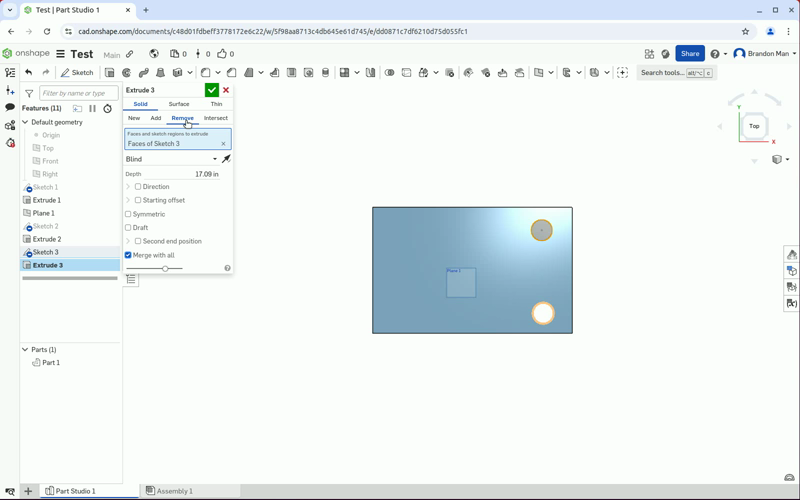
key(enter)
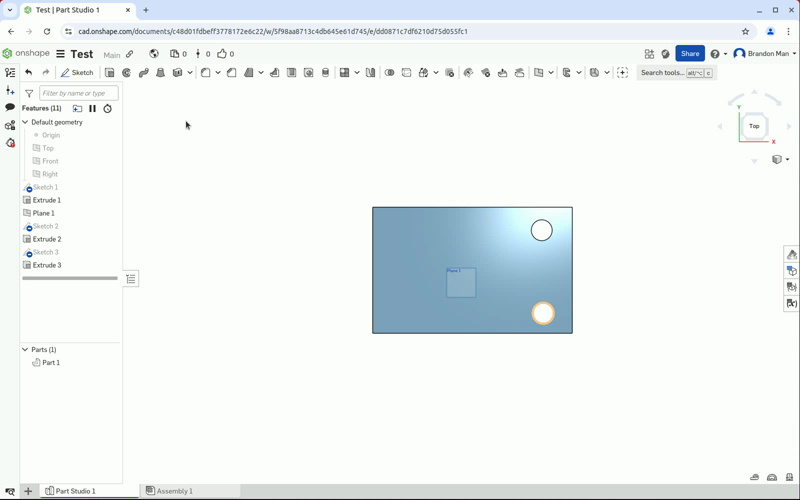
key(shift+h)
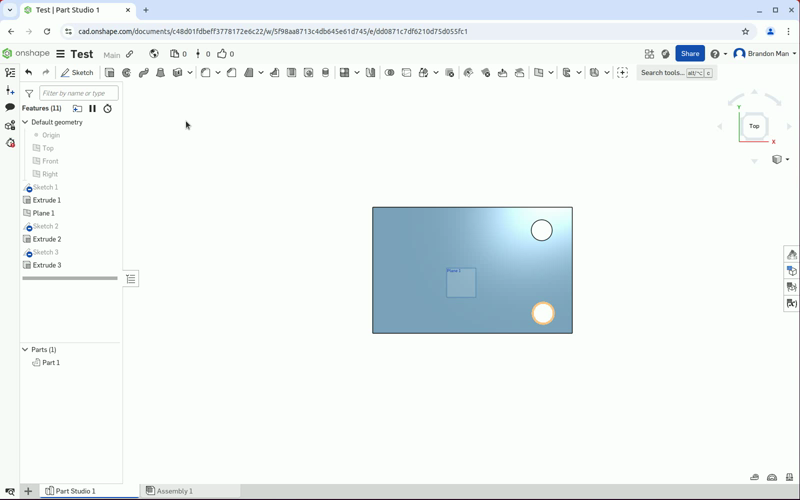
key(shift+h)
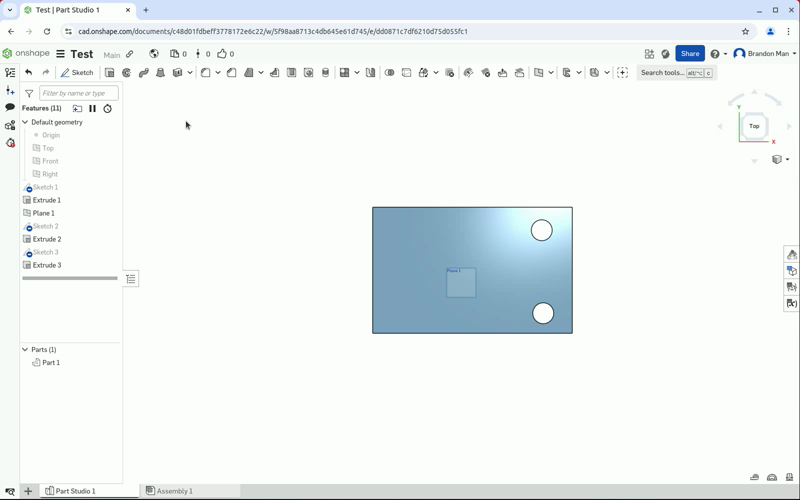
mouse_move(73, 189)
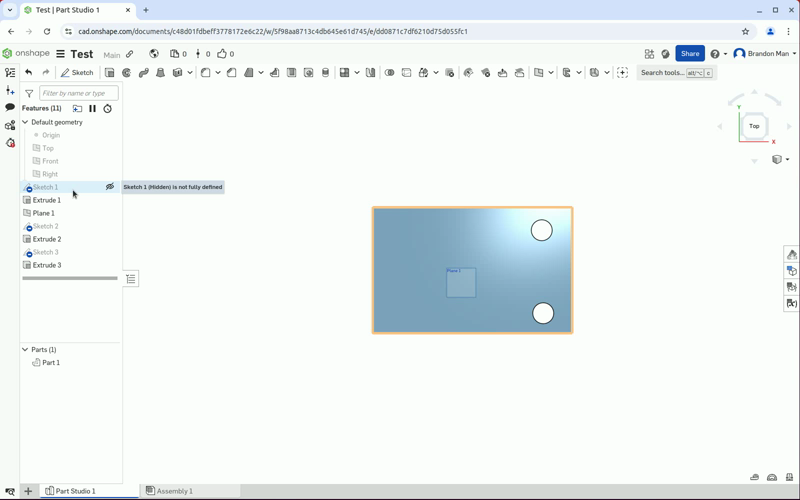
click(73, 189)
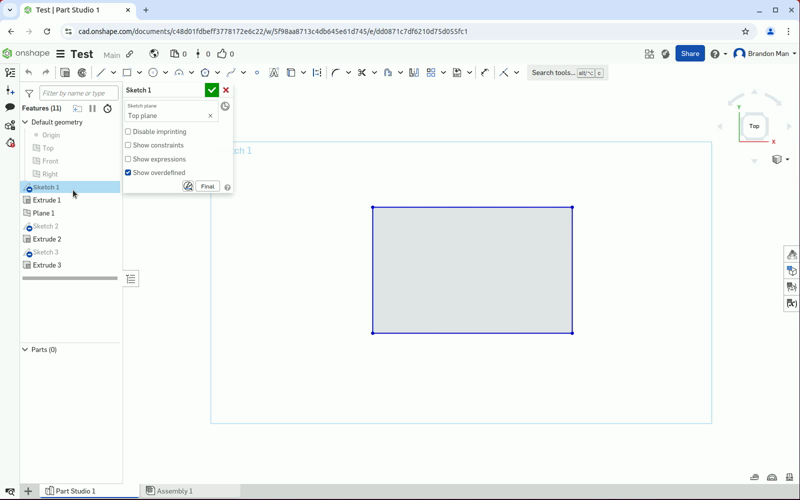
mouse_move(229, 92)
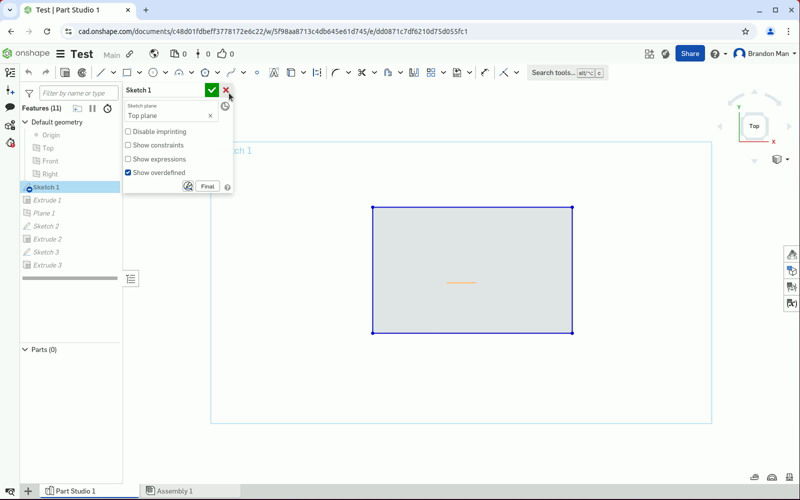
click(229, 92)
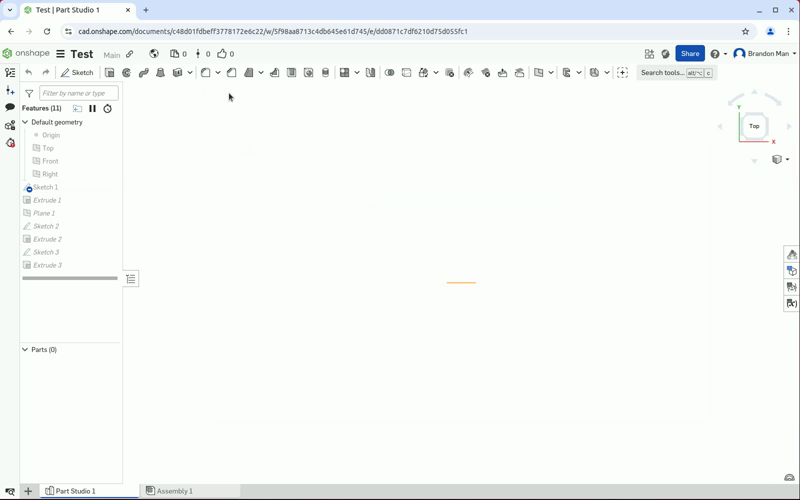
key(shift+s)
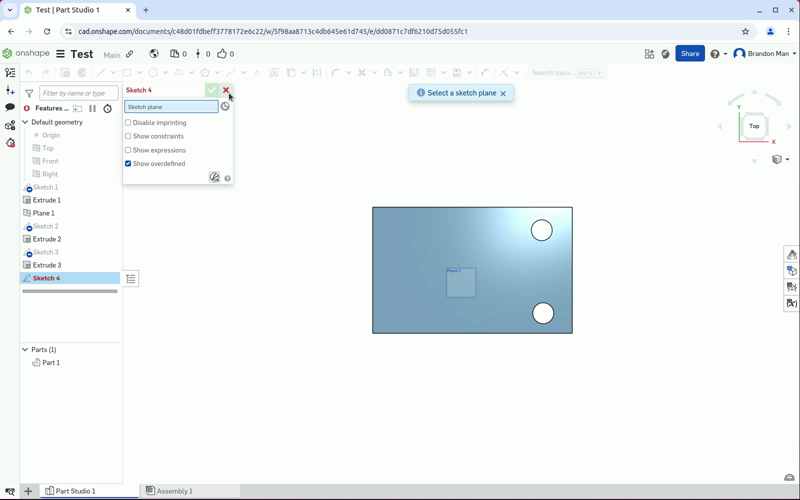
mouse_move(73, 215)
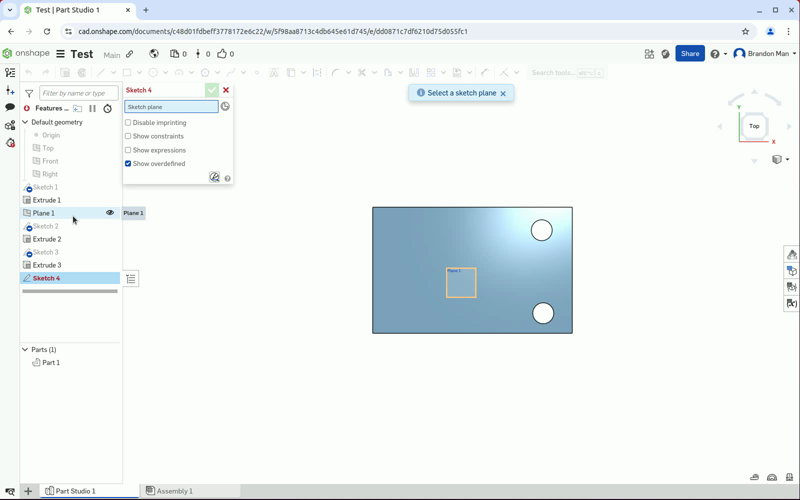
click(73, 215)
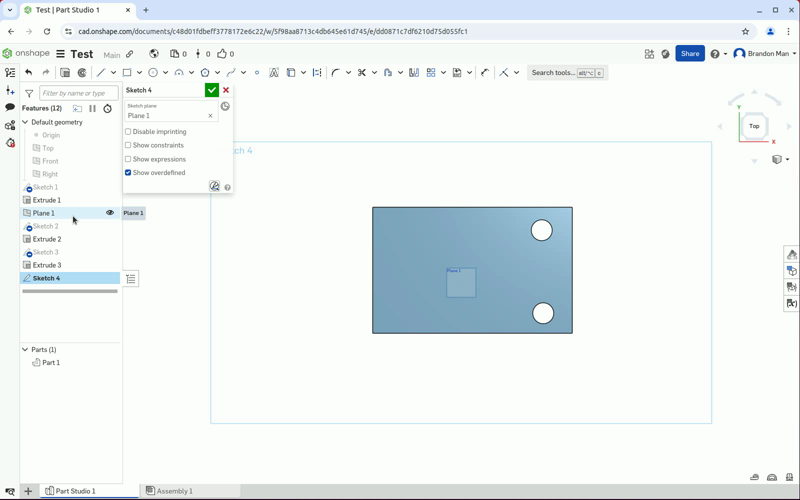
mouse_move(73, 352)
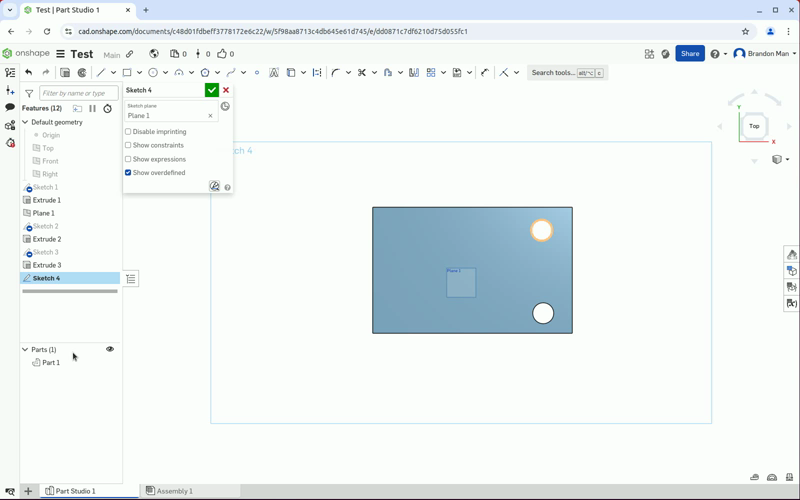
key(y)
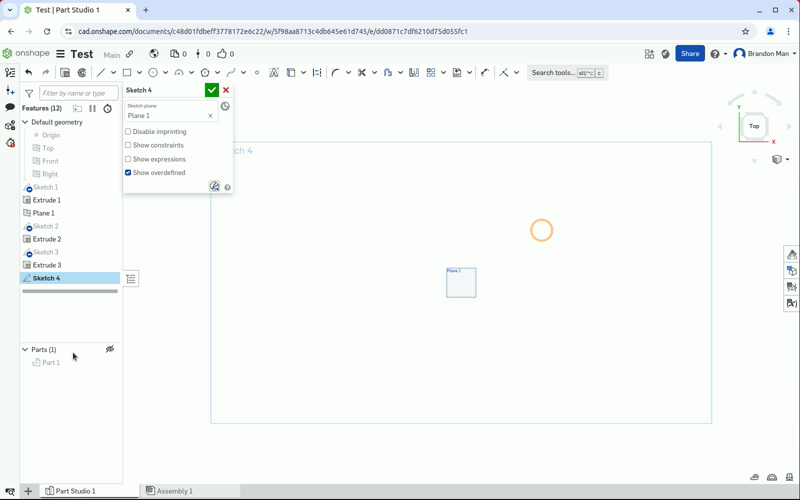
key(c)
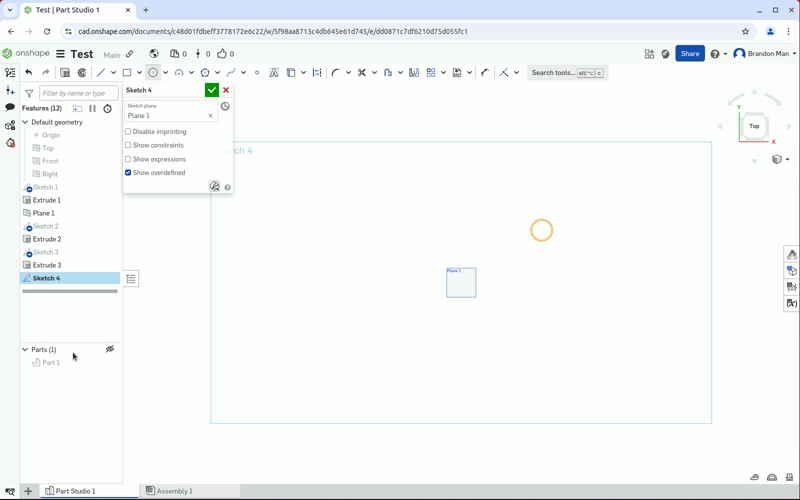
key_down(shift)
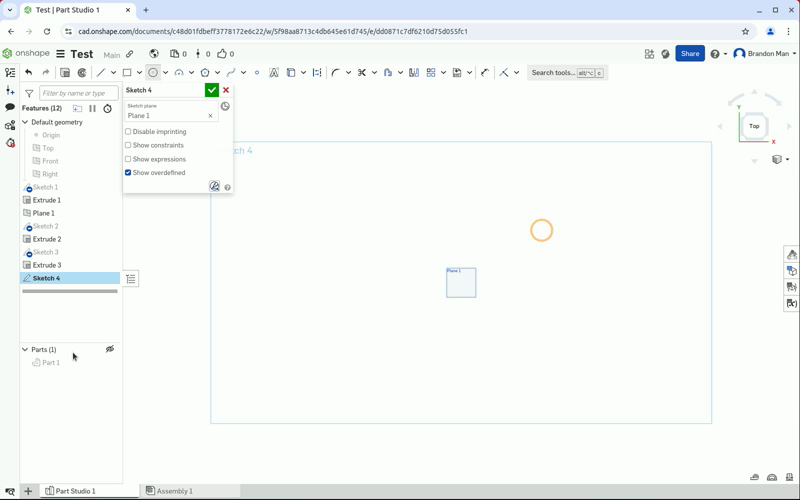
mouse_move(402, 228)
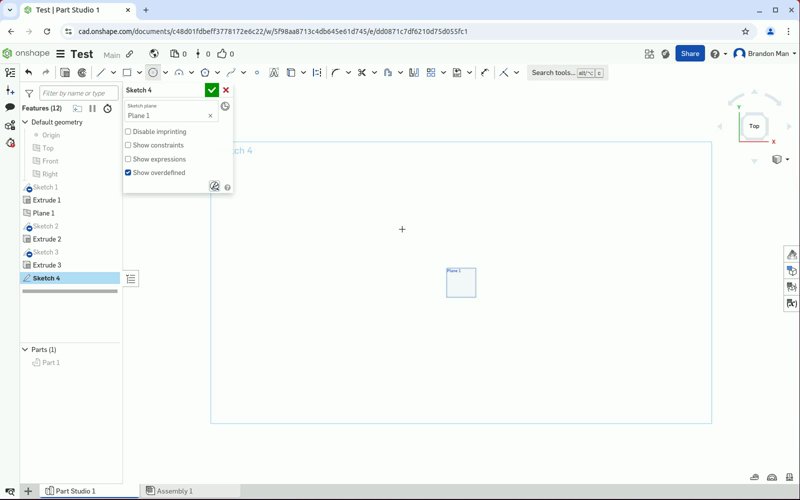
click(402, 228)
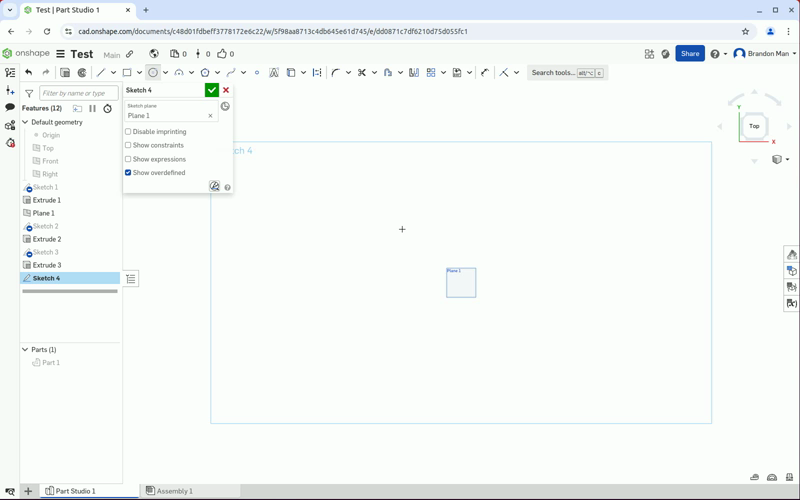
key_up(shift)
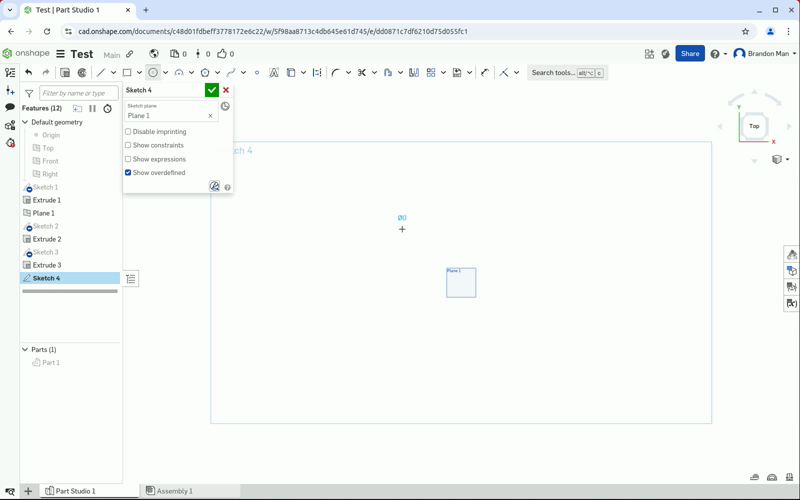
mouse_move(412, 228)
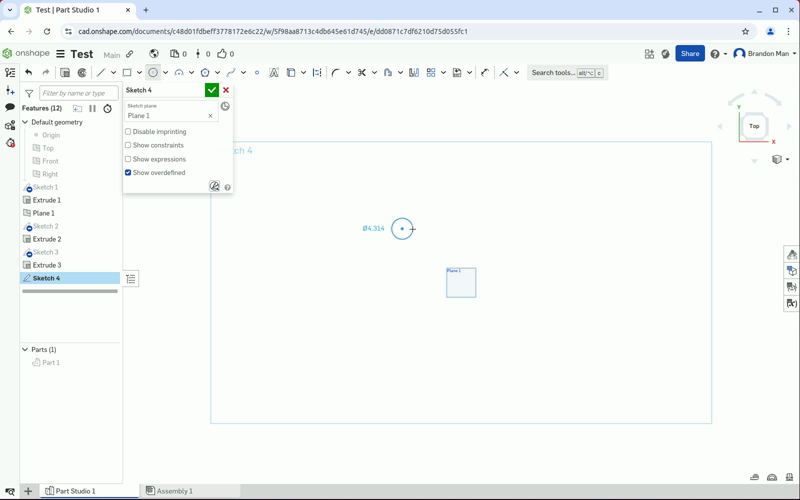
click(412, 228)
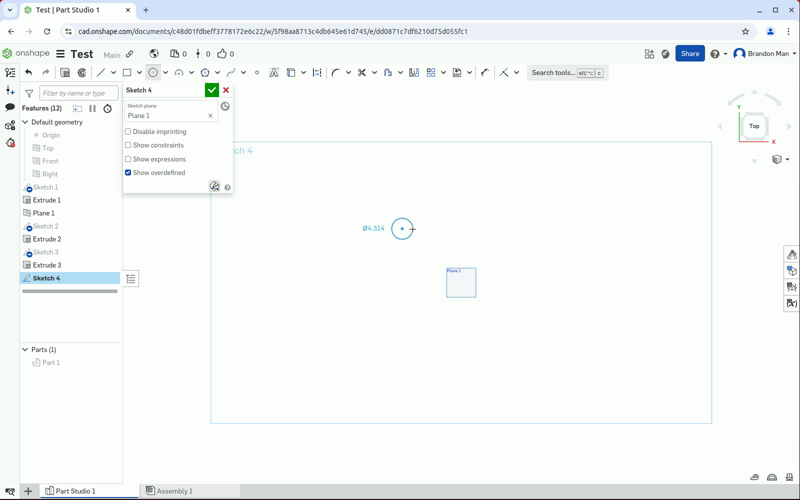
key(esc)
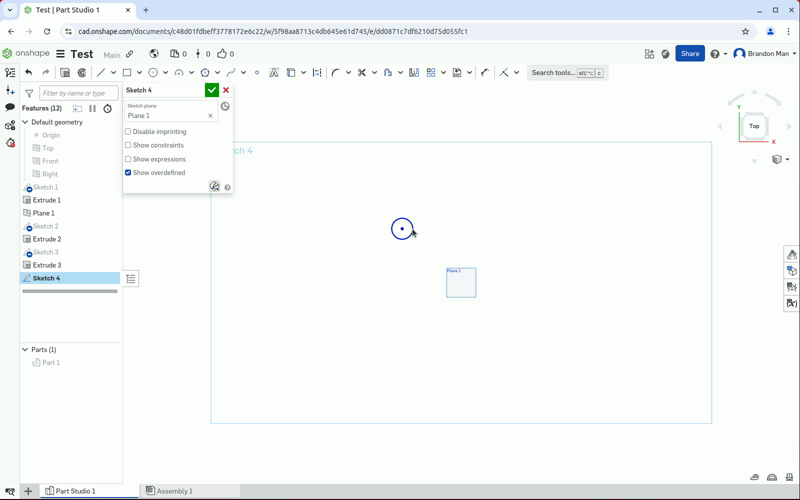
mouse_move(399, 229)
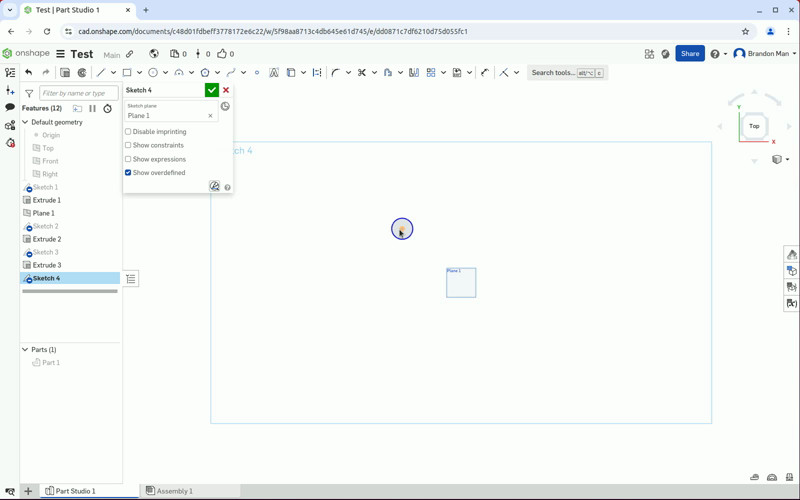
scroll(6)
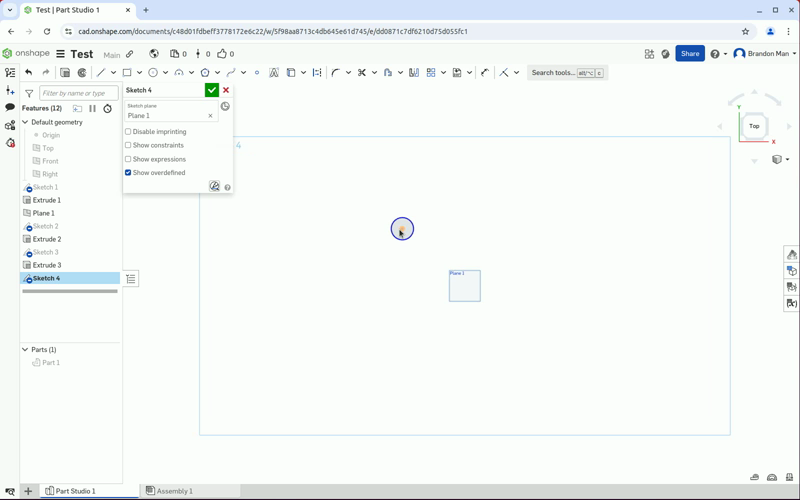
scroll(6)
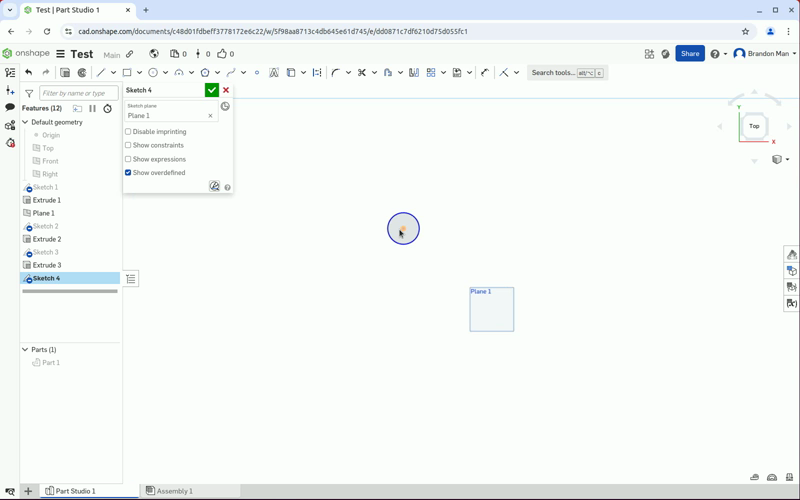
scroll(6)
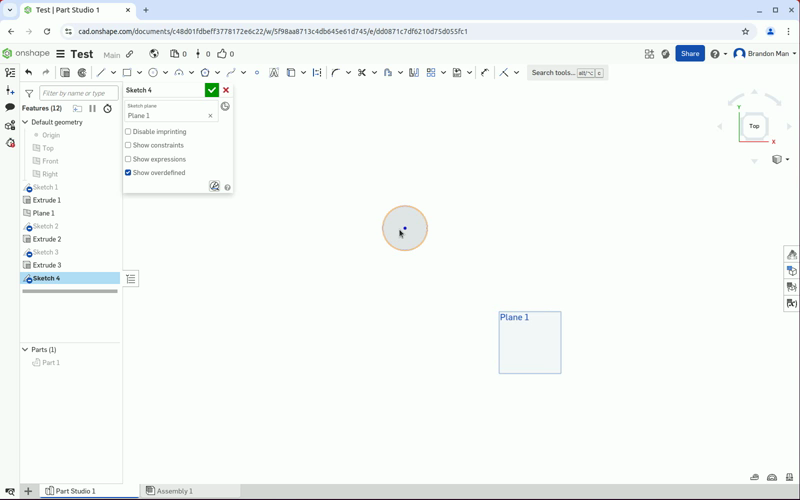
scroll(6)
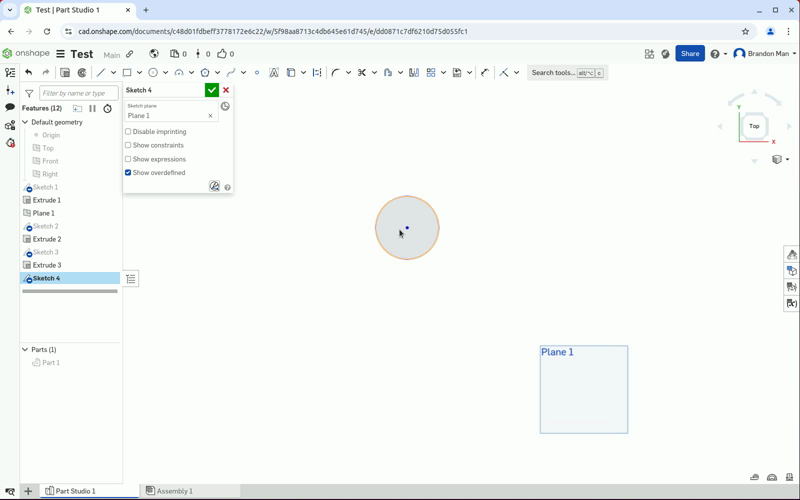
scroll(6)
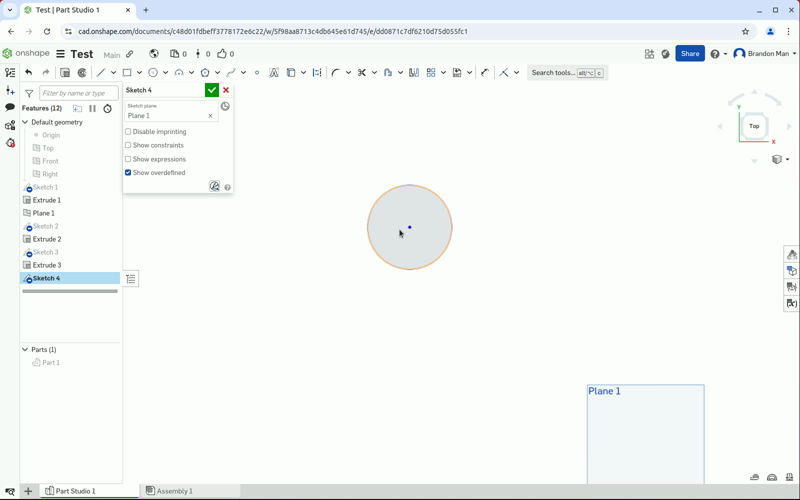
scroll(6)
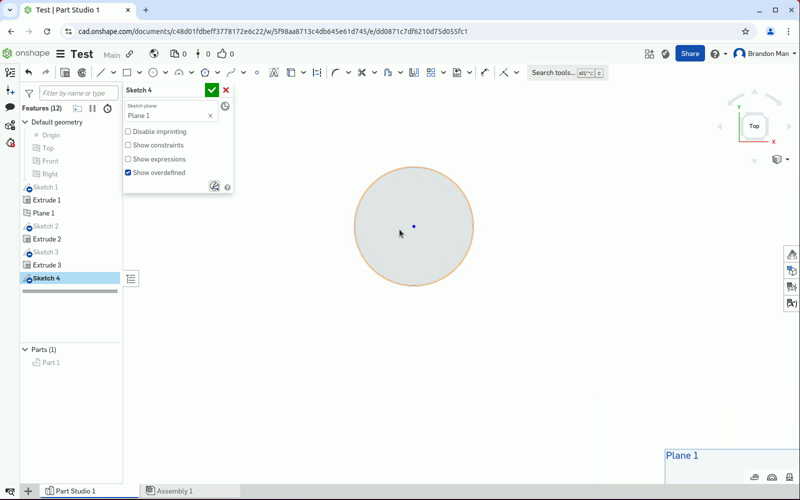
scroll(6)
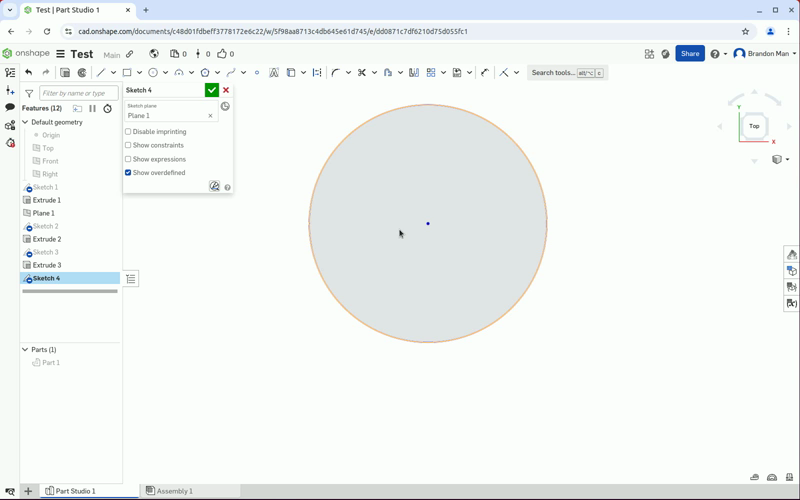
click(399, 229)
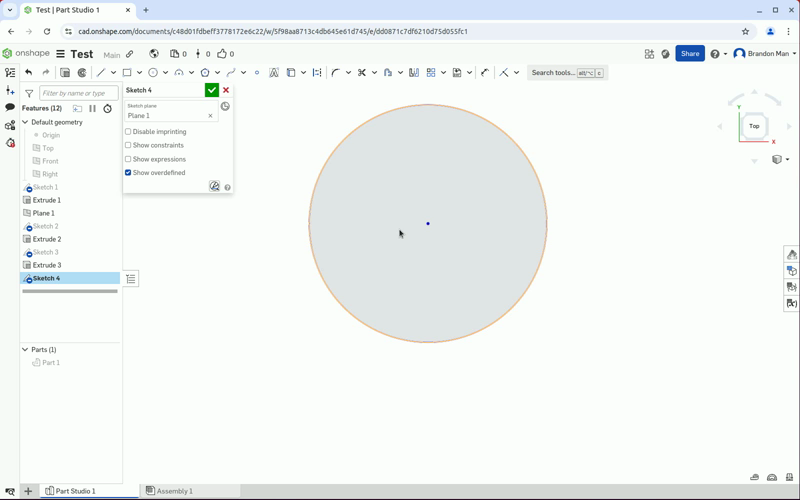
scroll(-6)
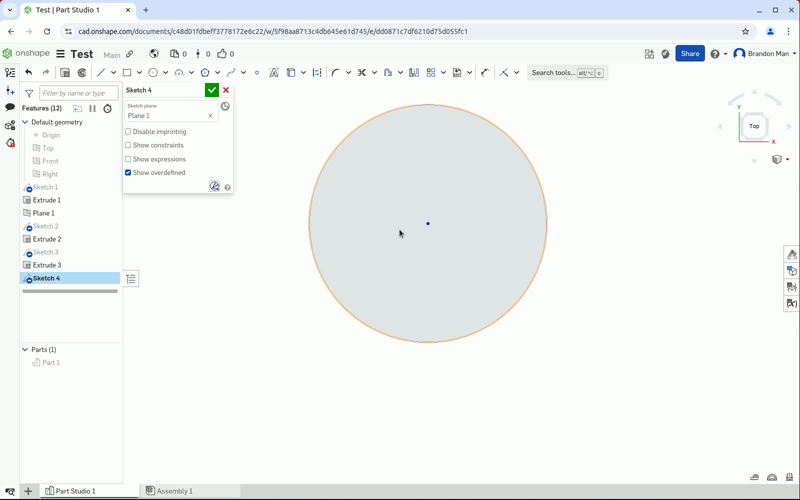
scroll(-6)
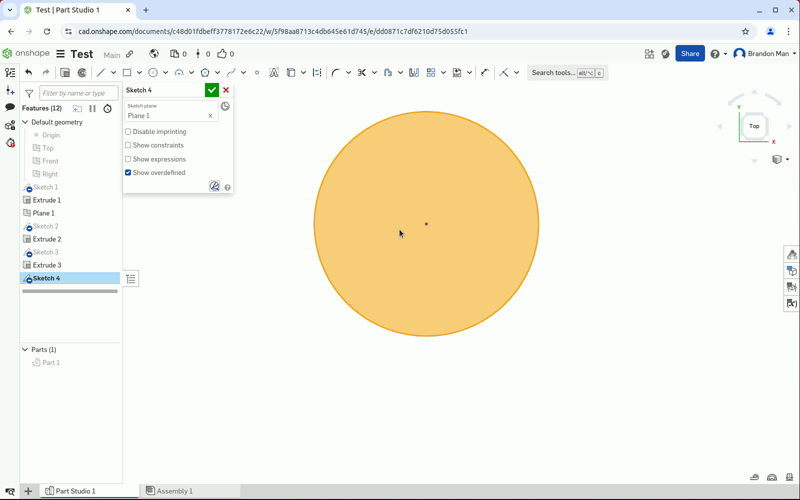
scroll(-6)
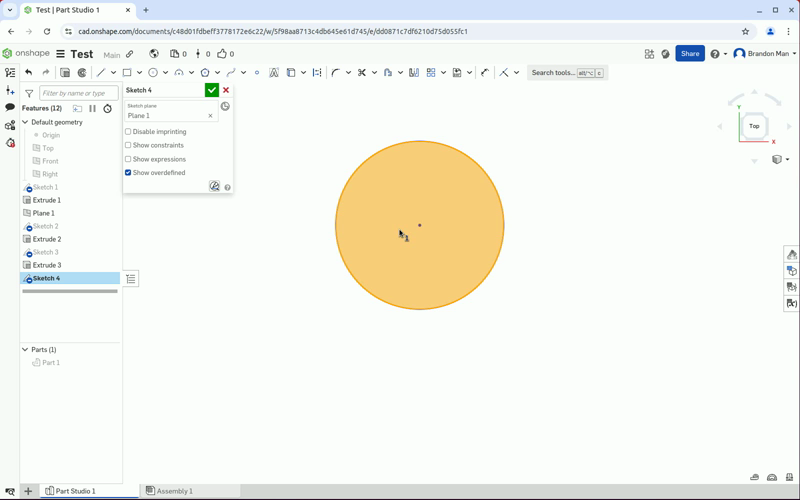
scroll(-6)
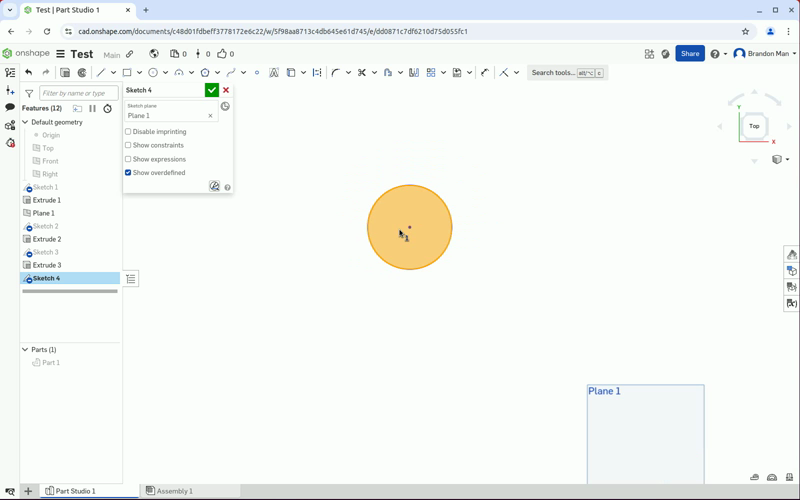
scroll(-6)
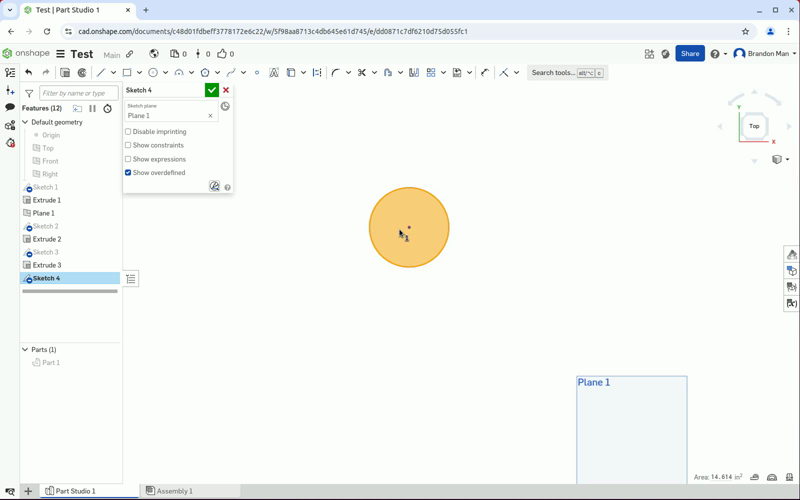
scroll(-6)
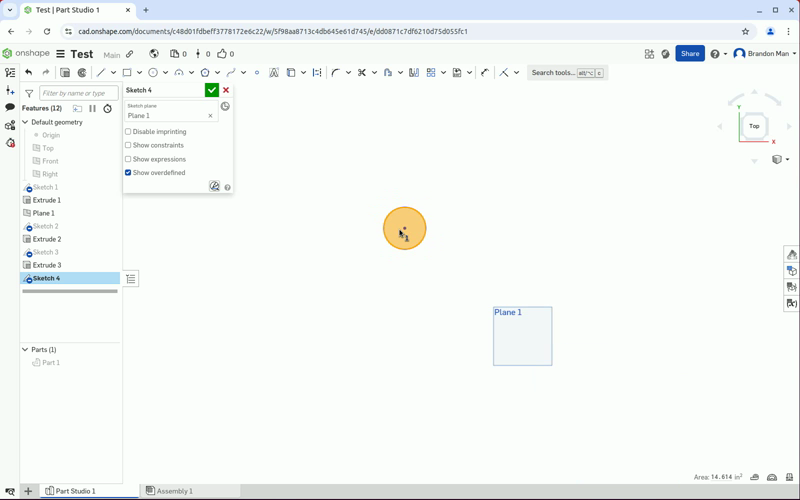
scroll(-6)
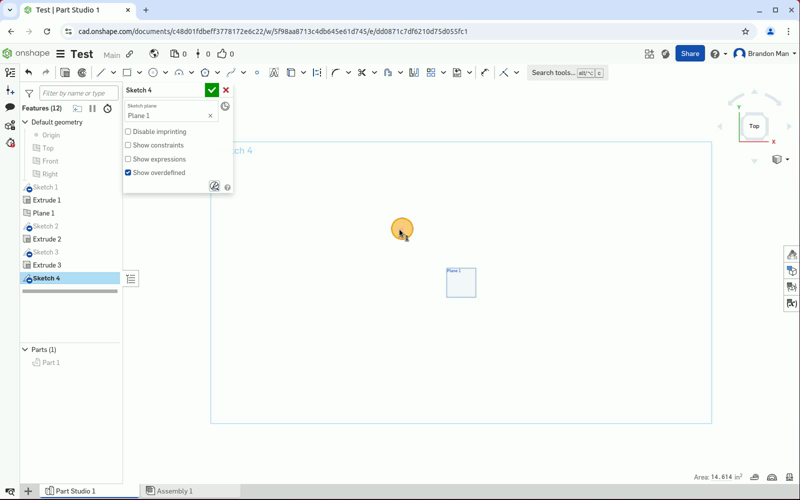
mouse_move(73, 352)
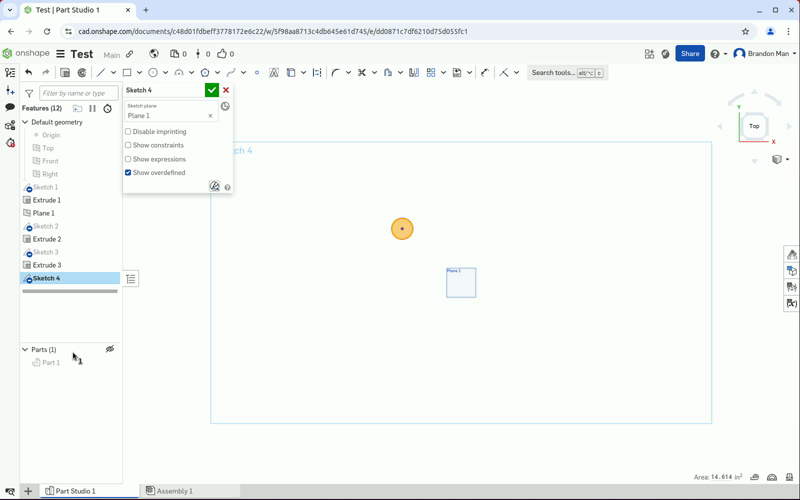
key(shift+y)
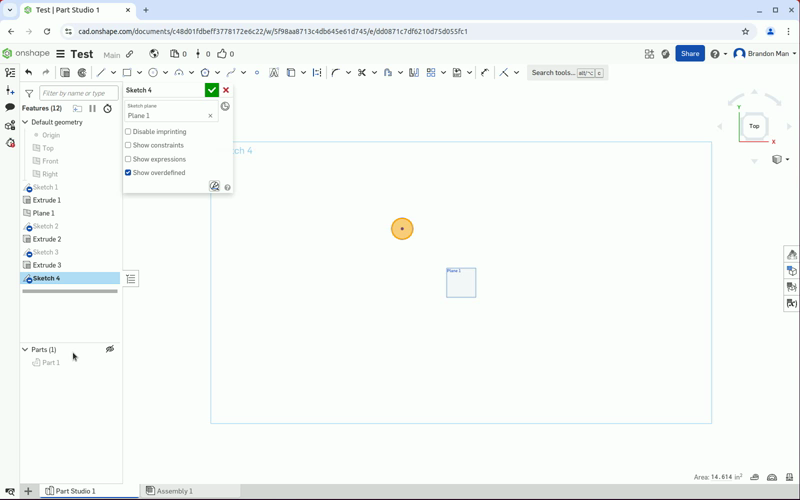
key(shift+e)
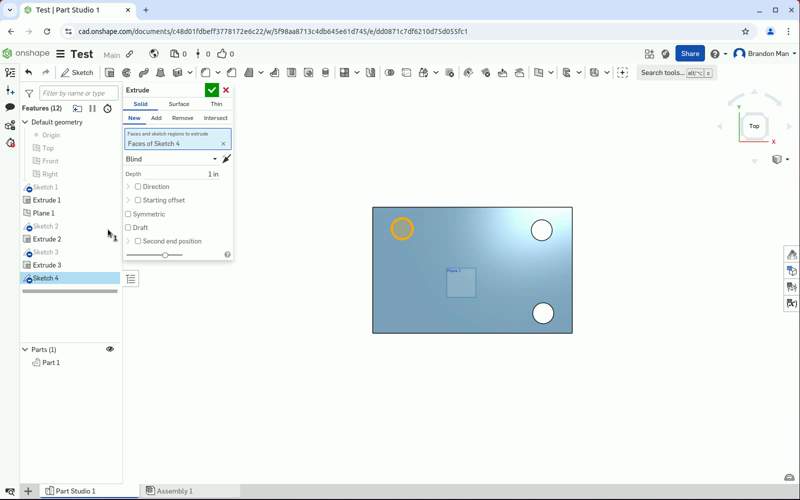
mouse_move(143, 106)
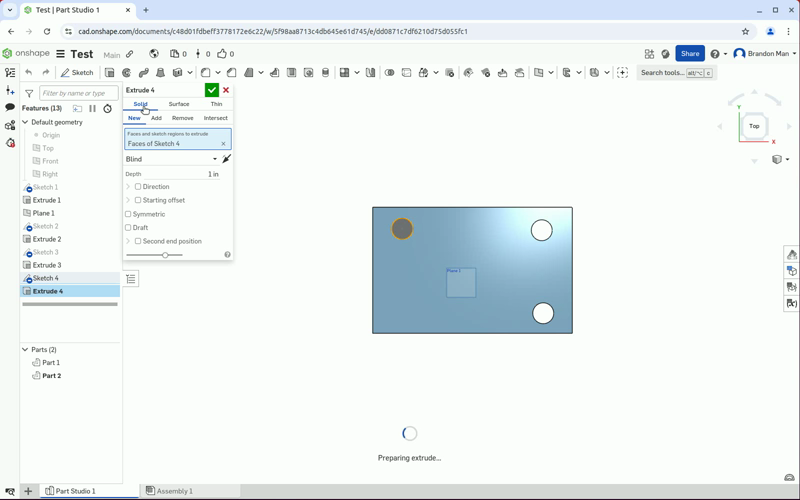
click(143, 106)
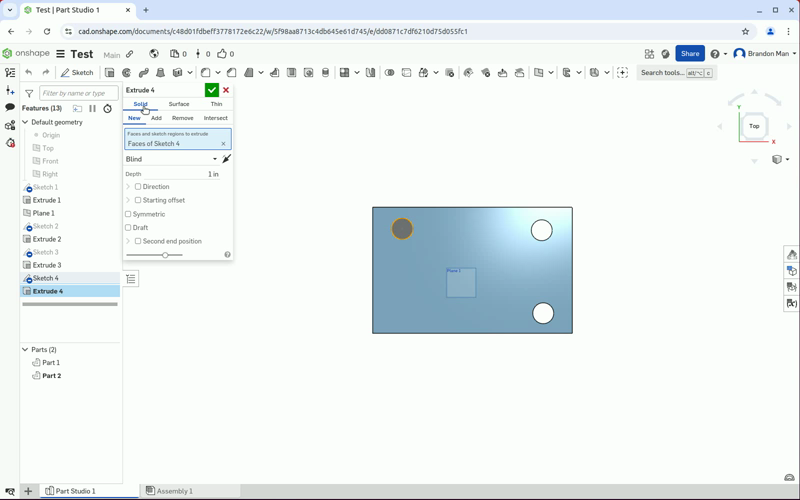
mouse_move(186, 120)
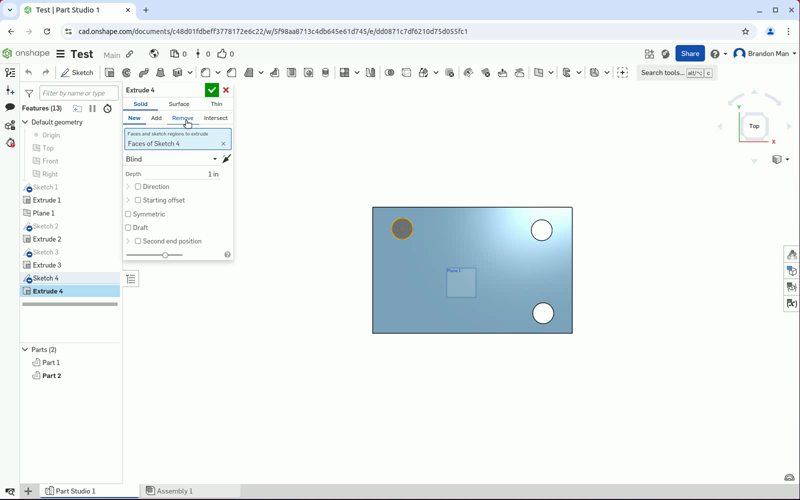
click(186, 120)
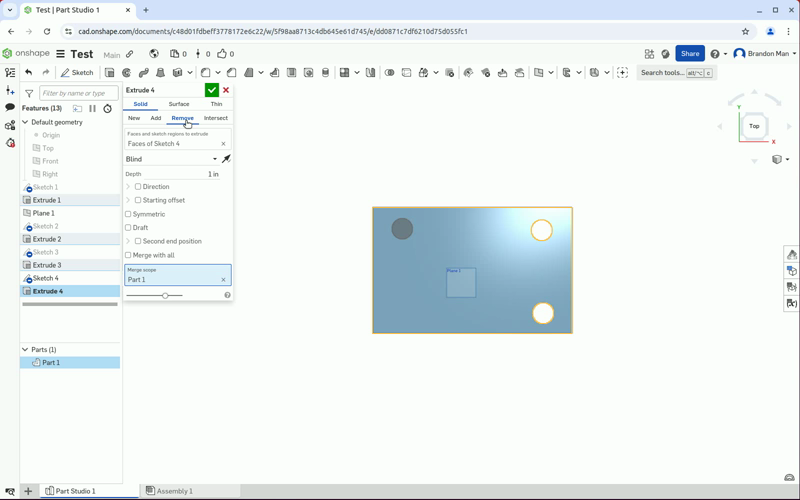
key(tab, 4)
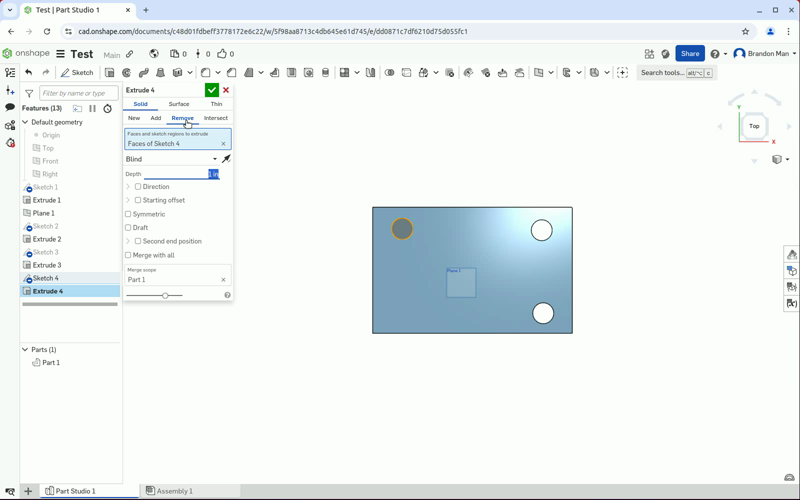
text(17.09)
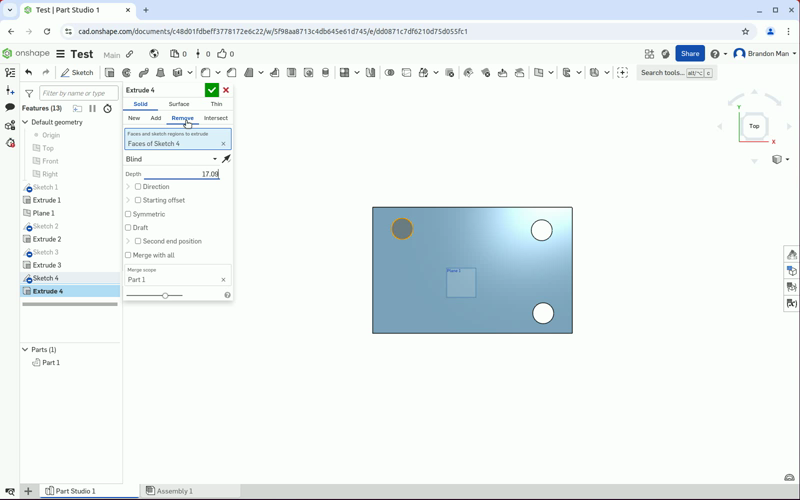
key(tab, 6)
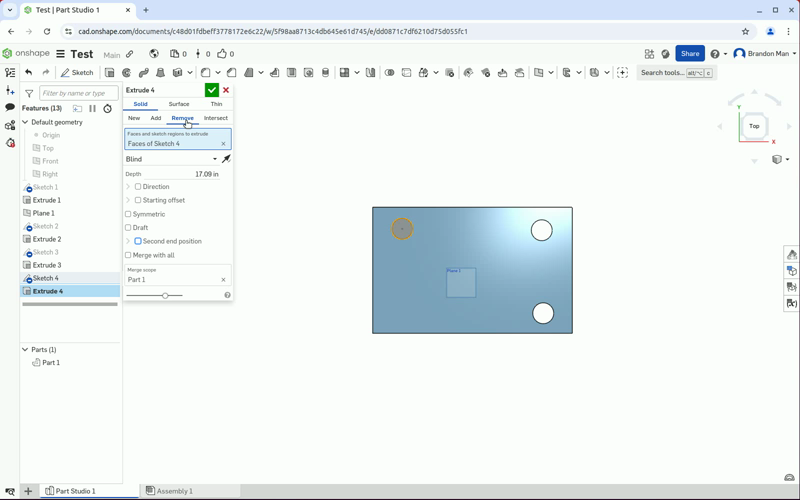
key(space)
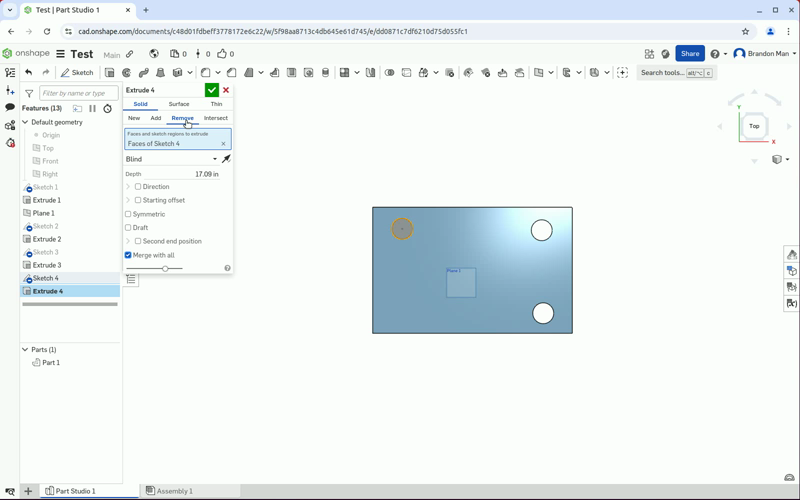
key(enter)
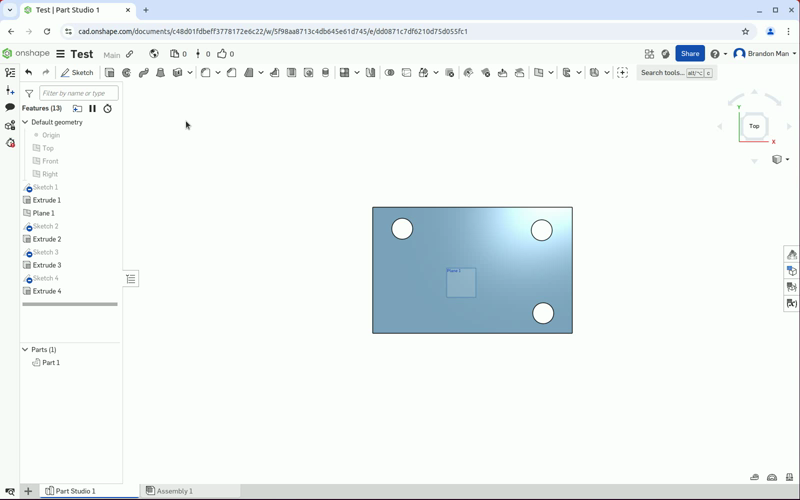
key(shift+h)
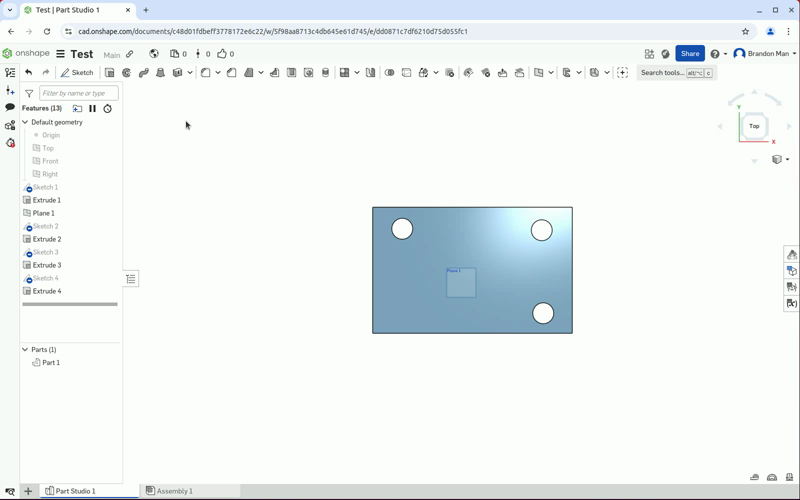
key(shift+h)
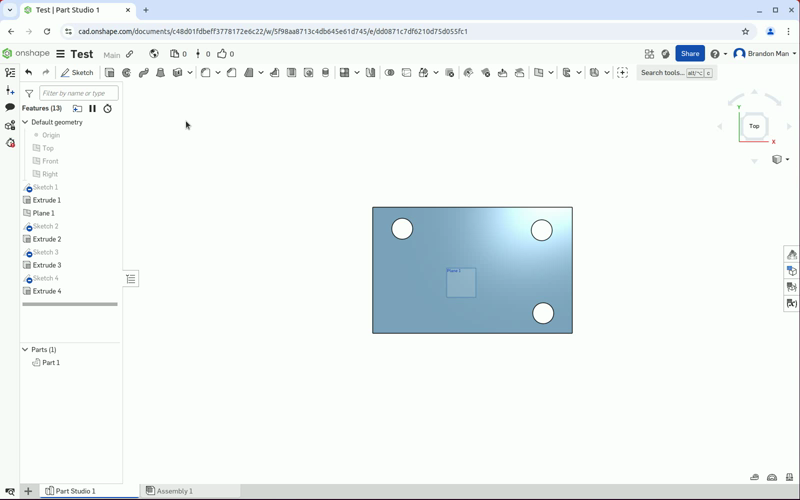
mouse_move(73, 189)
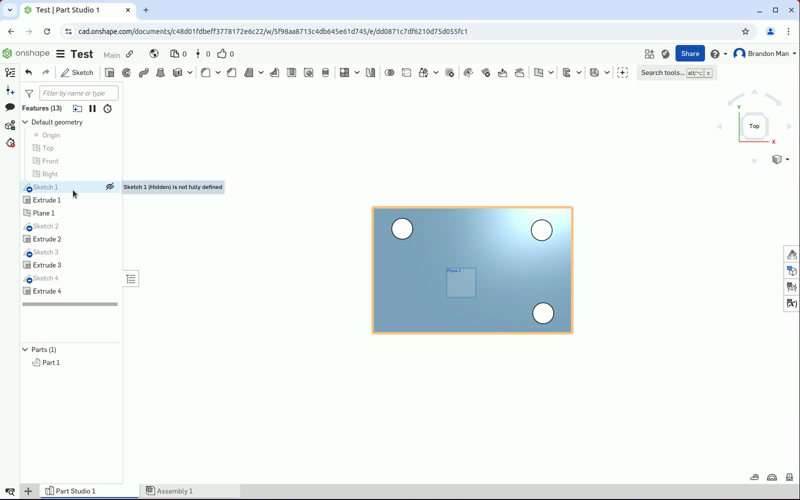
click(73, 189)
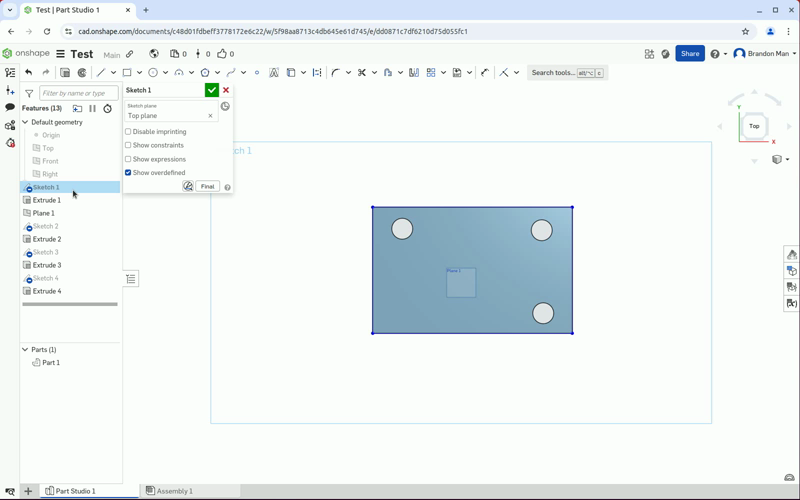
mouse_move(229, 92)
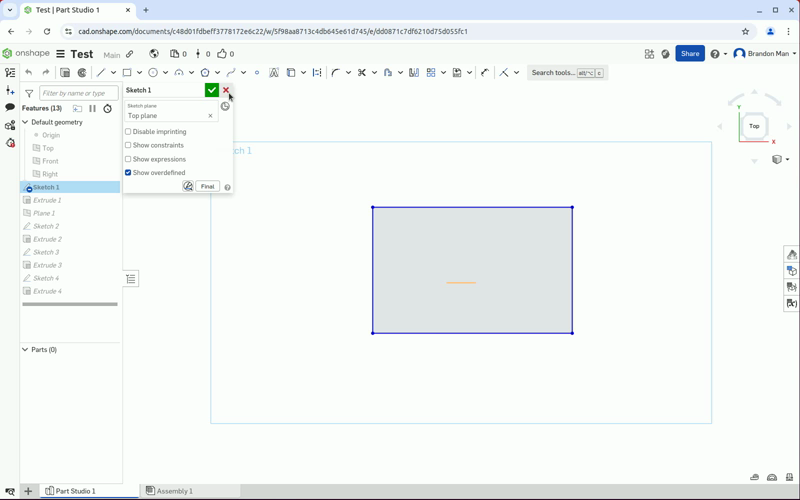
click(229, 92)
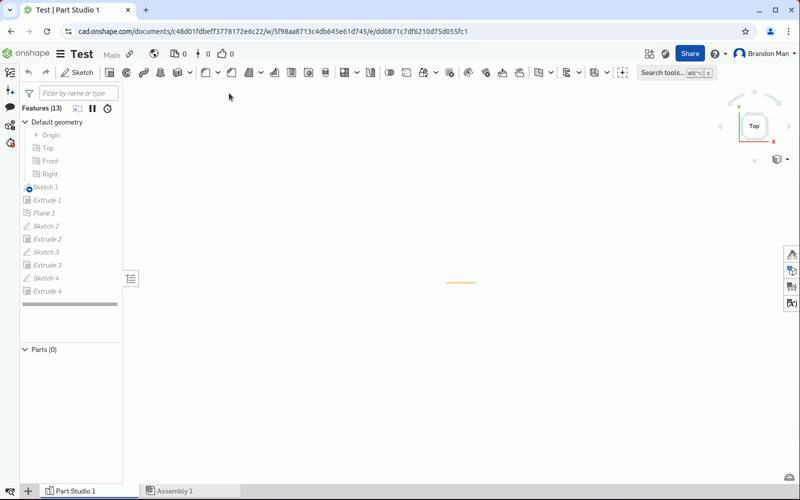
key(shift+s)
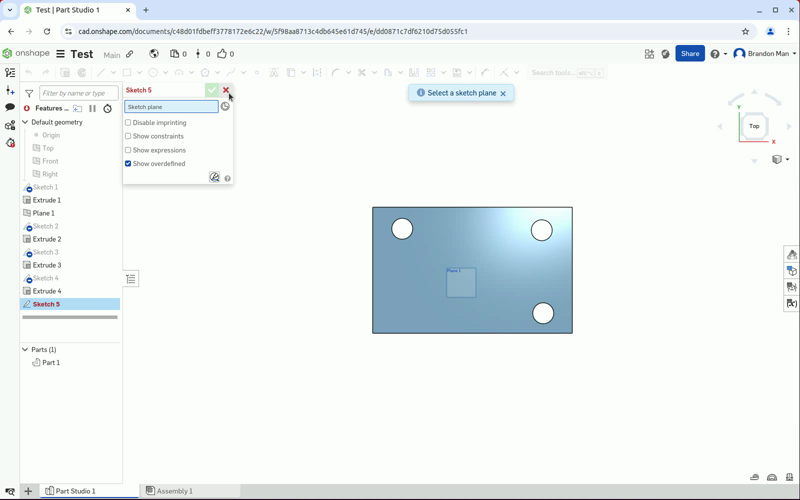
mouse_move(73, 215)
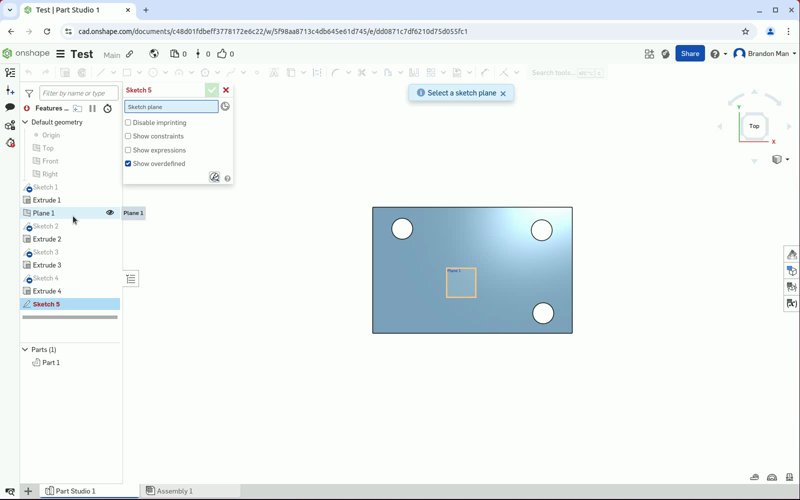
click(73, 215)
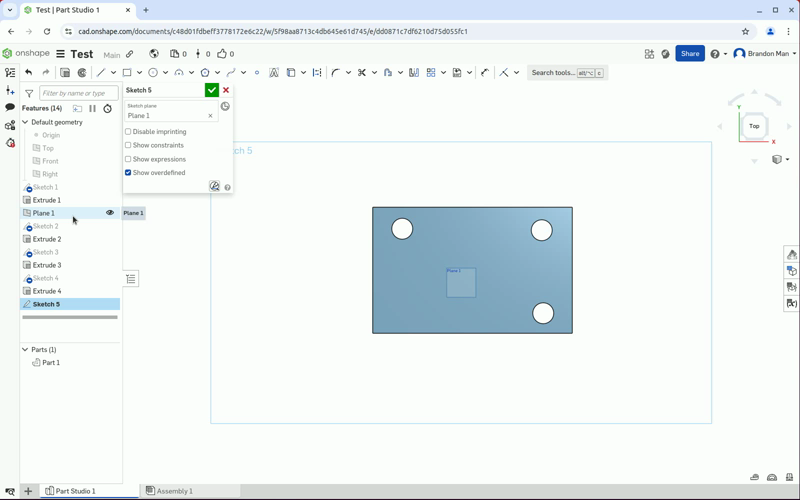
mouse_move(73, 352)
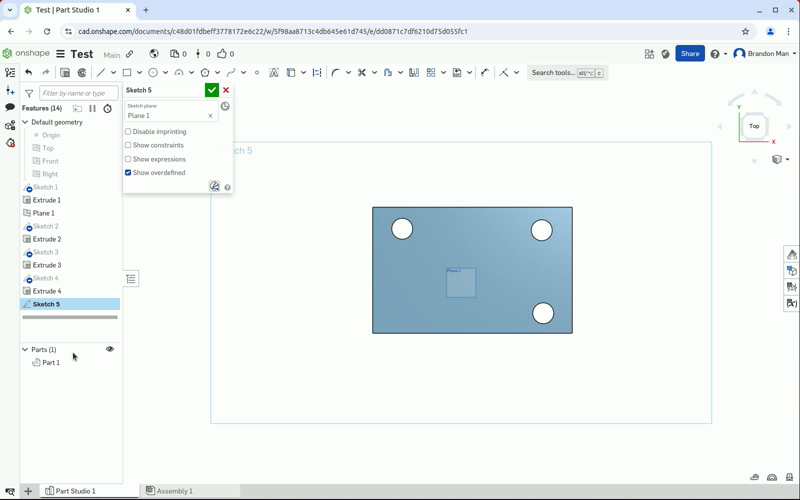
key(y)
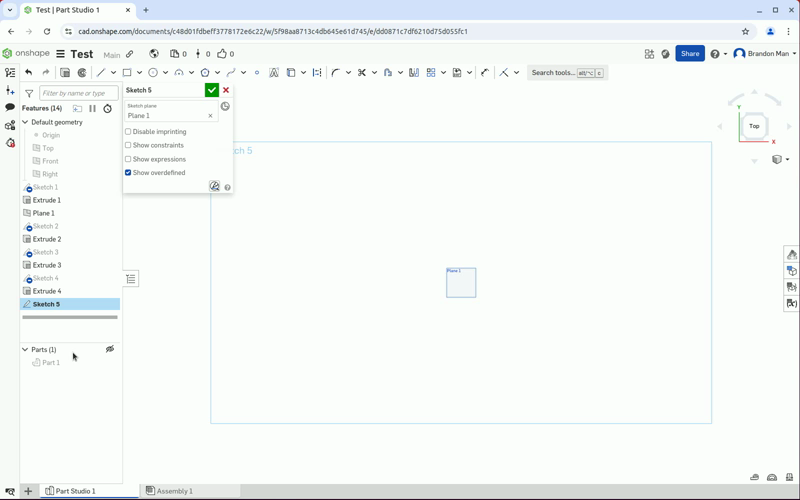
key(c)
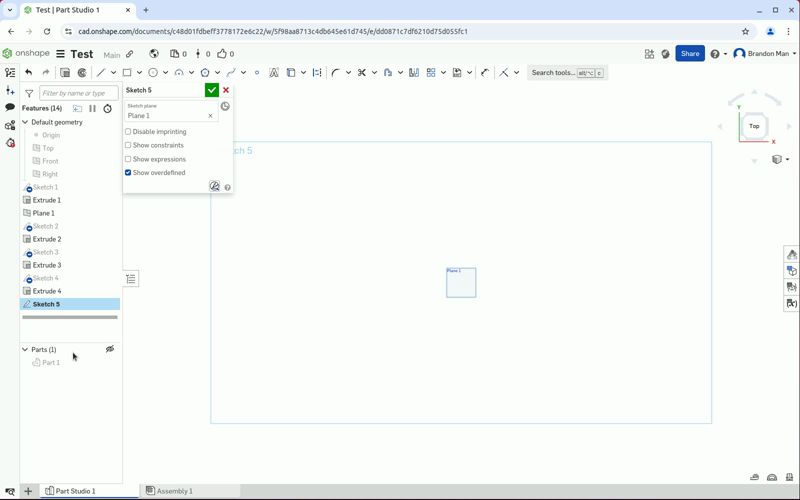
key_down(shift)
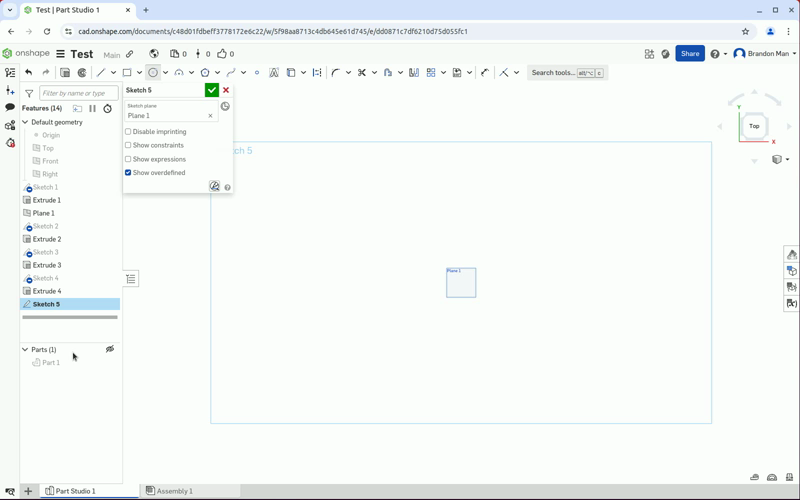
mouse_move(401, 311)
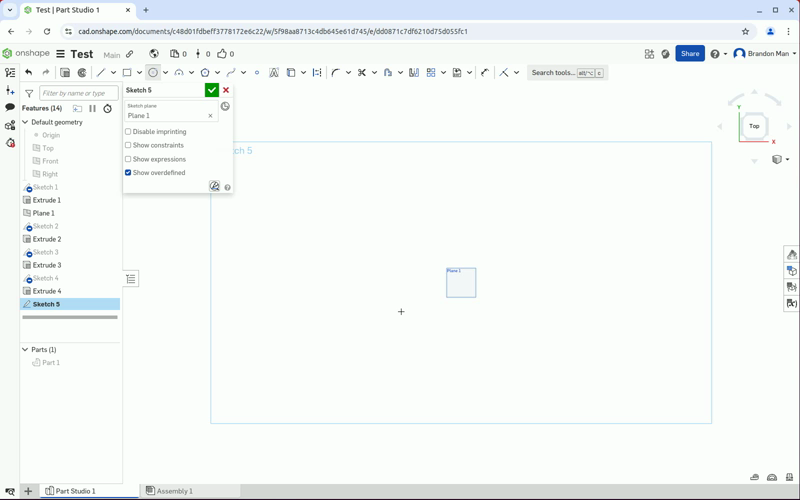
click(401, 311)
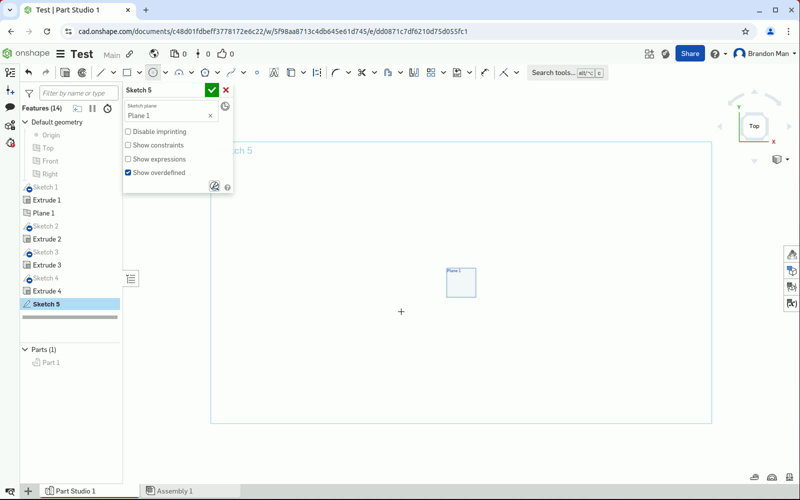
key_up(shift)
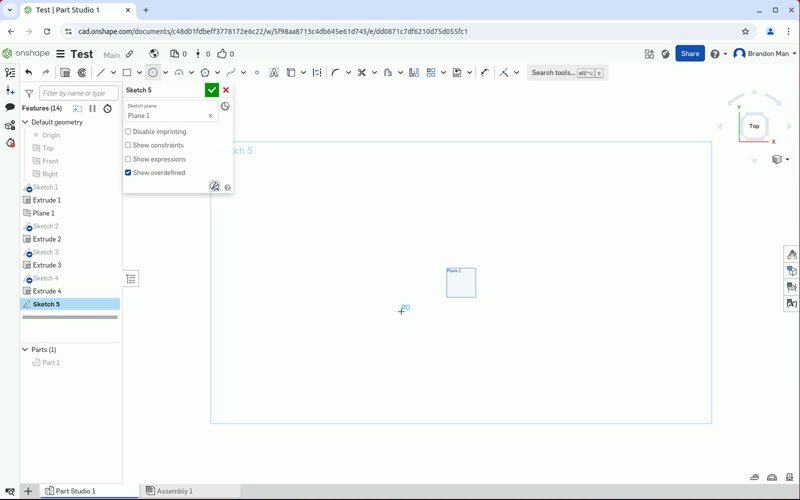
mouse_move(411, 311)
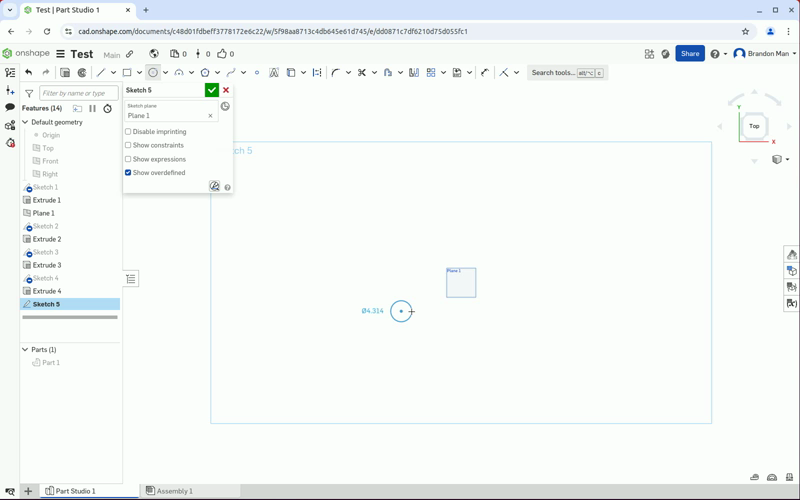
click(411, 311)
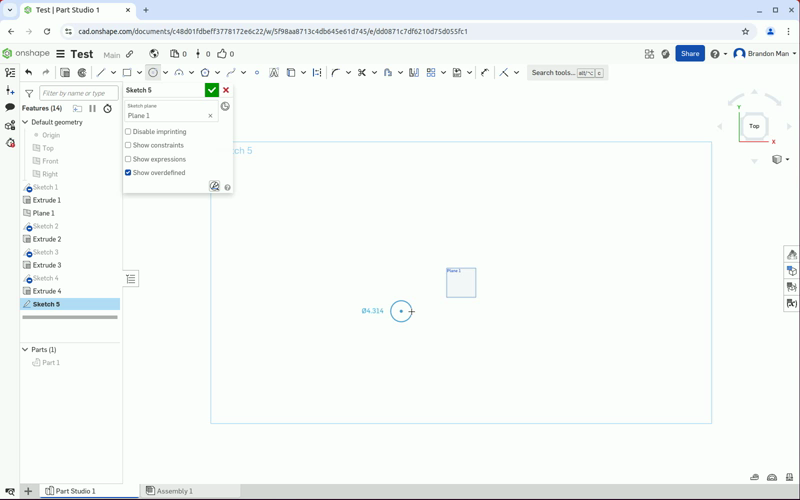
key(esc)
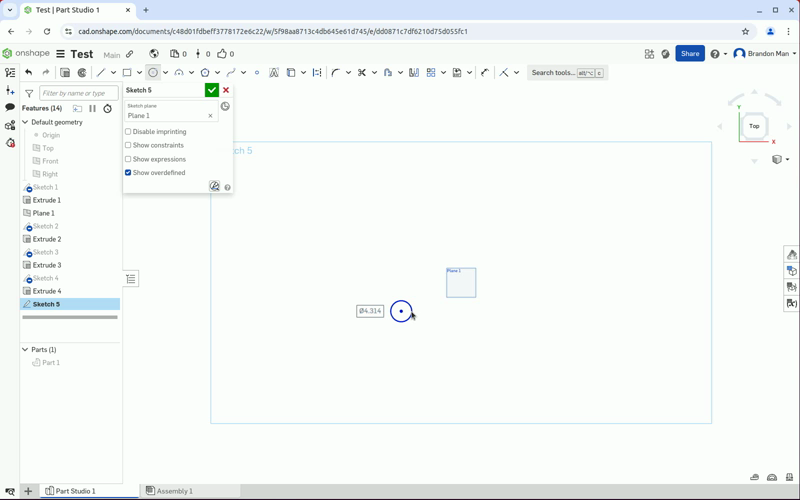
mouse_move(393, 315)
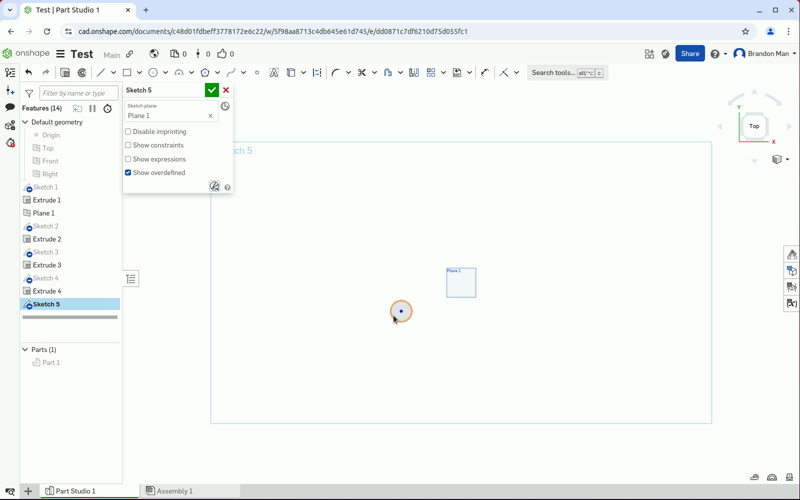
scroll(6)
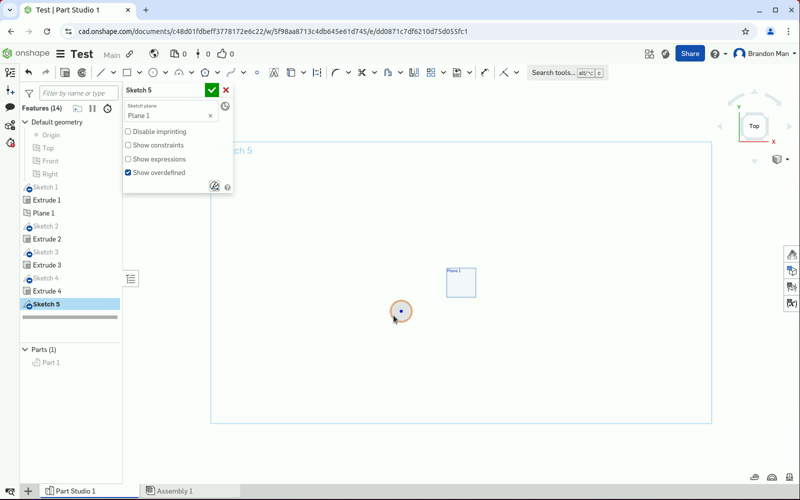
scroll(6)
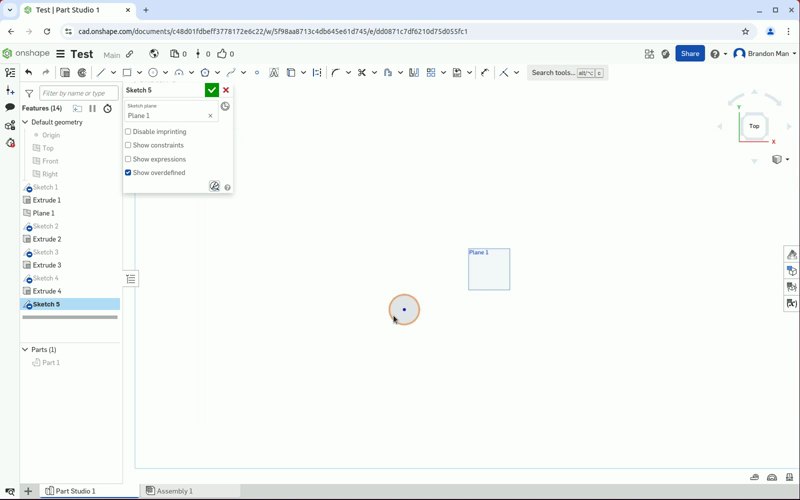
scroll(6)
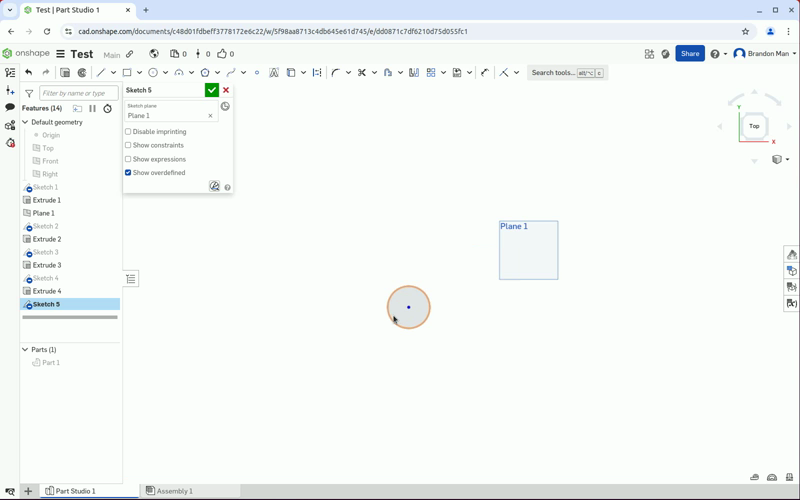
scroll(6)
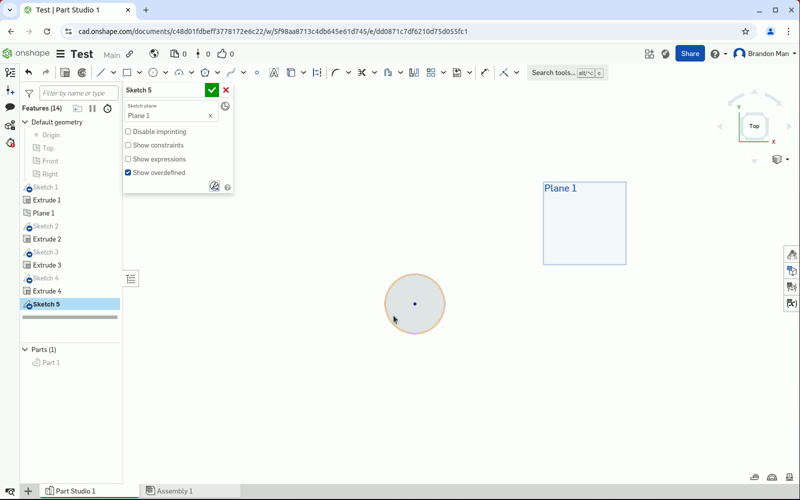
scroll(6)
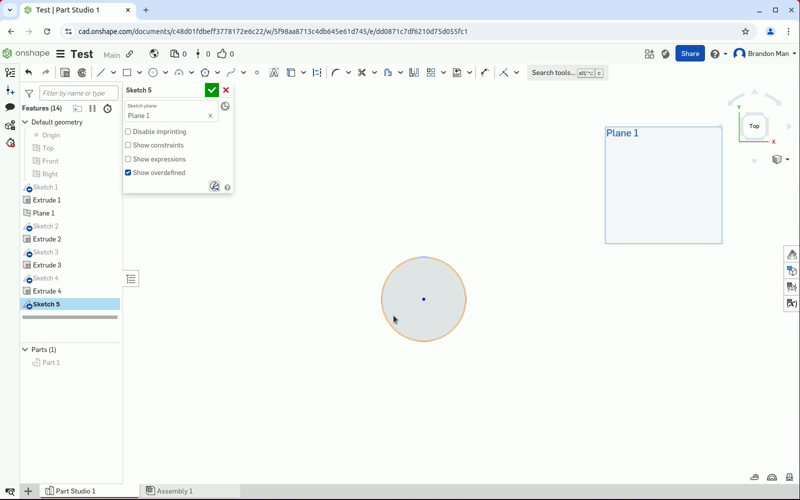
scroll(6)
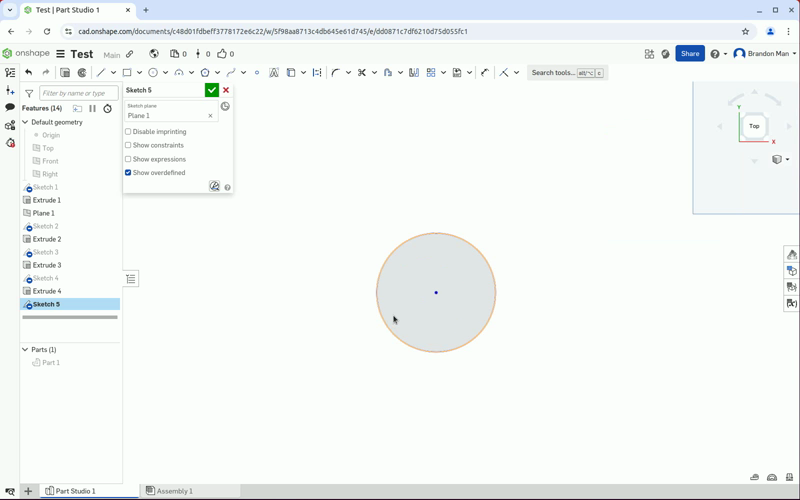
scroll(6)
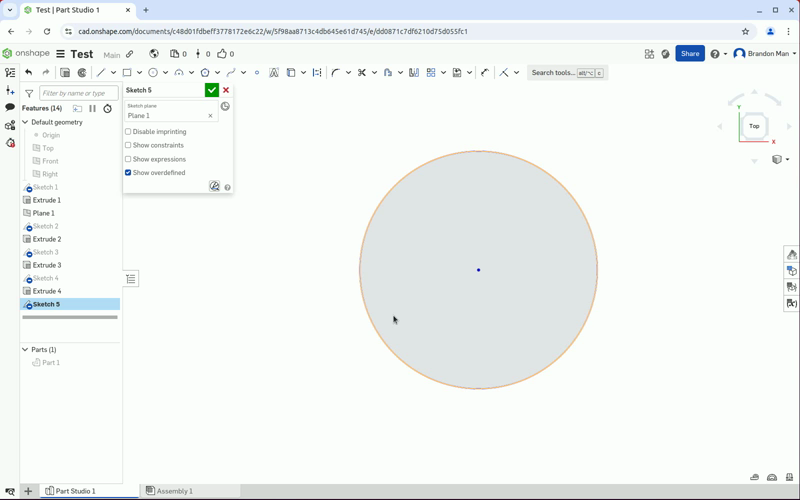
click(393, 315)
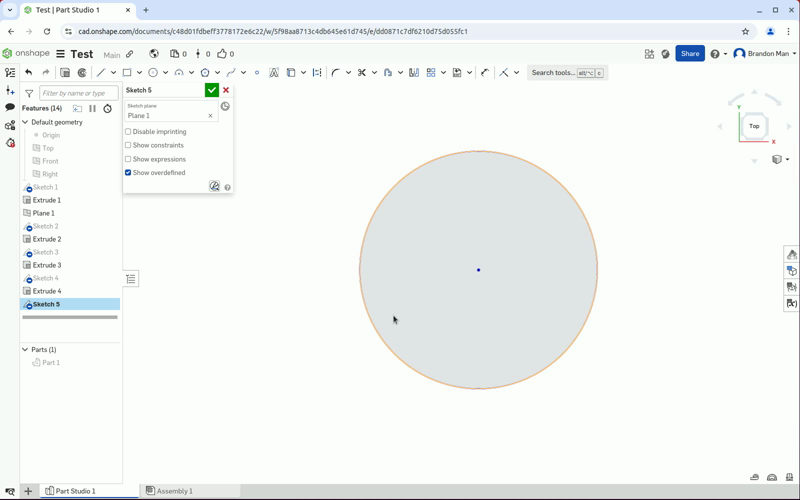
scroll(-6)
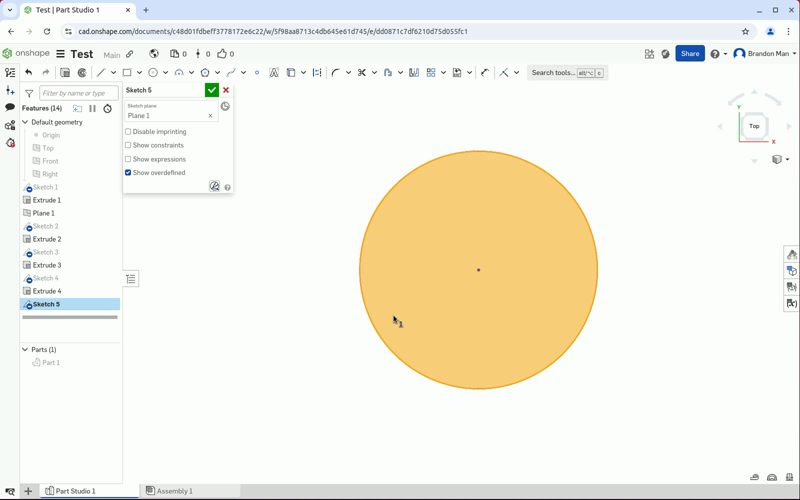
scroll(-6)
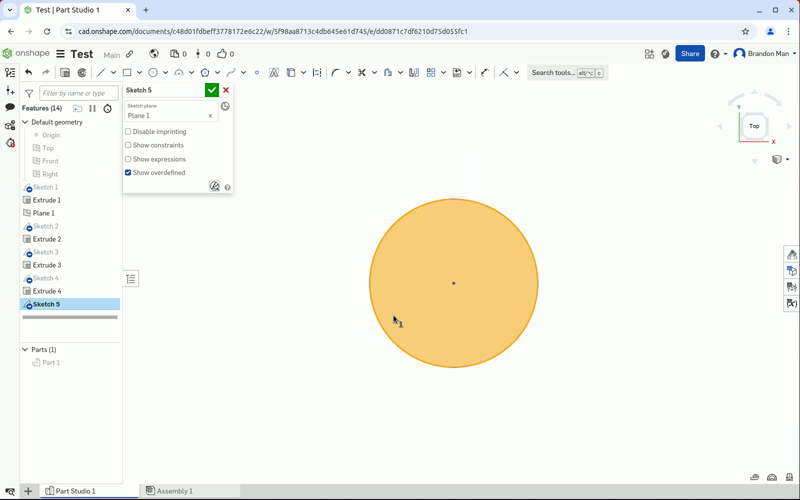
scroll(-6)
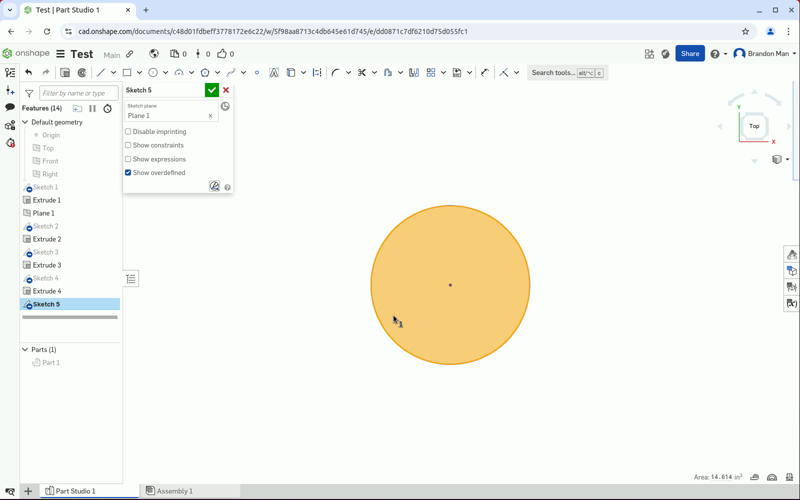
scroll(-6)
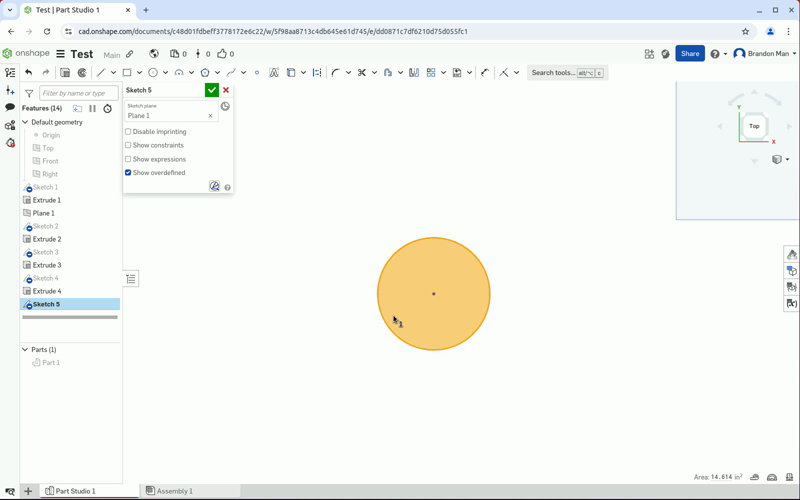
scroll(-6)
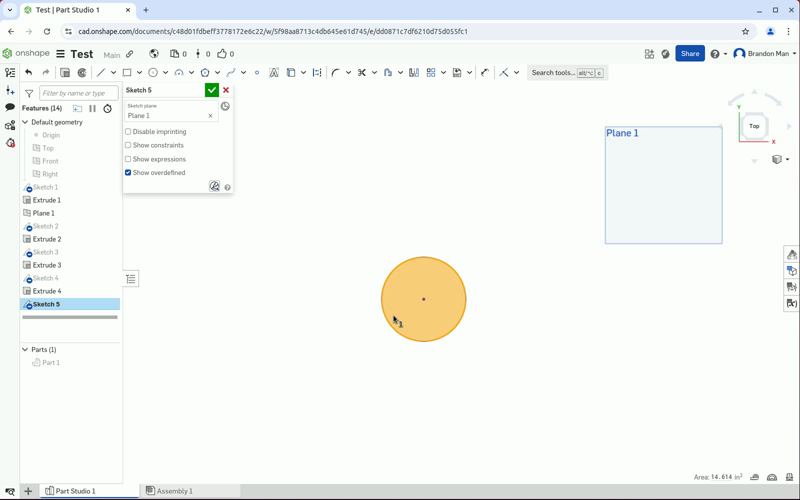
scroll(-6)
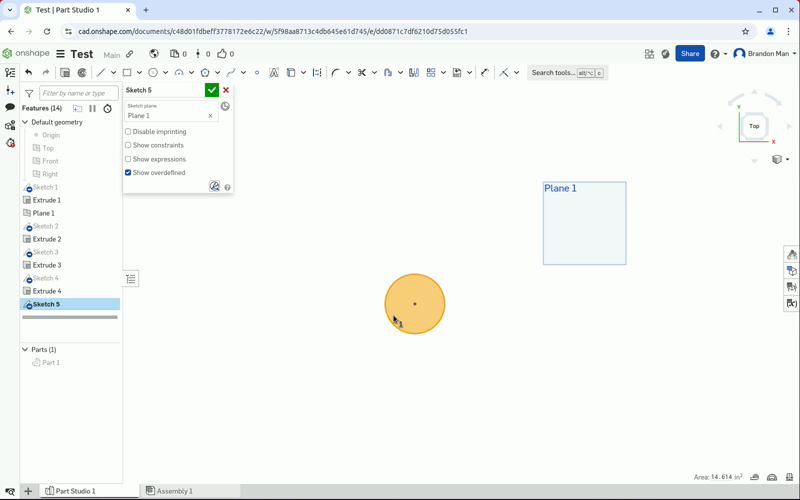
scroll(-6)
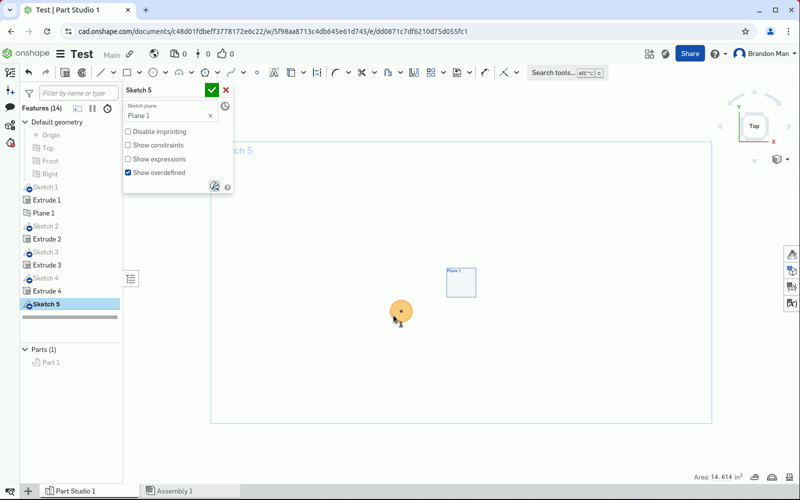
mouse_move(73, 352)
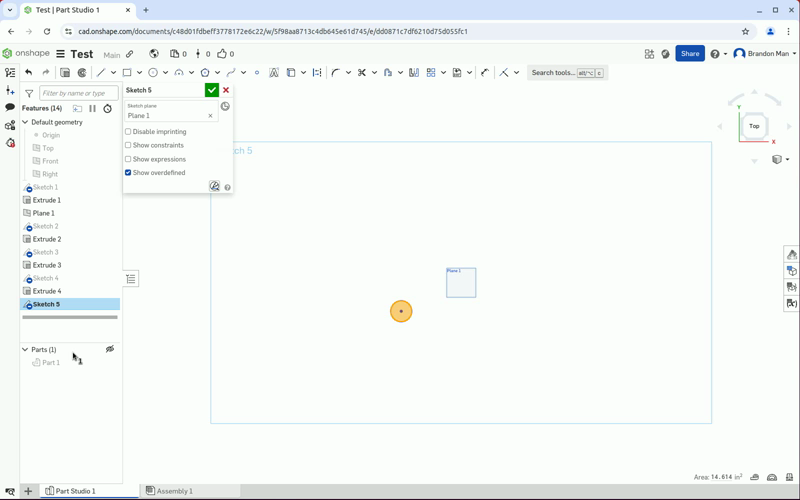
key(shift+y)
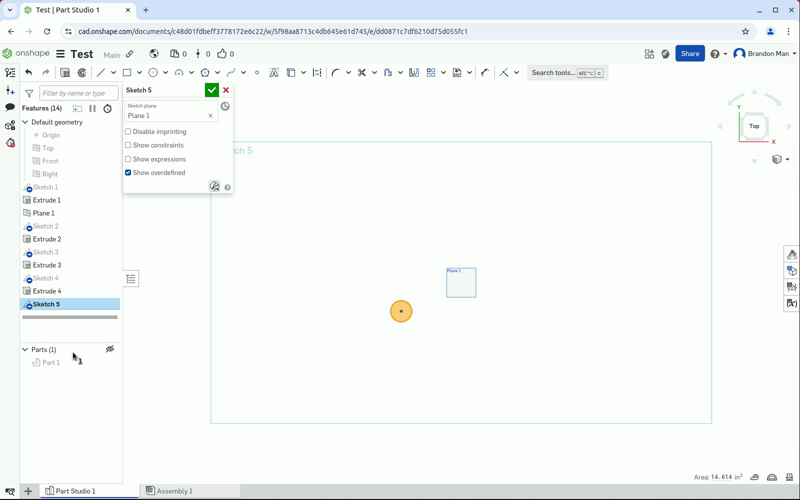
key(shift+e)
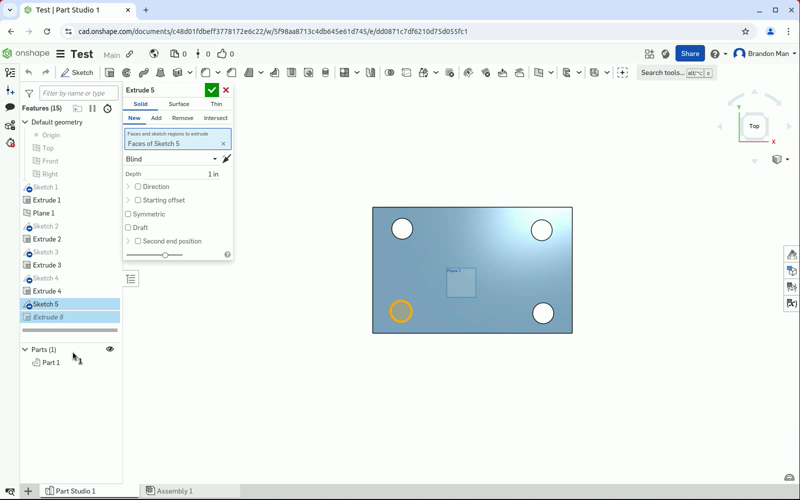
mouse_move(143, 106)
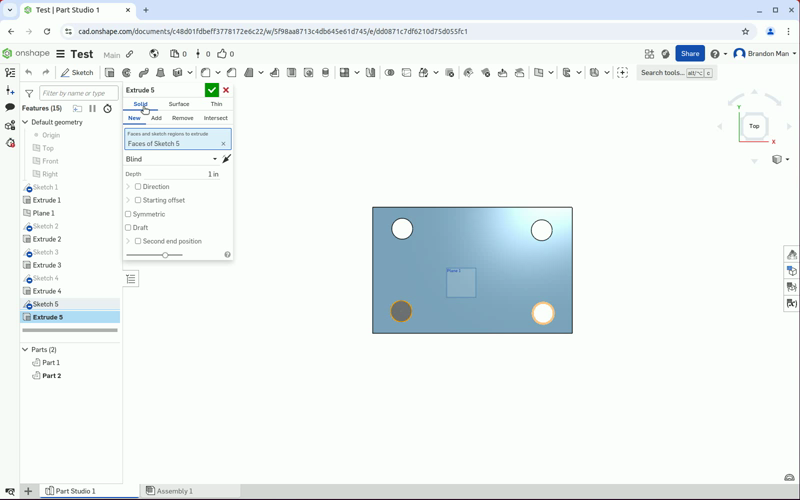
click(143, 106)
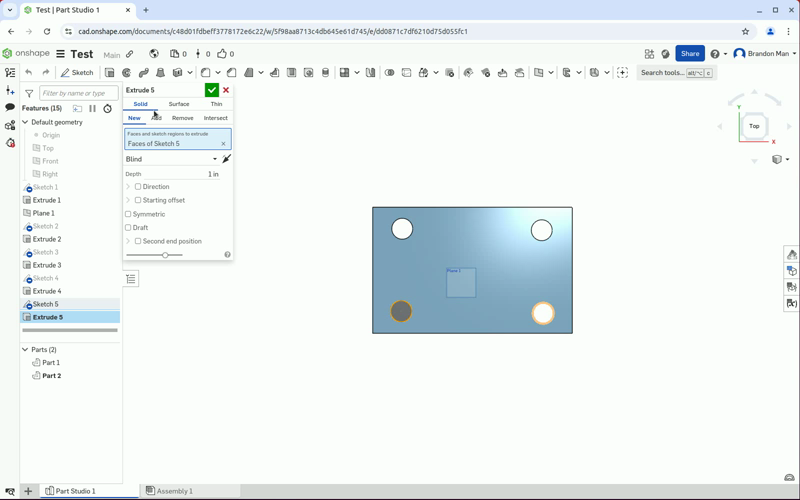
mouse_move(186, 120)
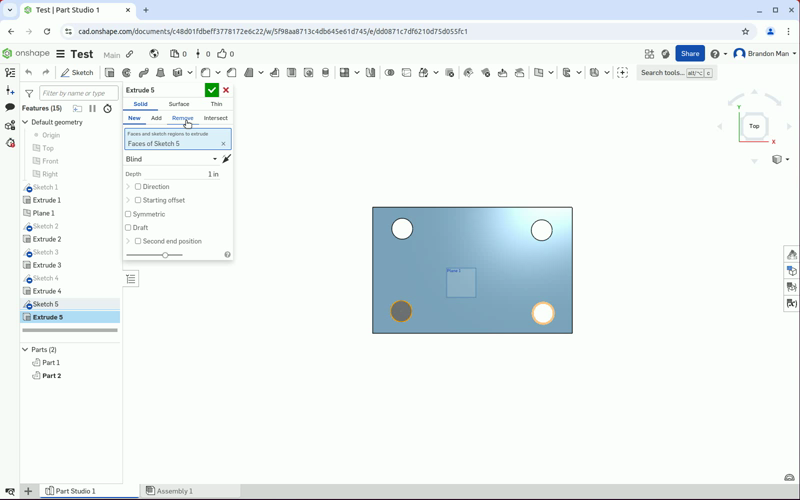
click(186, 120)
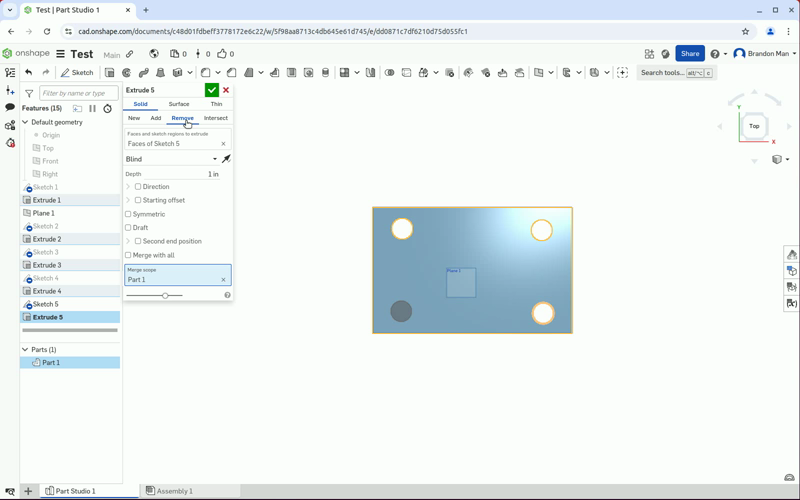
key(tab, 4)
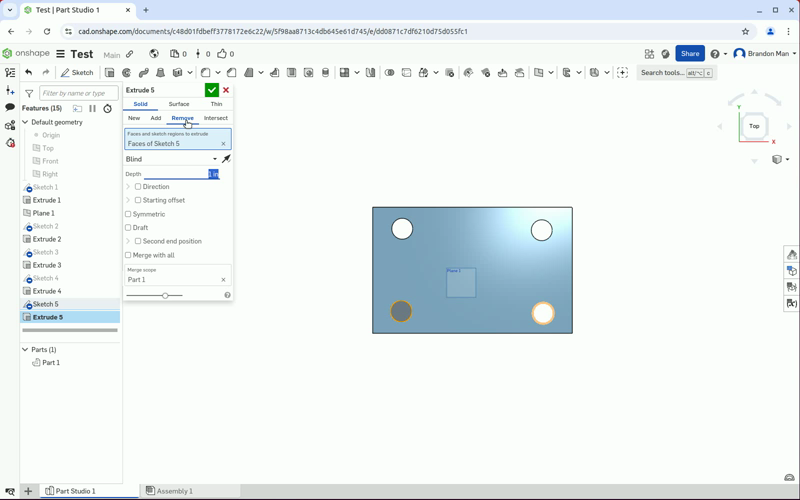
text(17.09)
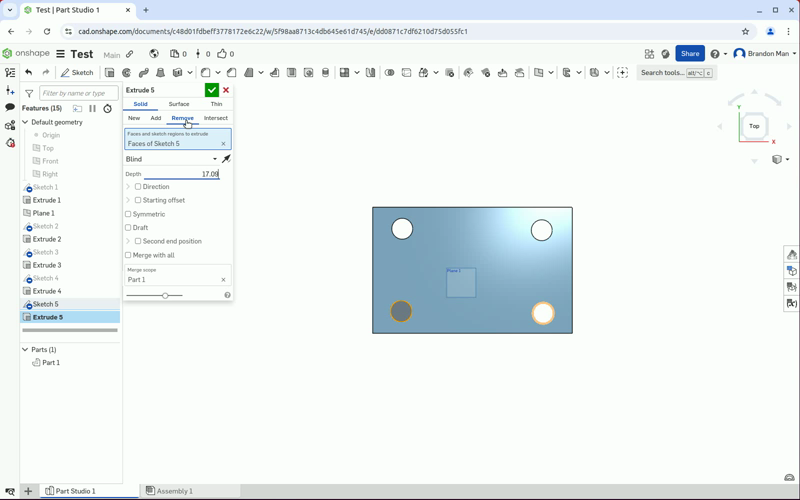
key(tab, 6)
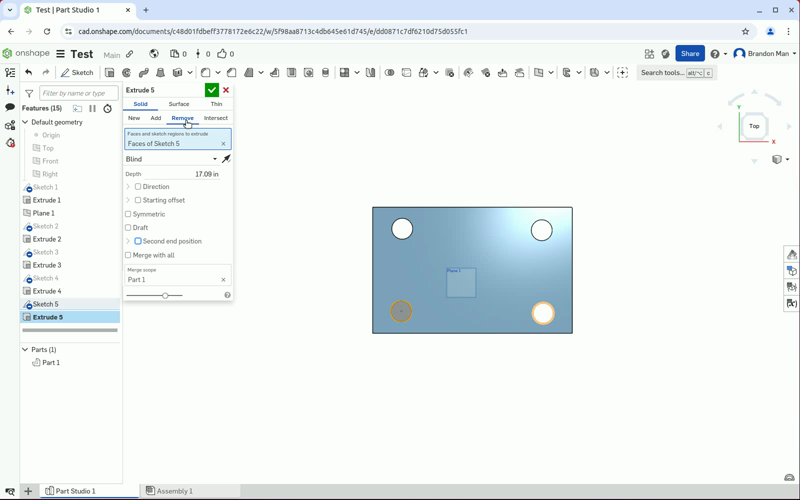
key(space)
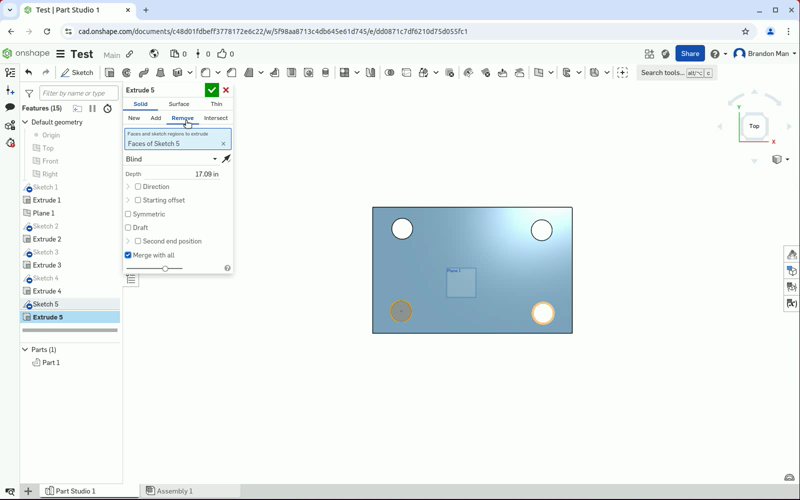
key(enter)
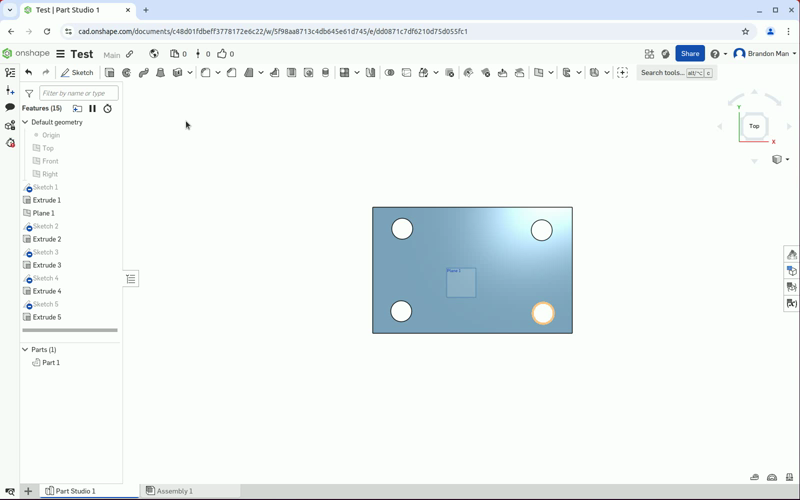
key(shift+h)
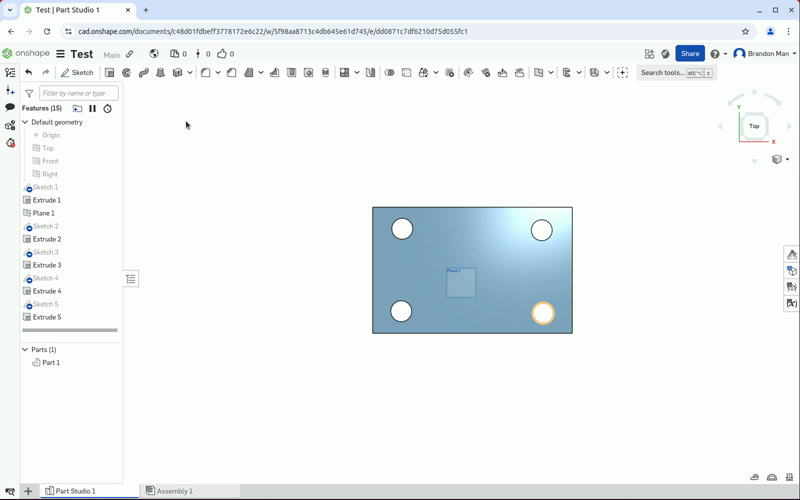
key(shift+h)
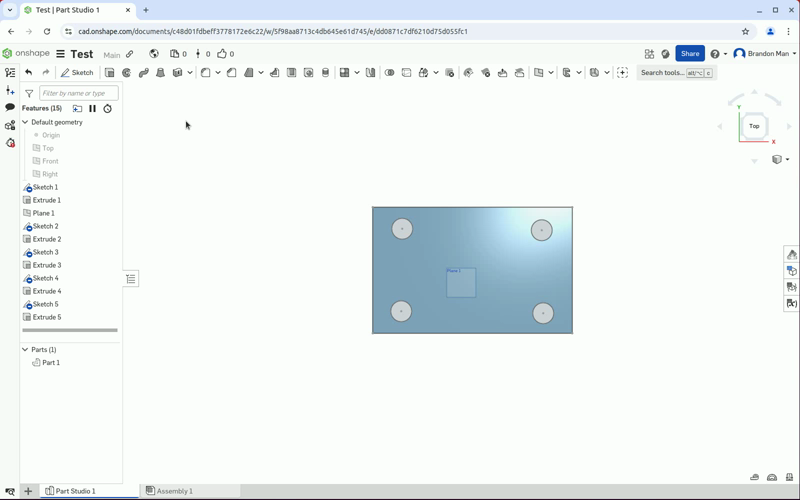
key(shift+7)
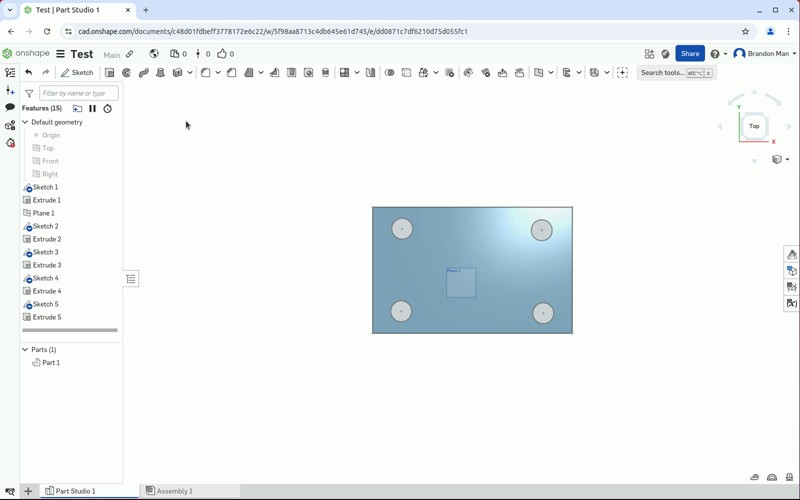
key(up, 3)
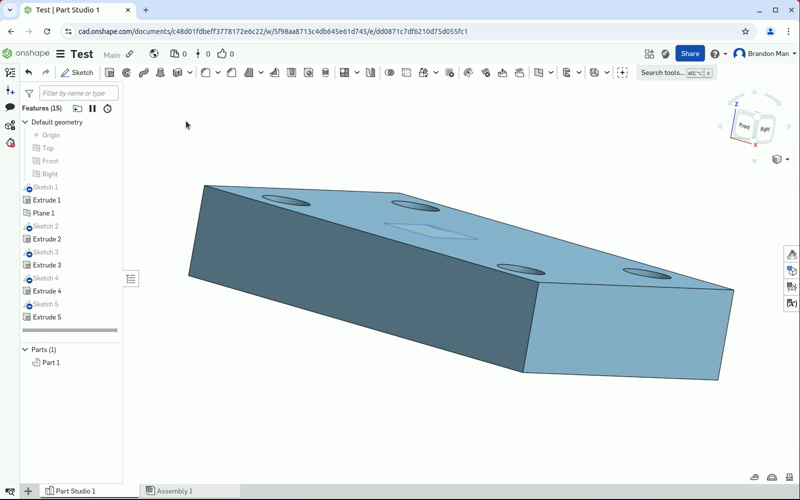
key(left, 3)
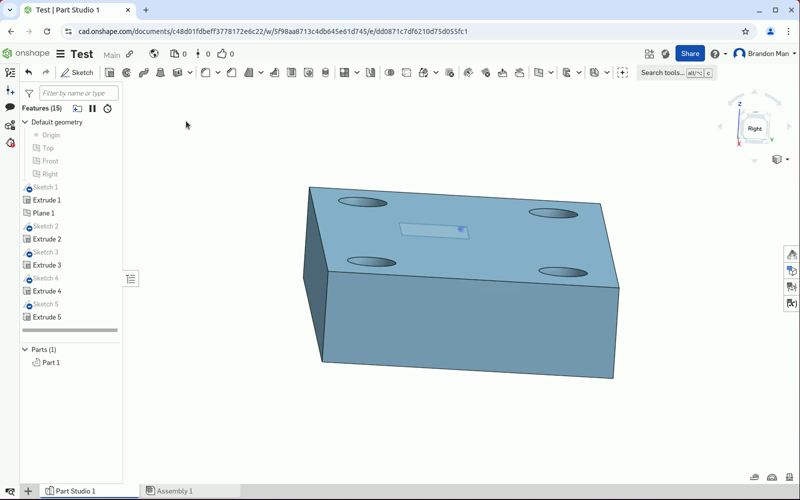
key(right, 3)
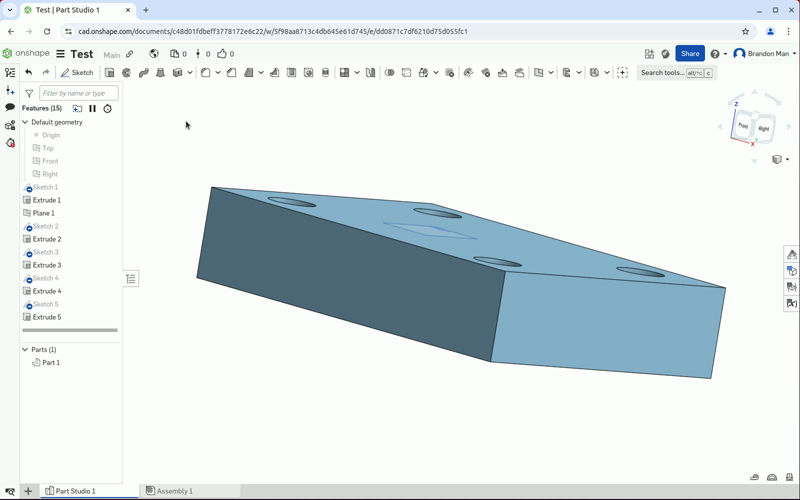
key(down, 3)
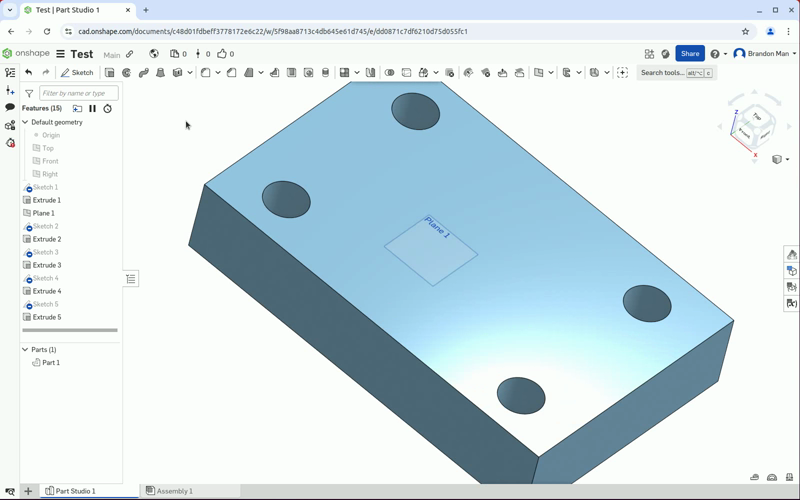
mouse_move(73, 189)
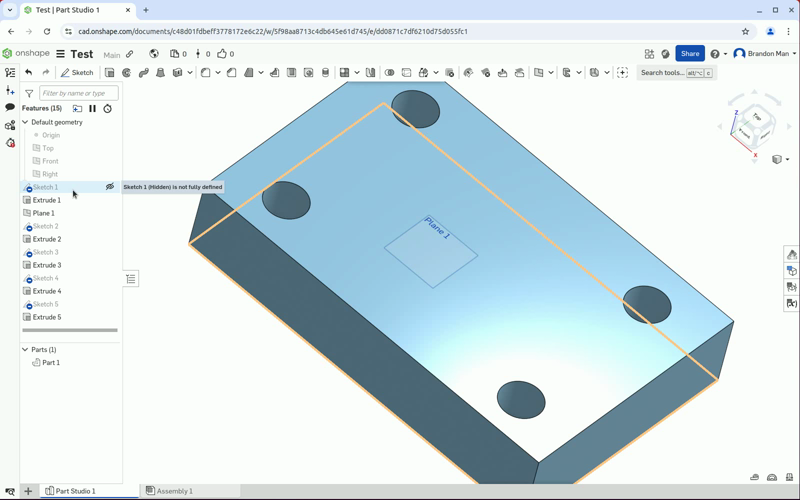
click(73, 189)